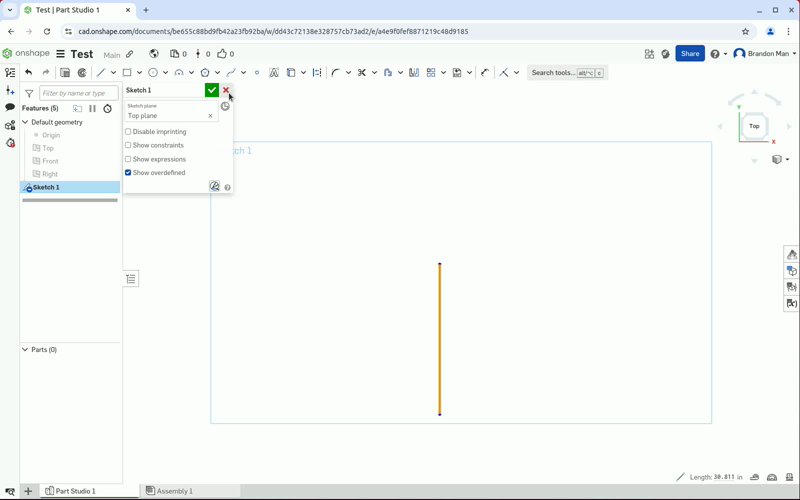
key(shift+h)
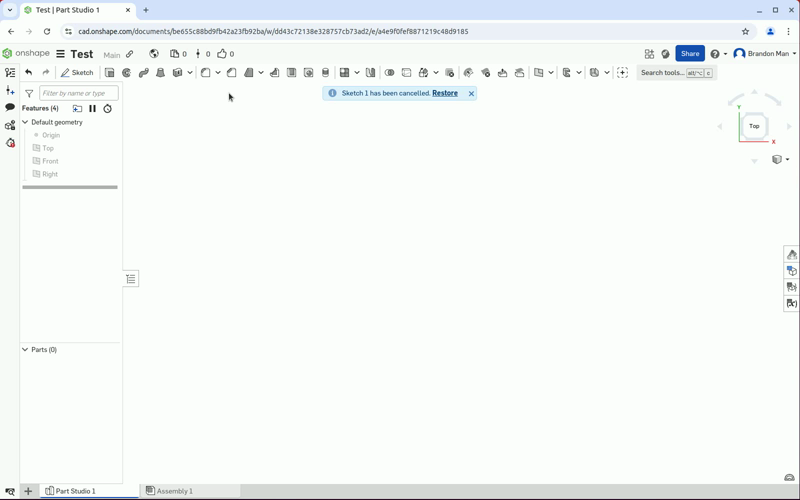
mouse_move(73, 352)
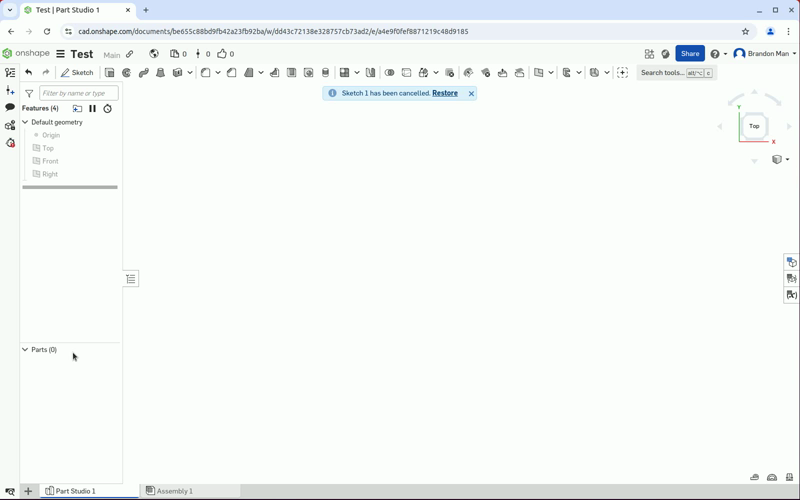
key(y)
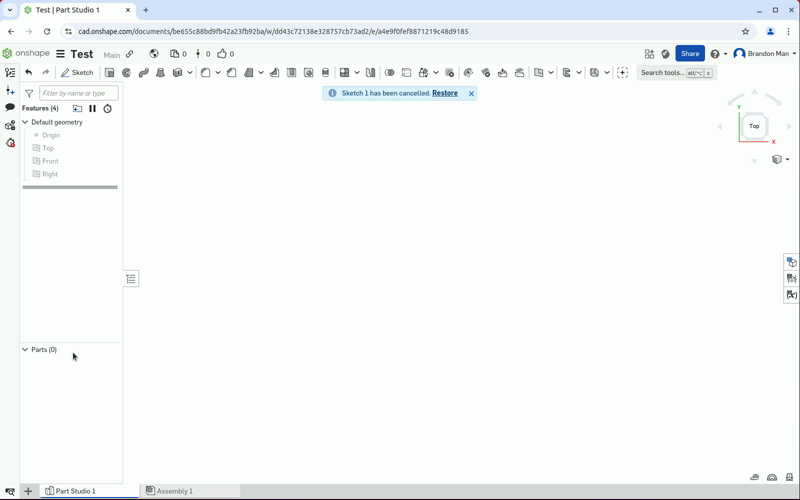
key(shift+p)
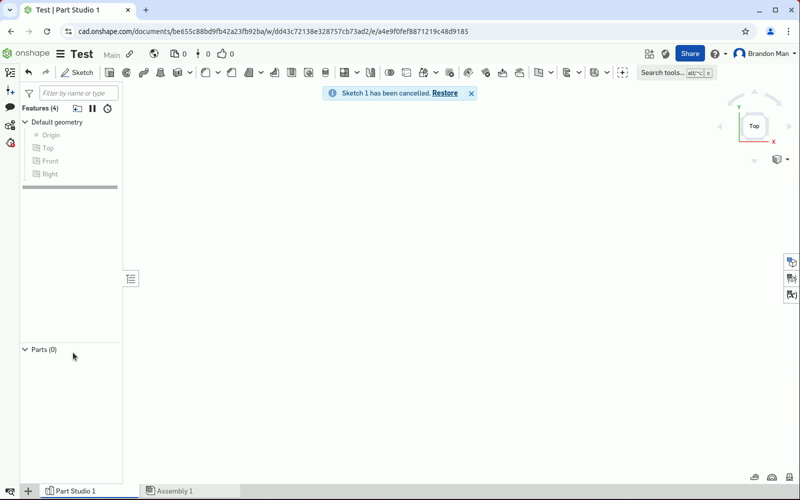
key(space)
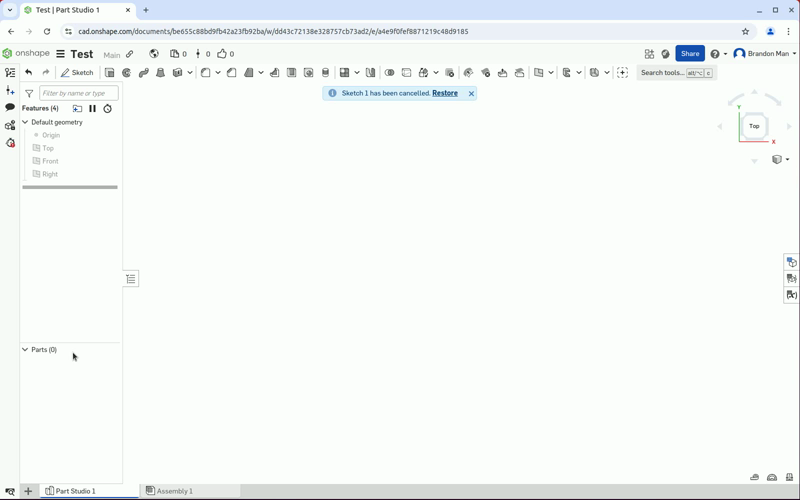
key_down(shift)
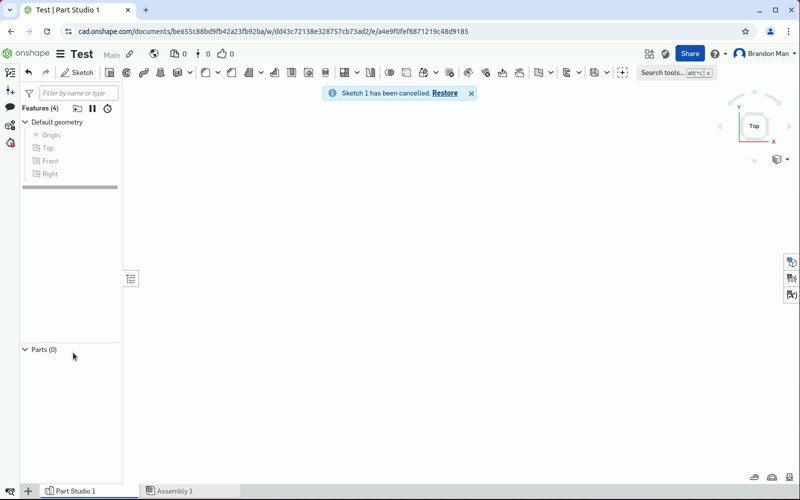
key(up)
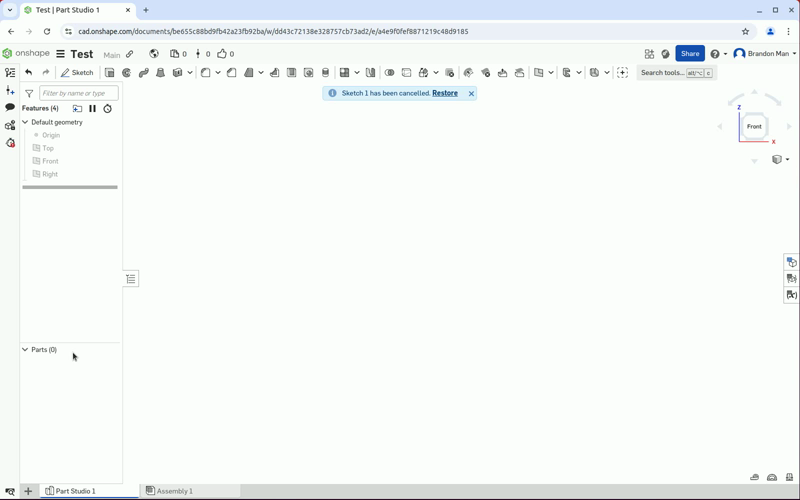
key_up(shift)
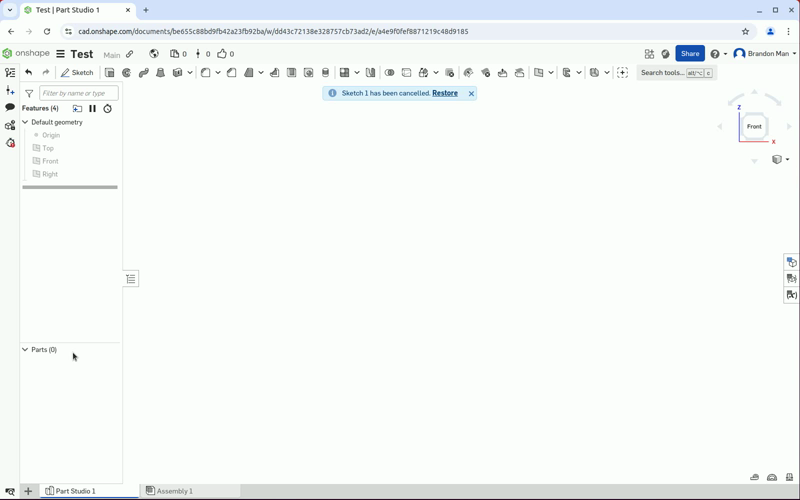
mouse_move(73, 352)
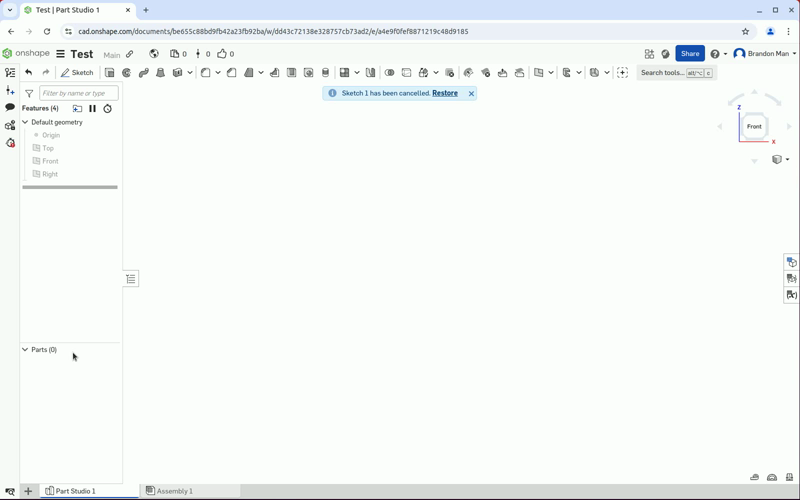
key(shift+y)
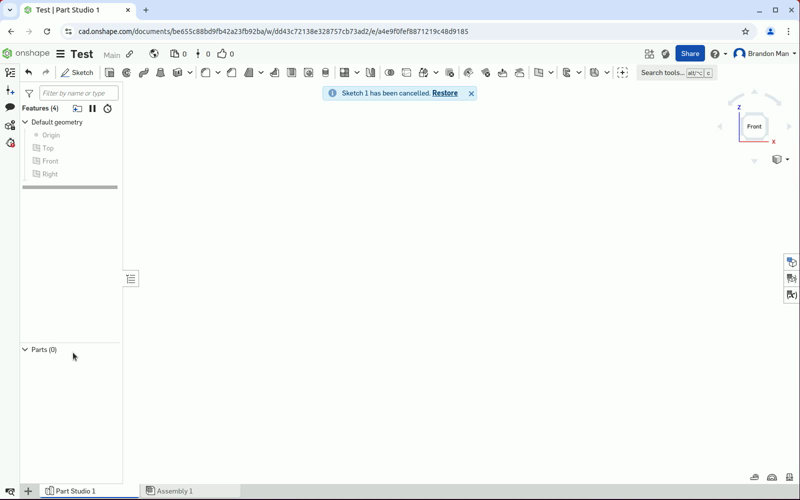
key(shift+s)
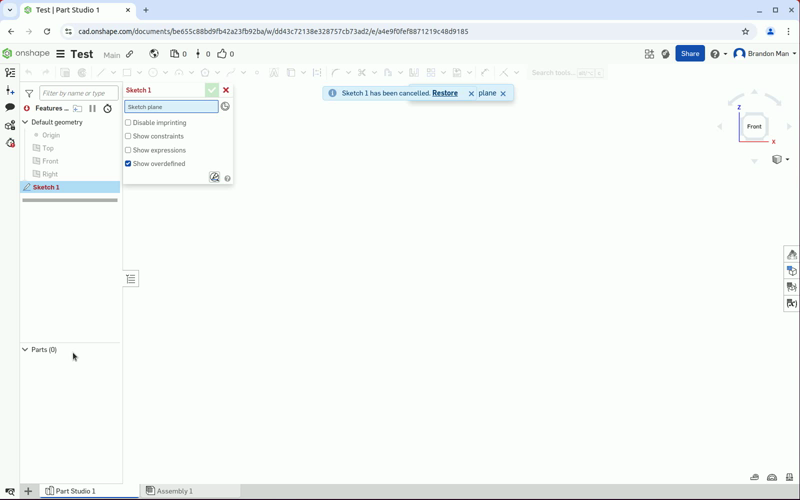
mouse_move(73, 163)
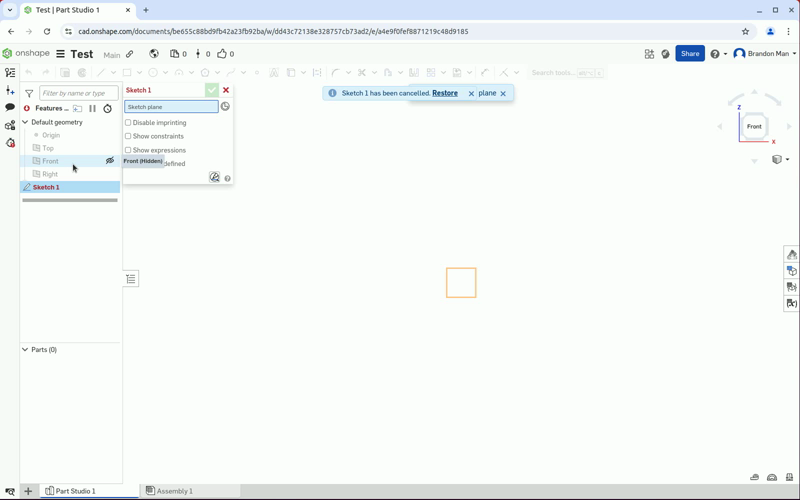
click(73, 163)
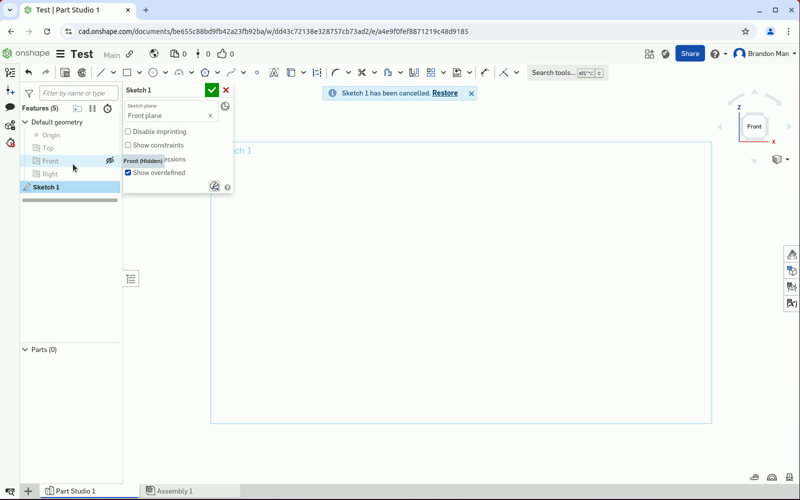
mouse_move(73, 352)
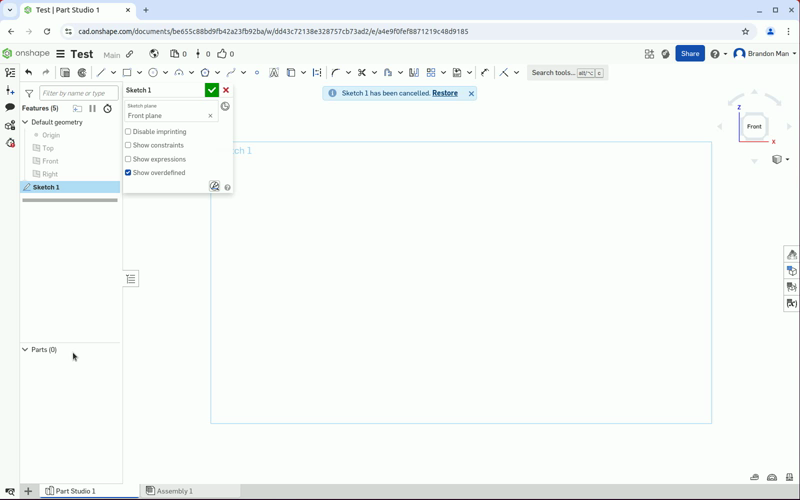
key(y)
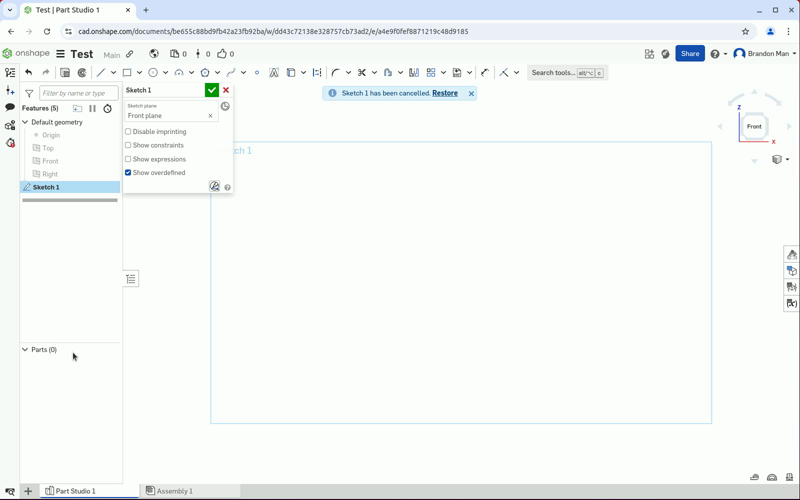
key(c)
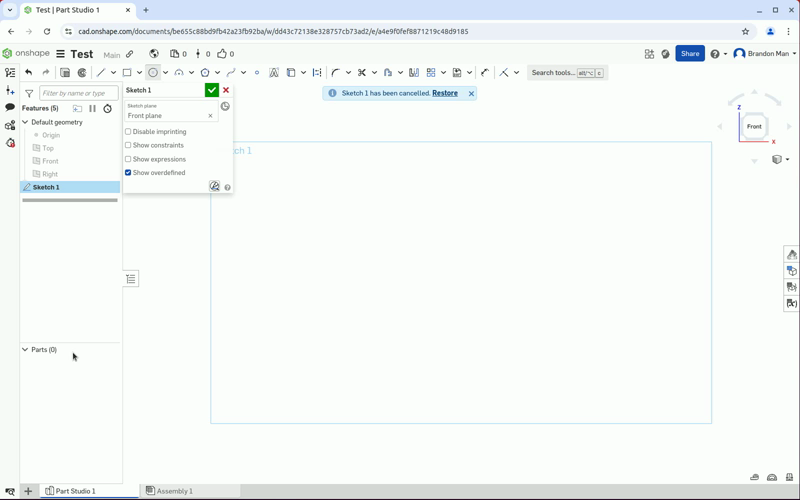
key_down(shift)
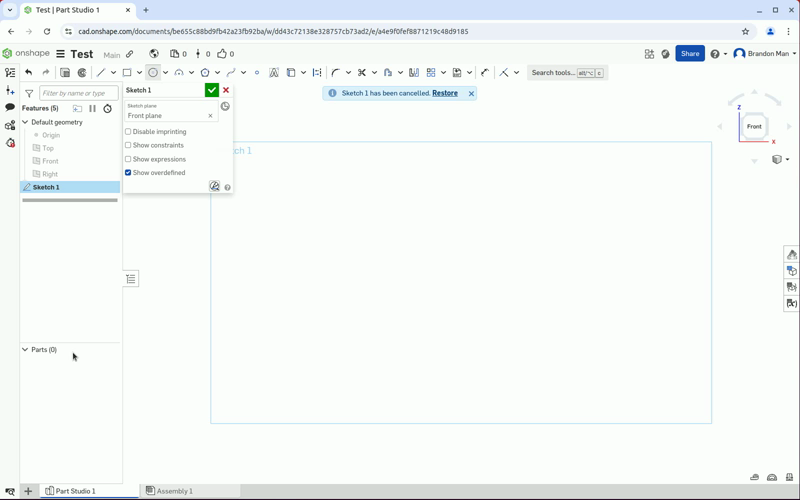
mouse_move(424, 249)
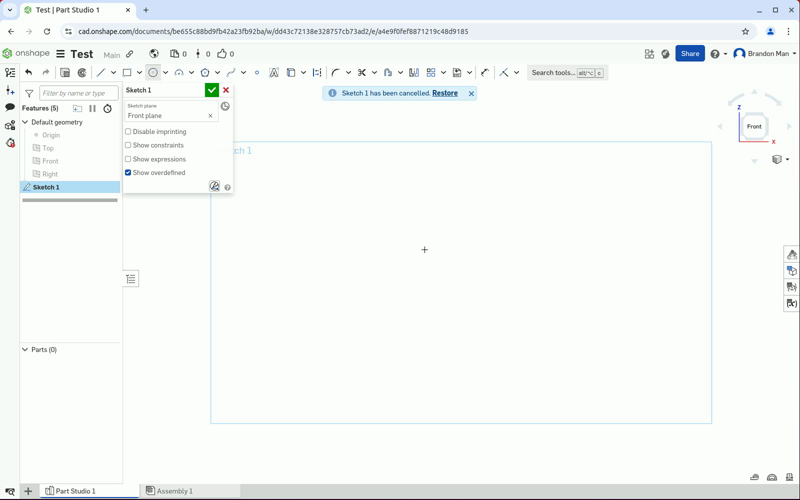
click(424, 249)
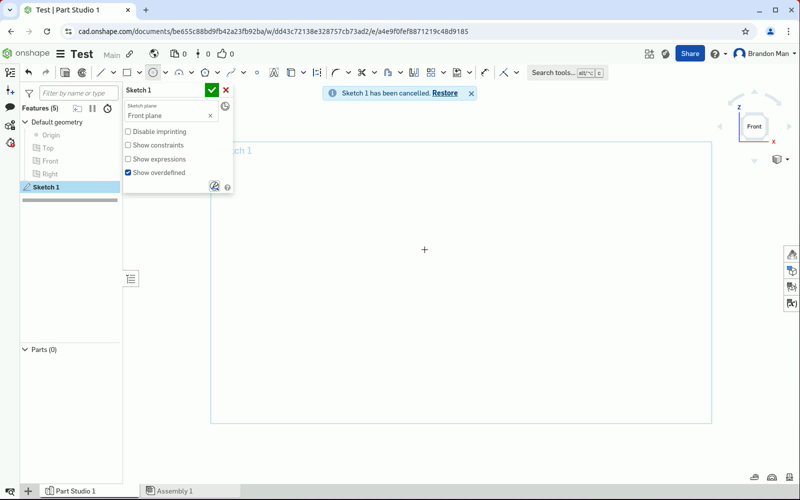
key_up(shift)
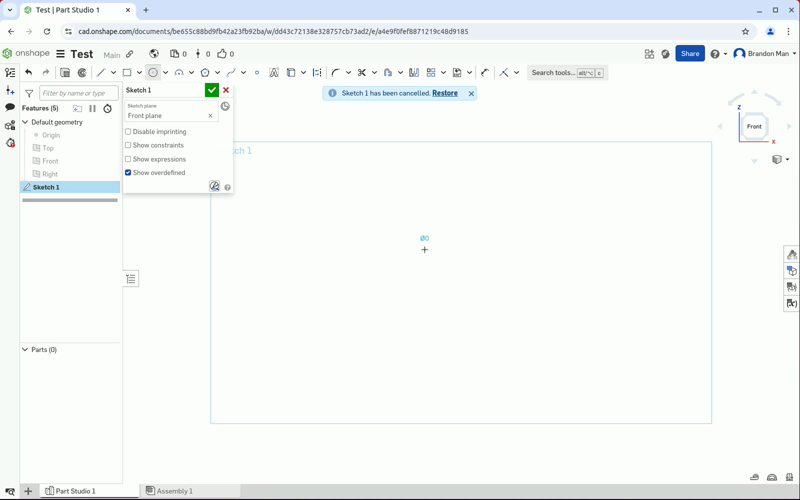
mouse_move(450, 249)
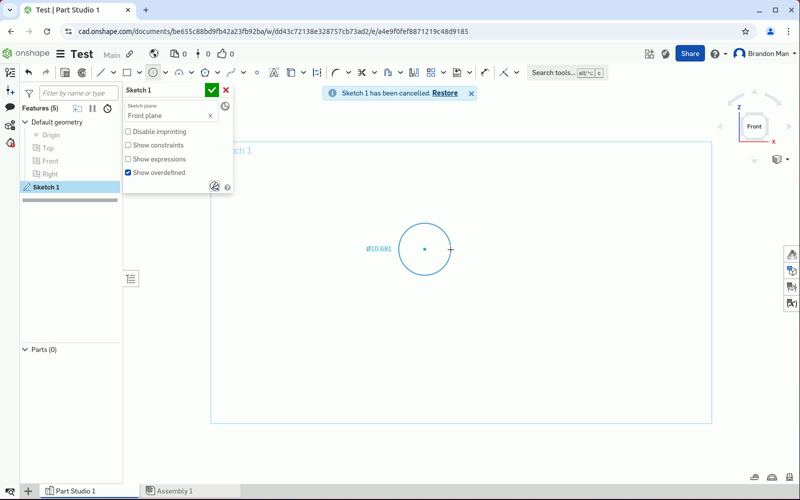
click(450, 249)
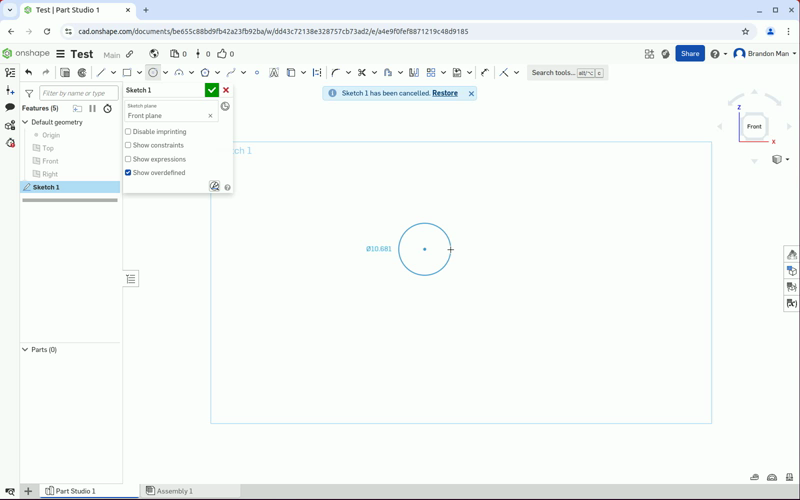
key(esc)
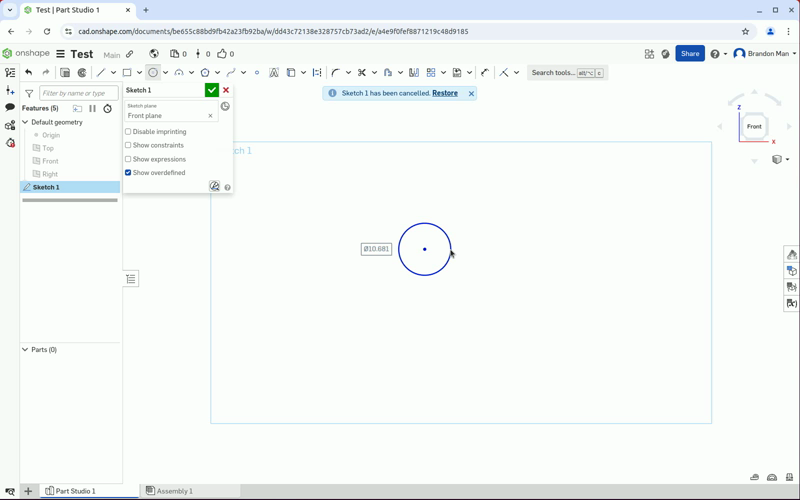
mouse_move(414, 262)
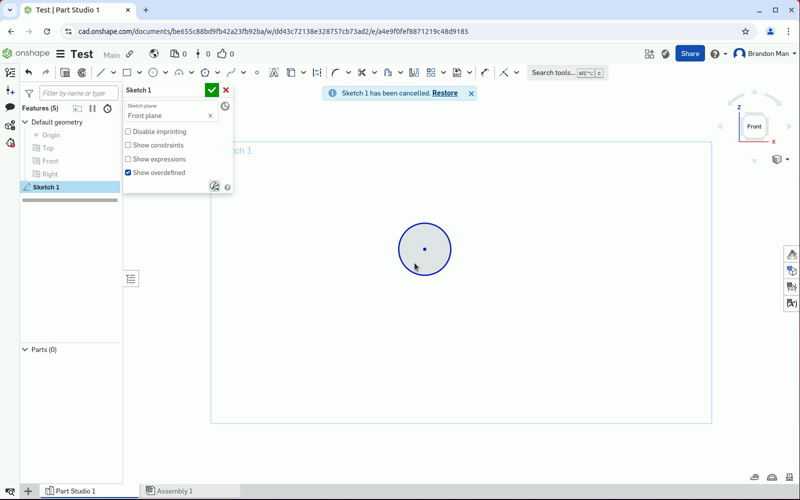
click(414, 262)
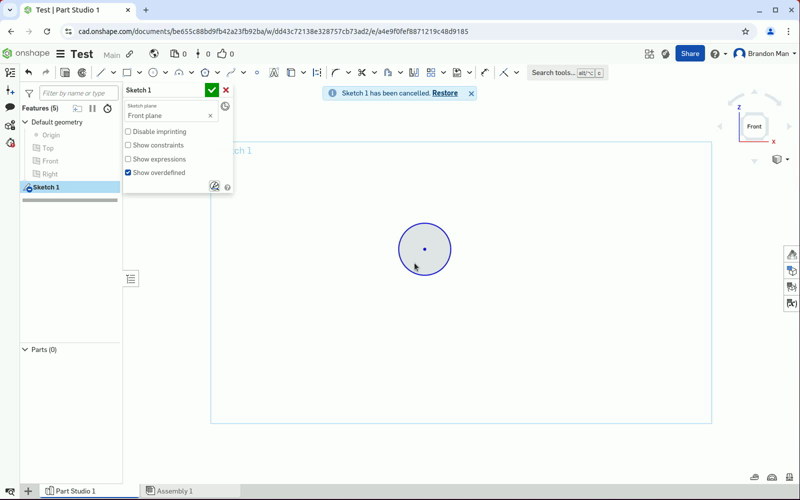
mouse_move(73, 352)
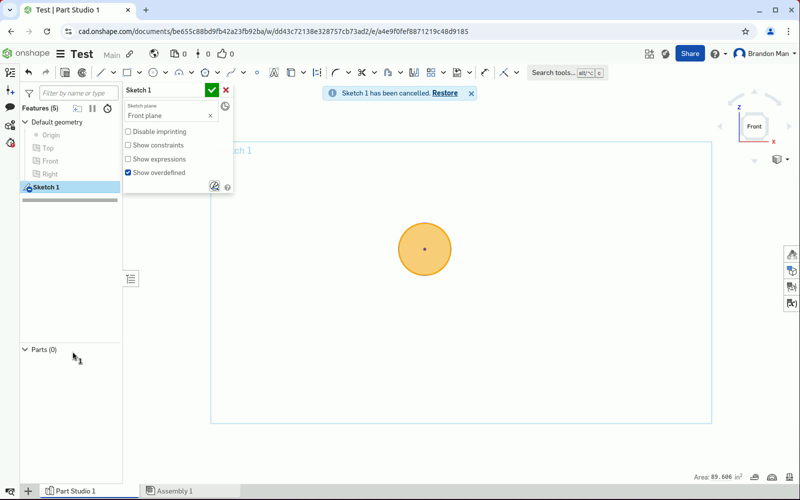
key(shift+y)
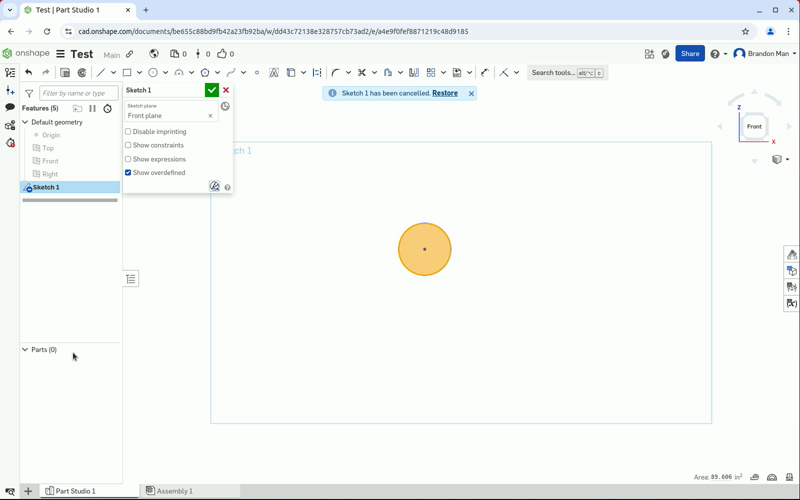
key(shift+e)
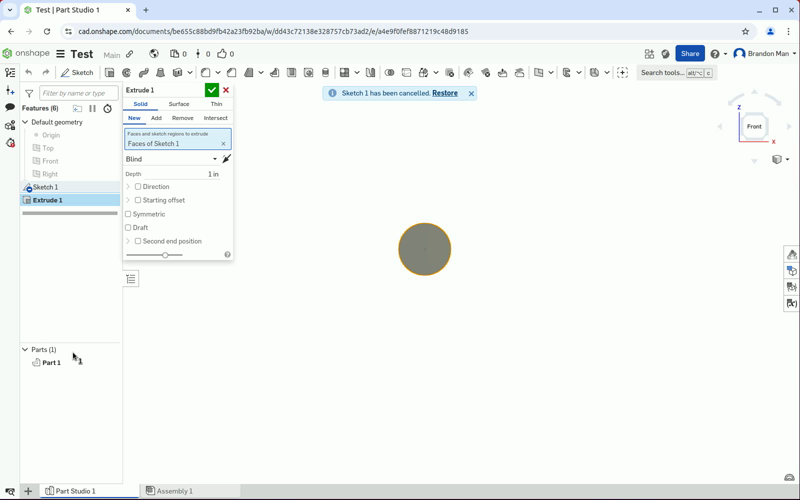
mouse_move(143, 106)
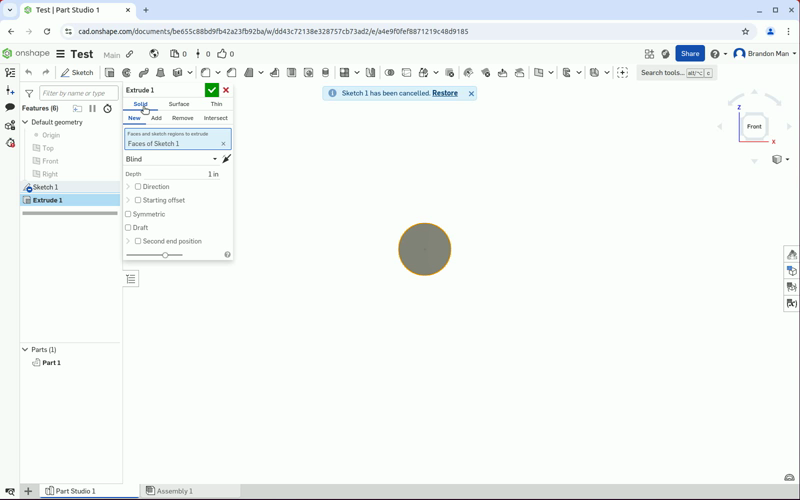
click(143, 106)
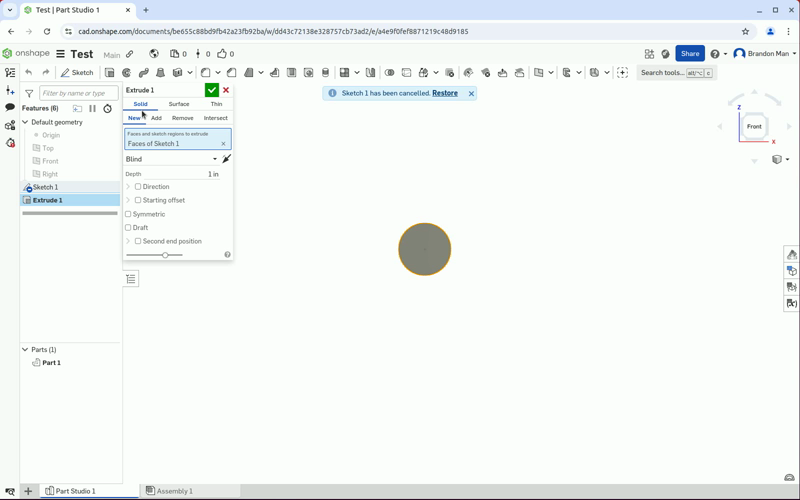
mouse_move(137, 120)
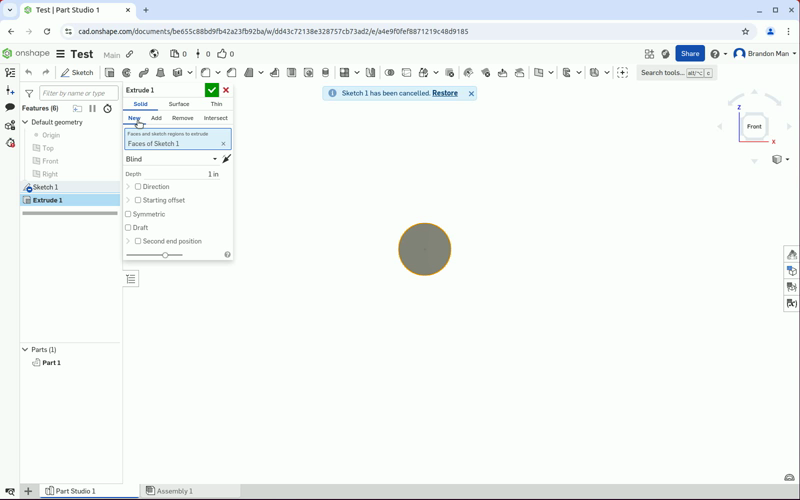
click(137, 120)
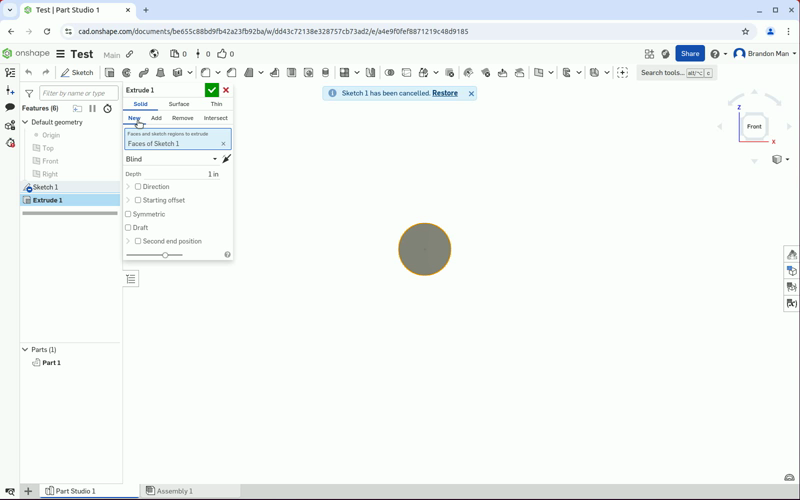
key(tab, 4)
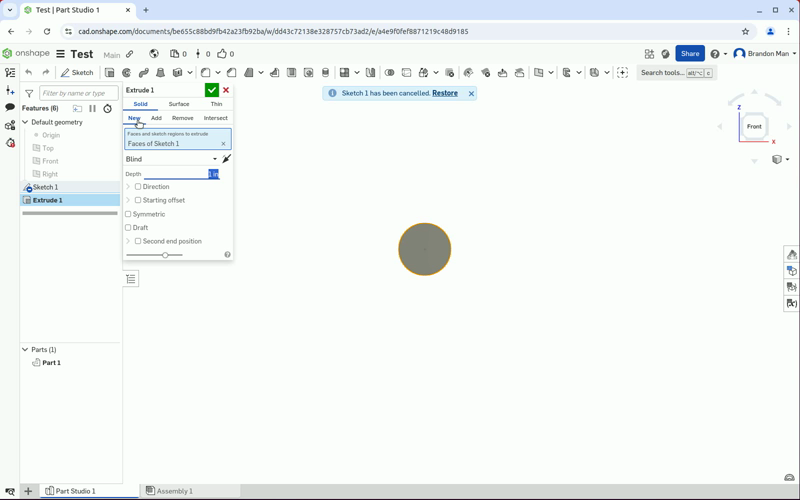
text(0.481)
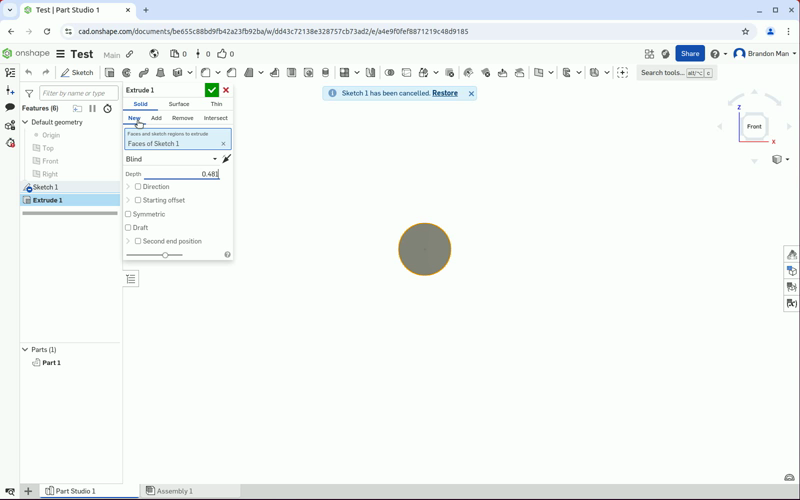
key(enter)
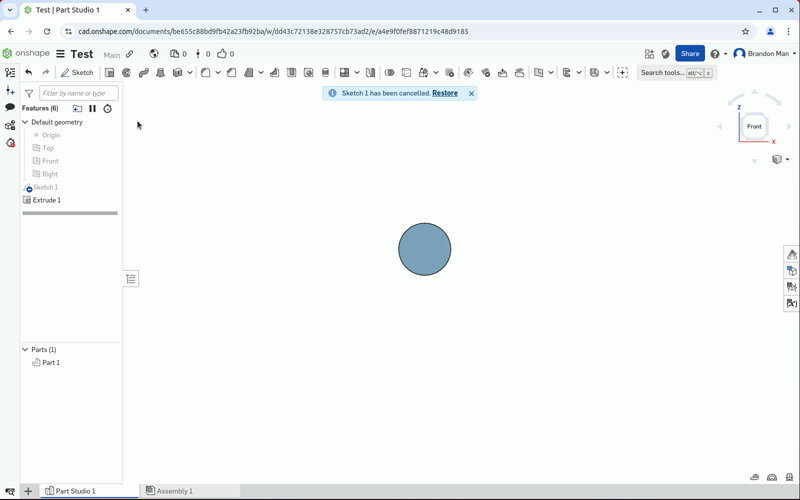
key(shift+h)
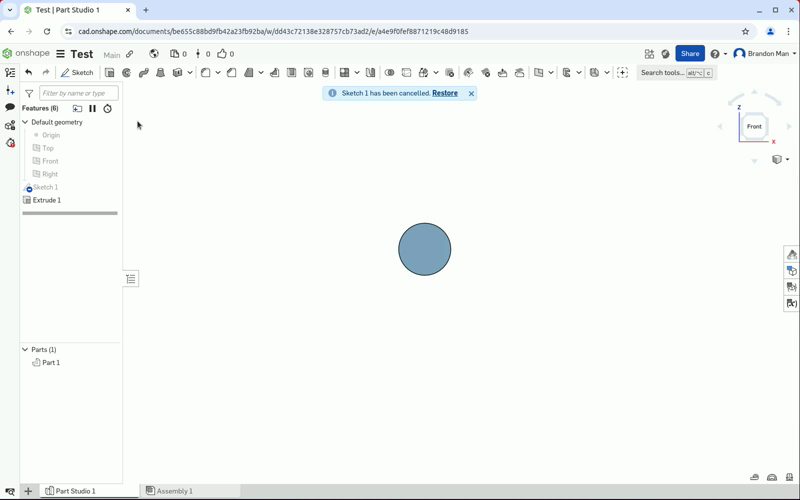
key(shift+h)
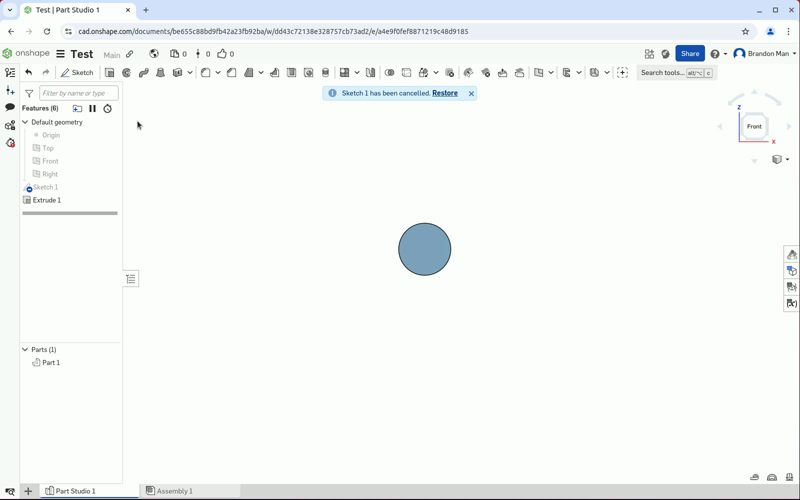
mouse_move(73, 189)
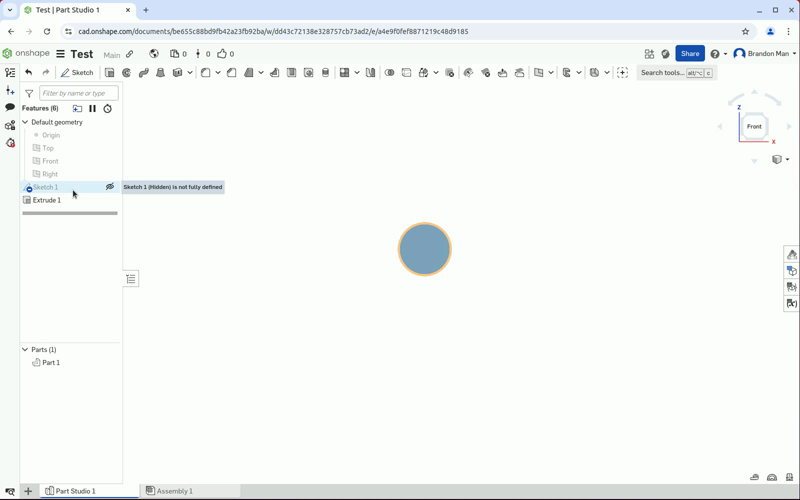
click(73, 189)
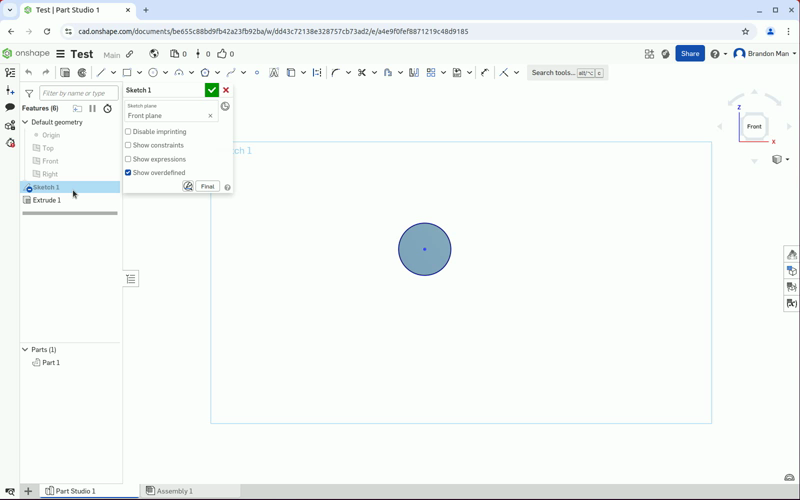
mouse_move(229, 92)
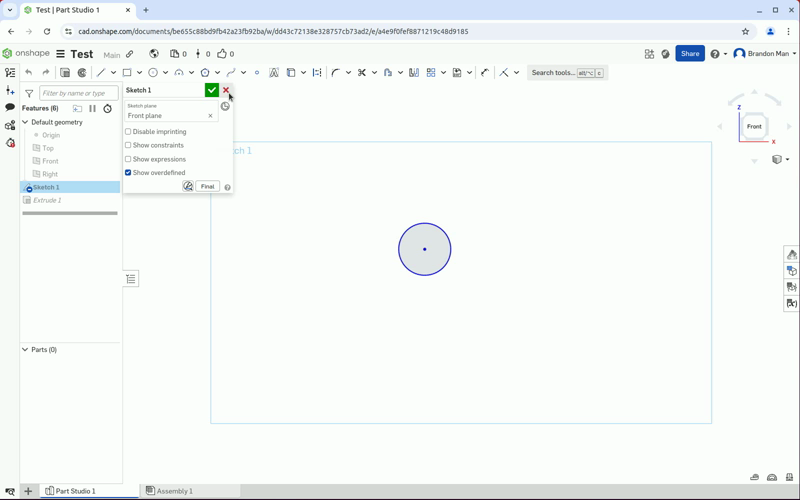
click(229, 92)
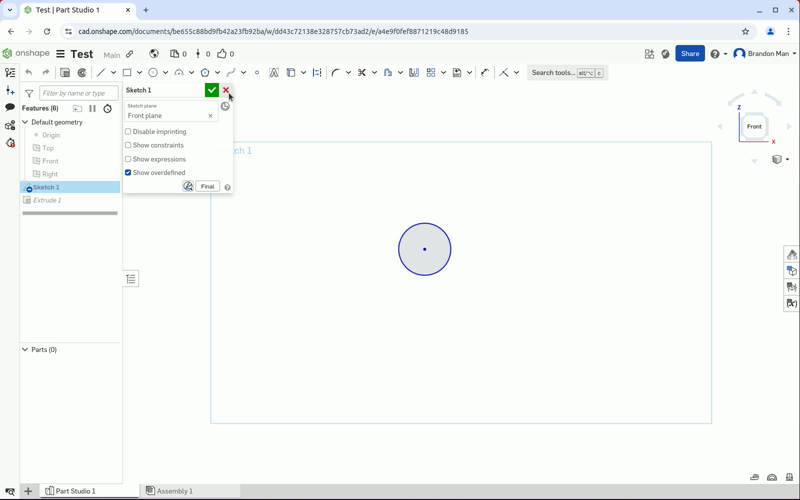
key(shift+s)
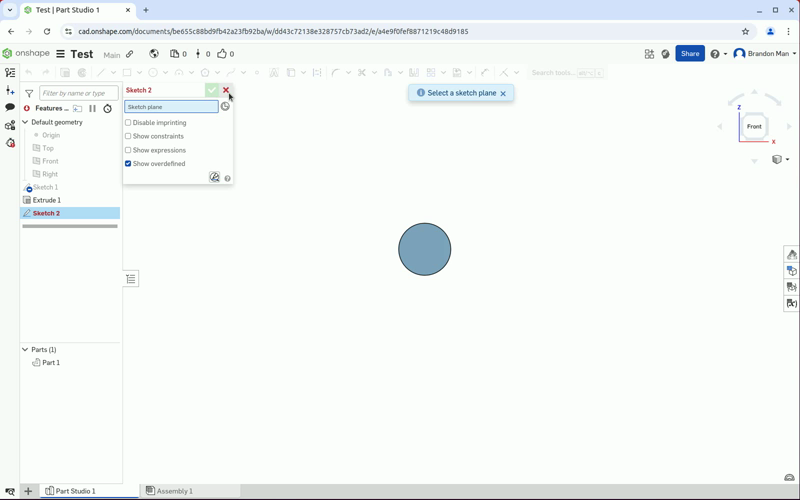
mouse_move(73, 163)
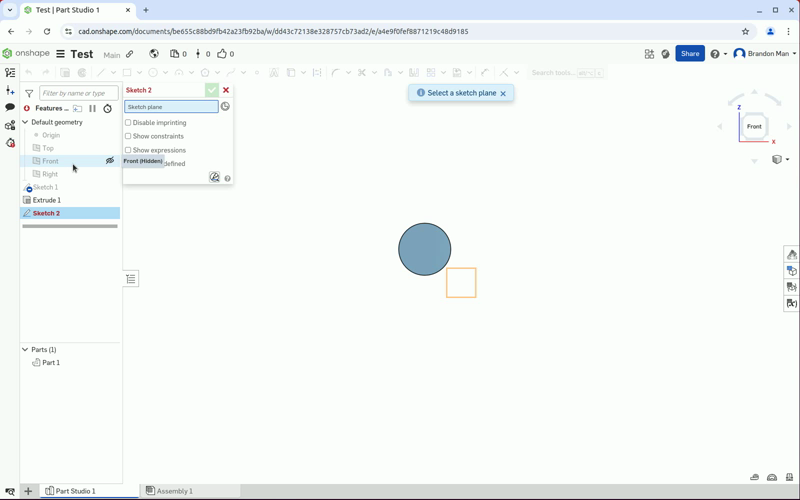
click(73, 163)
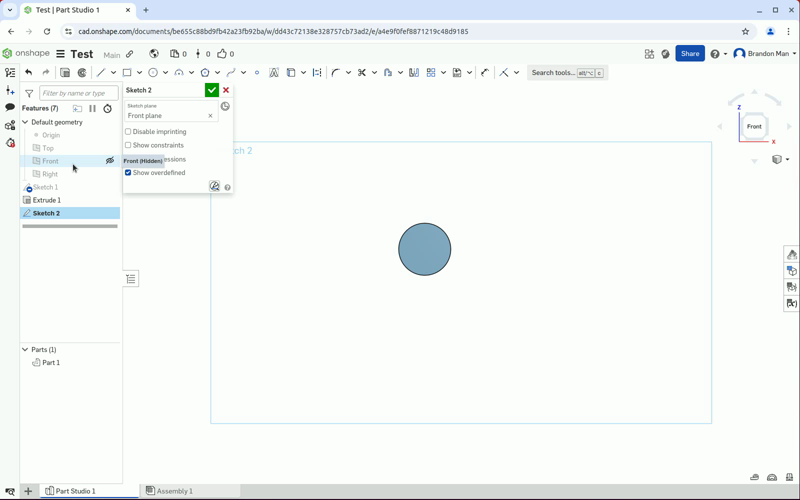
mouse_move(73, 352)
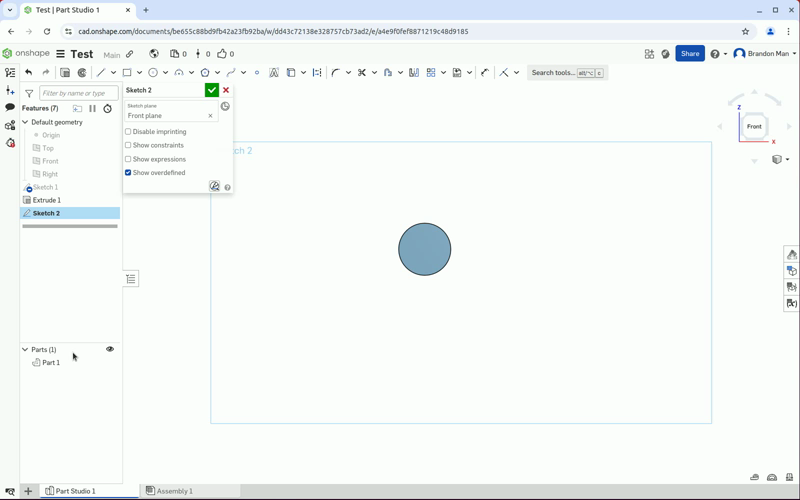
key(y)
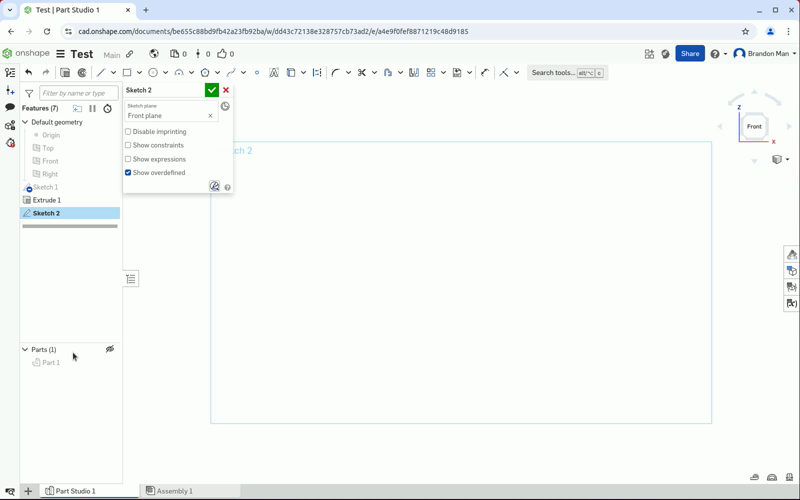
key(c)
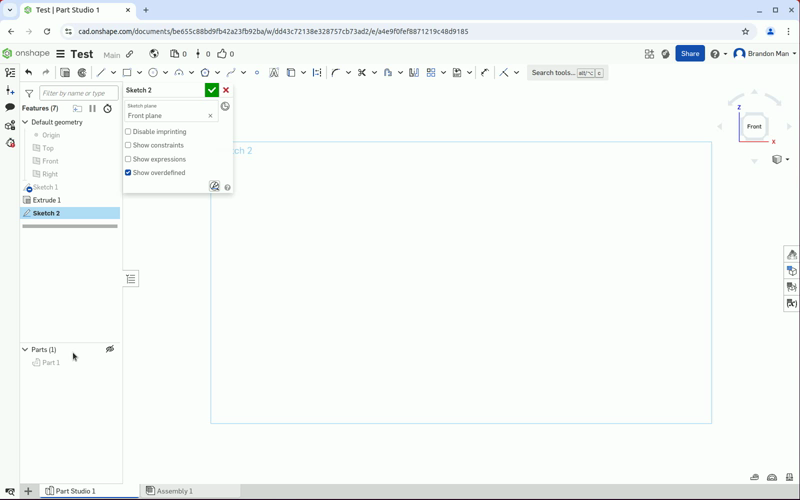
key_down(shift)
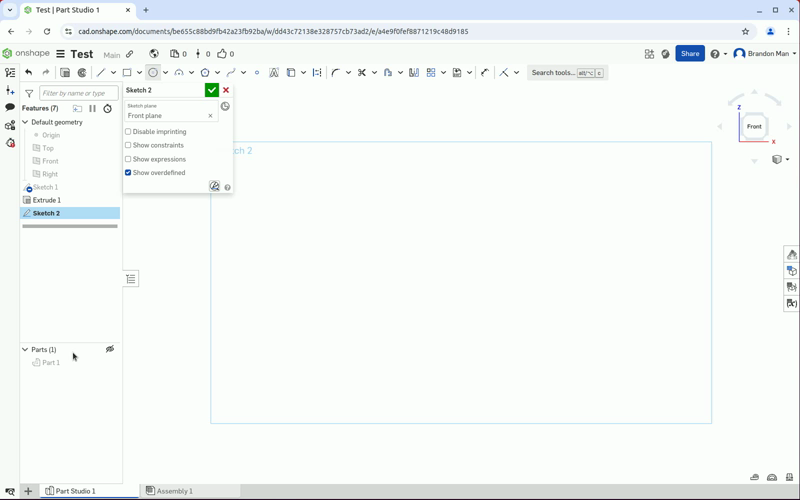
mouse_move(424, 196)
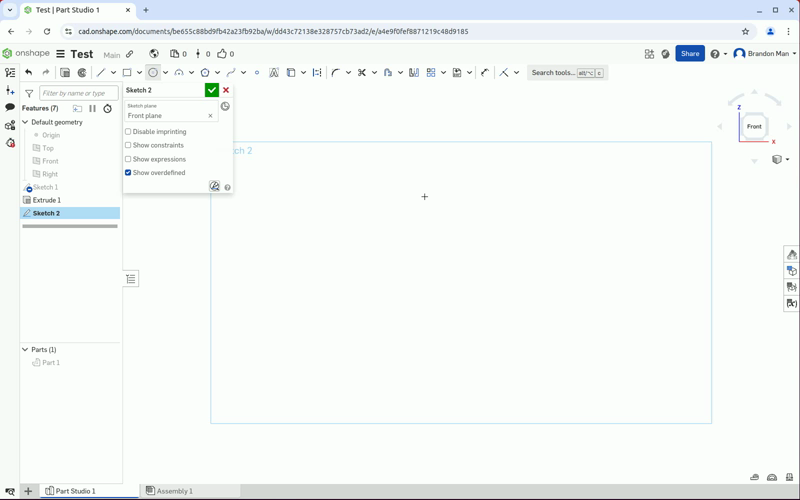
click(424, 196)
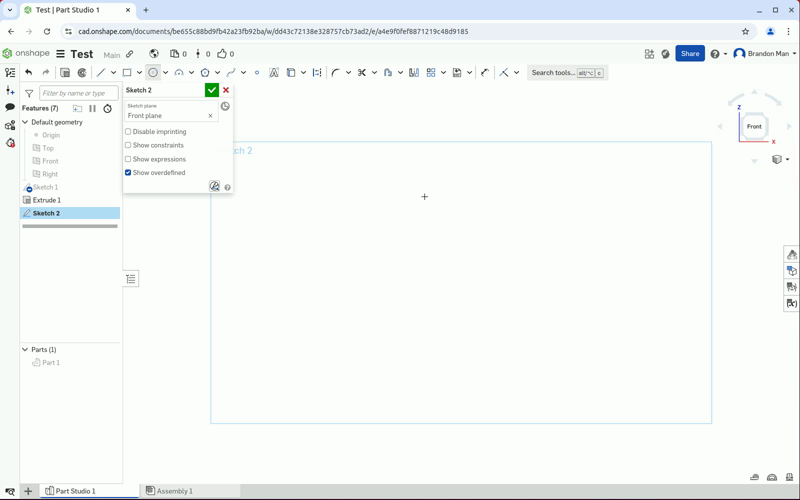
key_up(shift)
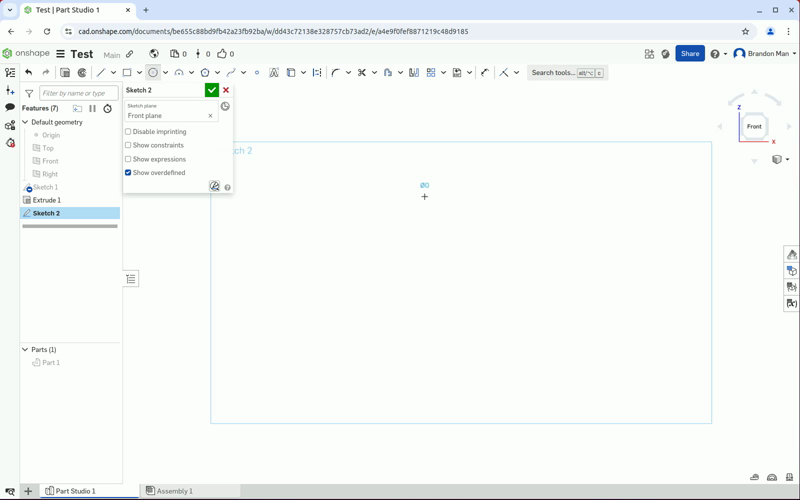
mouse_move(450, 196)
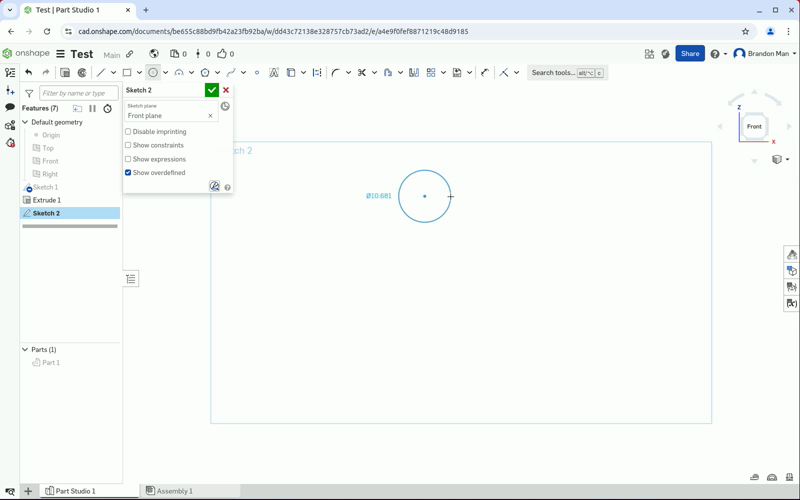
click(450, 196)
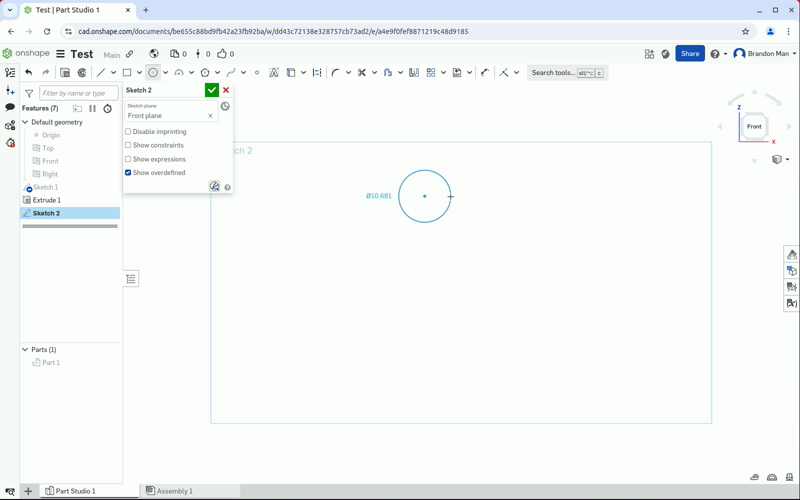
key(esc)
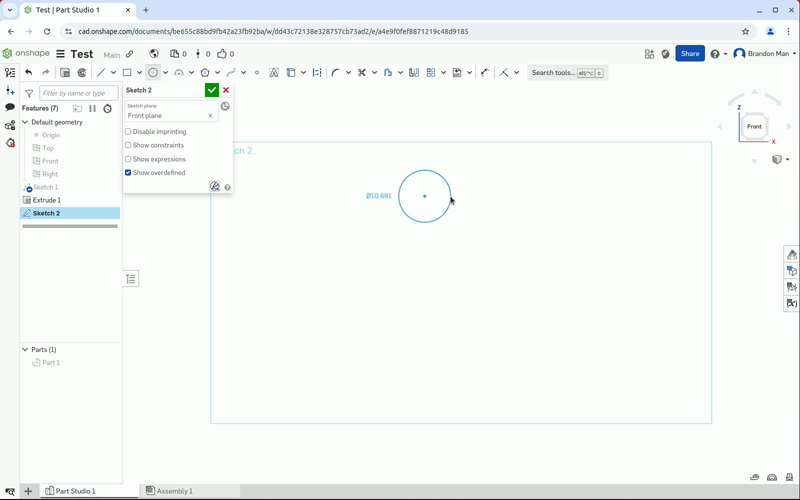
mouse_move(424, 176)
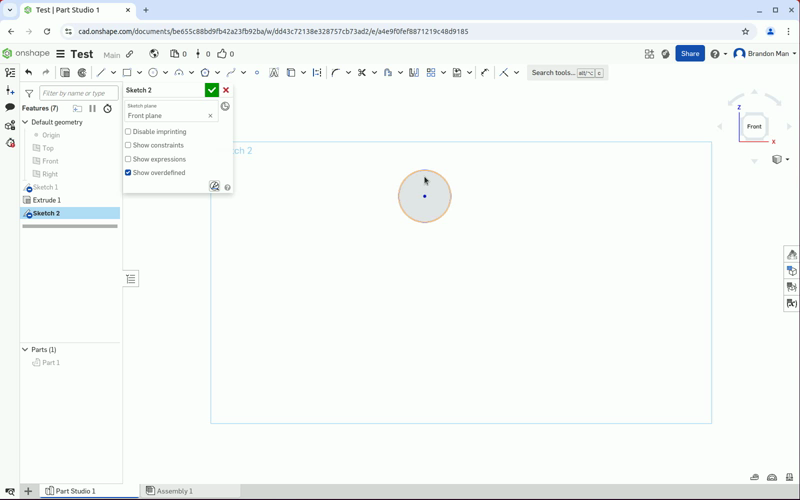
click(424, 176)
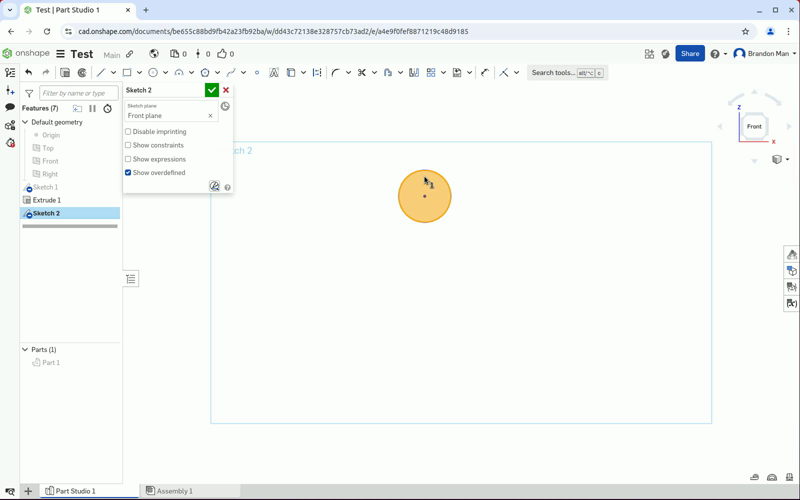
mouse_move(73, 352)
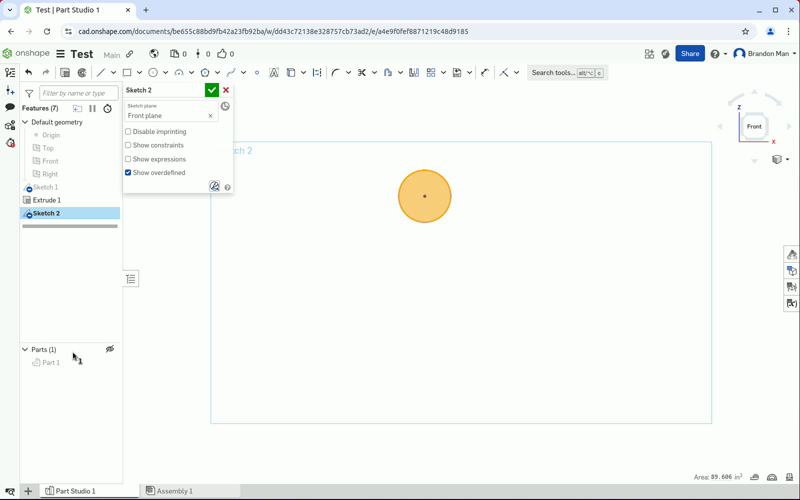
key(shift+y)
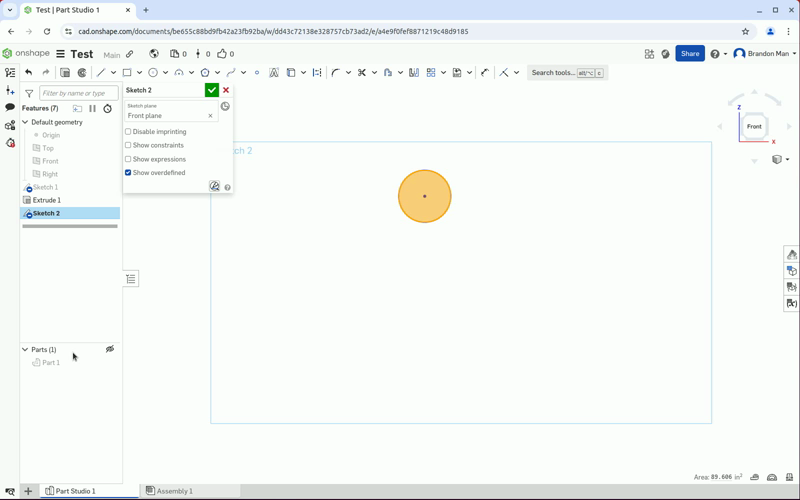
key(shift+e)
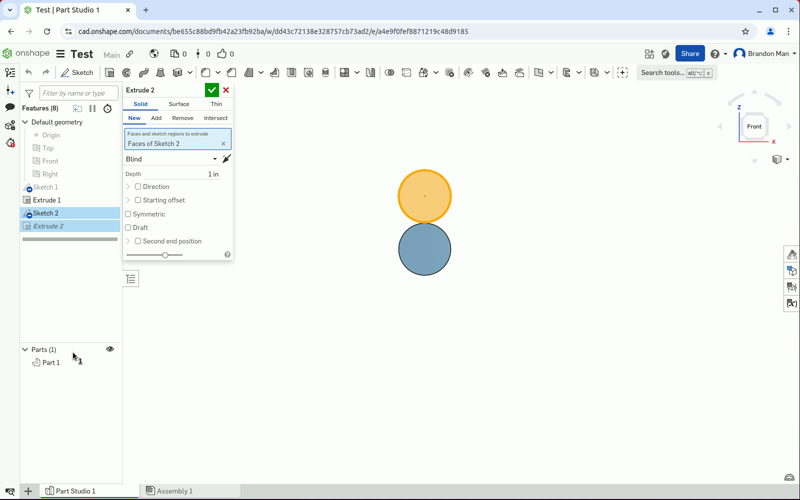
mouse_move(143, 106)
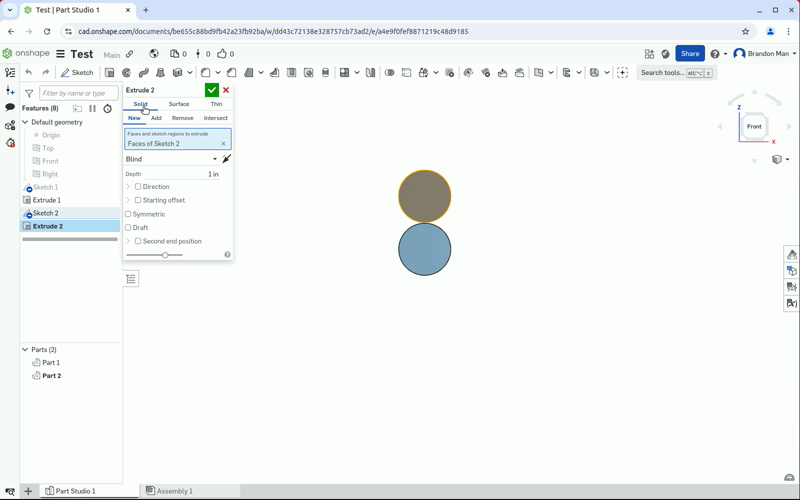
click(143, 106)
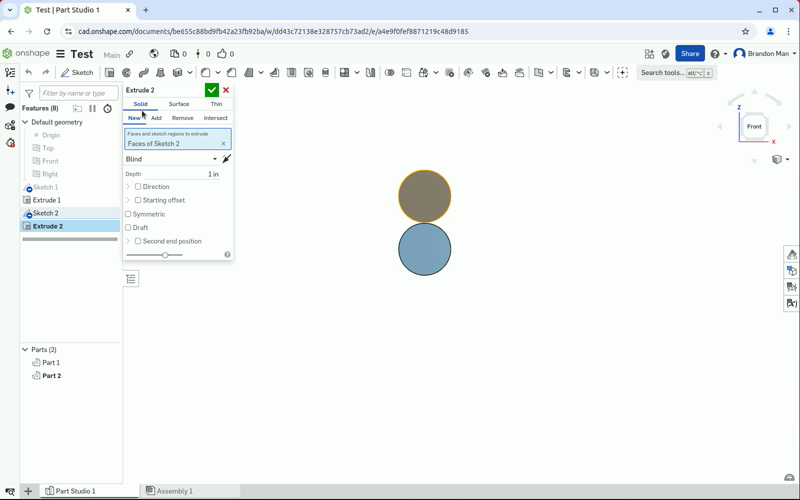
mouse_move(137, 120)
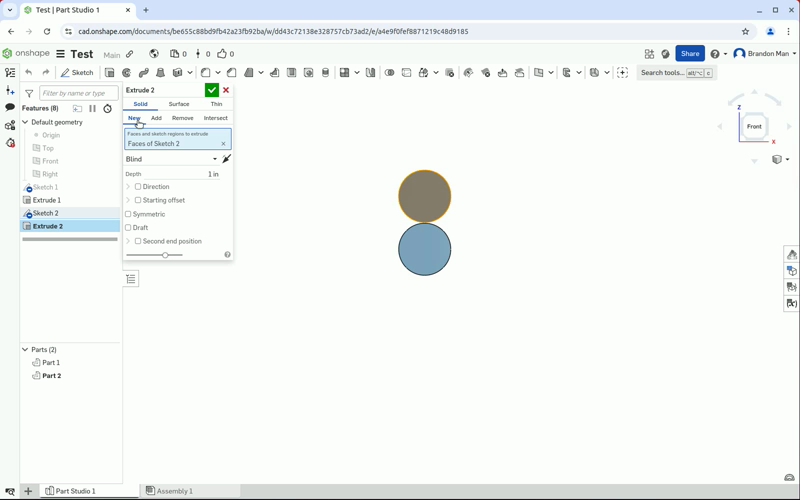
click(137, 120)
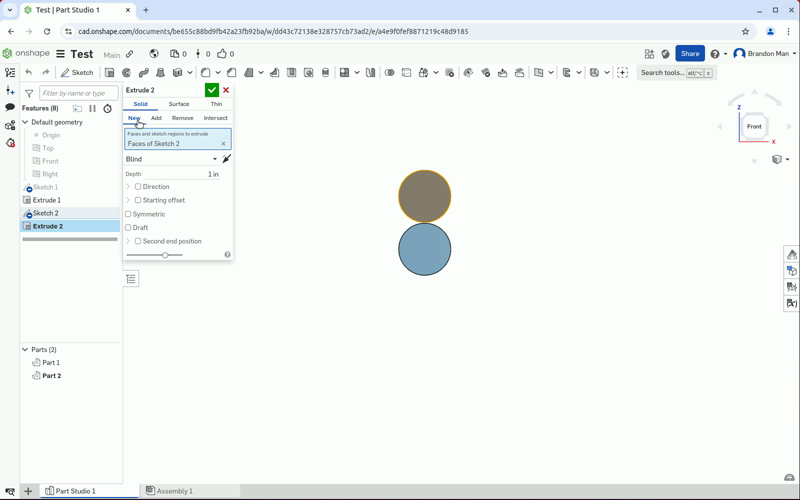
key(tab, 4)
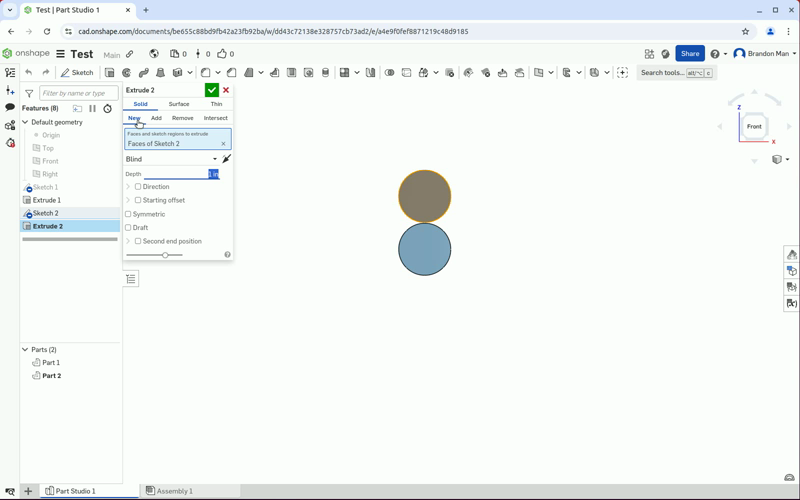
text(0.481)
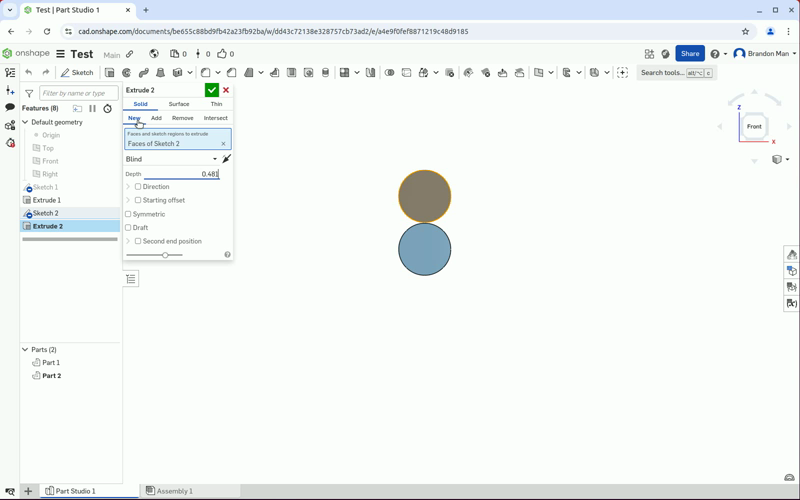
key(enter)
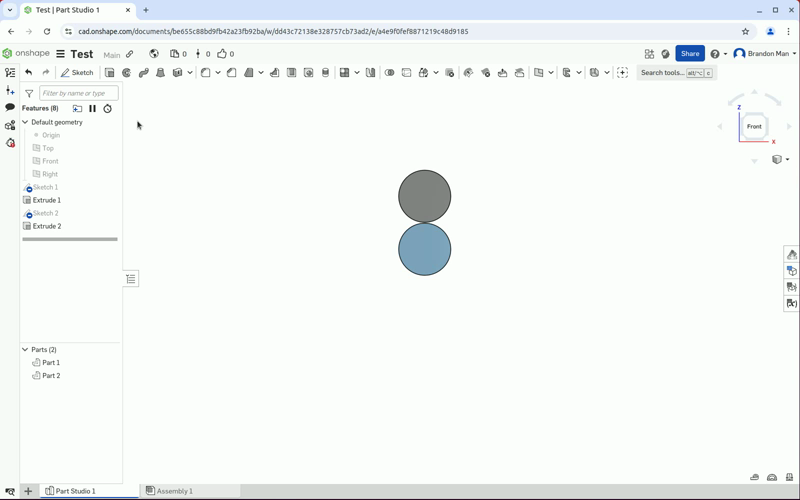
key(shift+h)
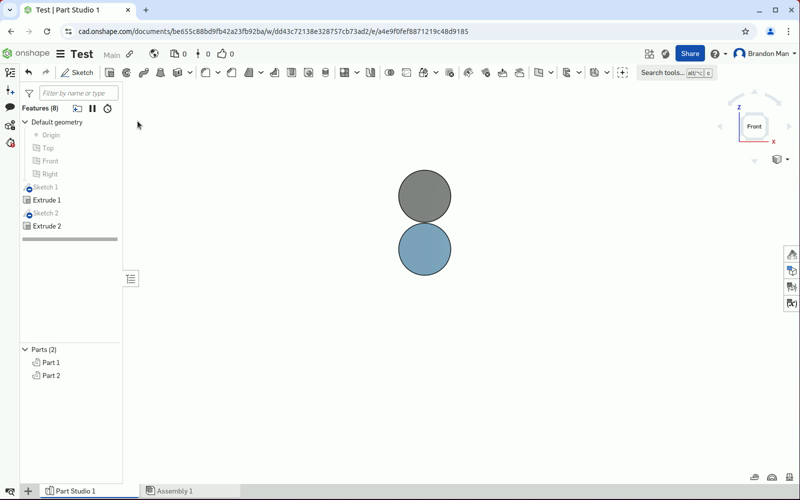
key(shift+h)
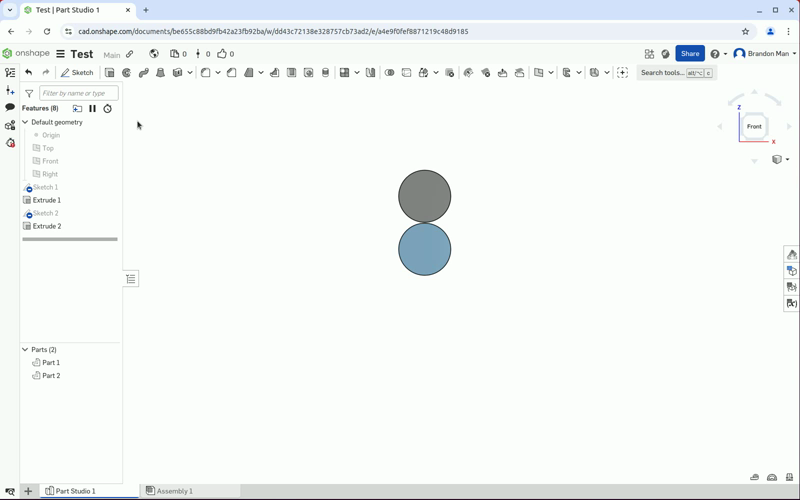
mouse_move(73, 189)
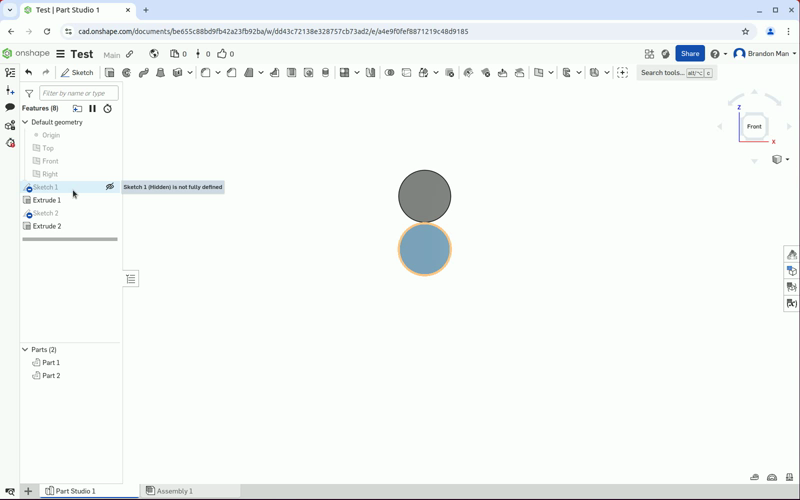
click(73, 189)
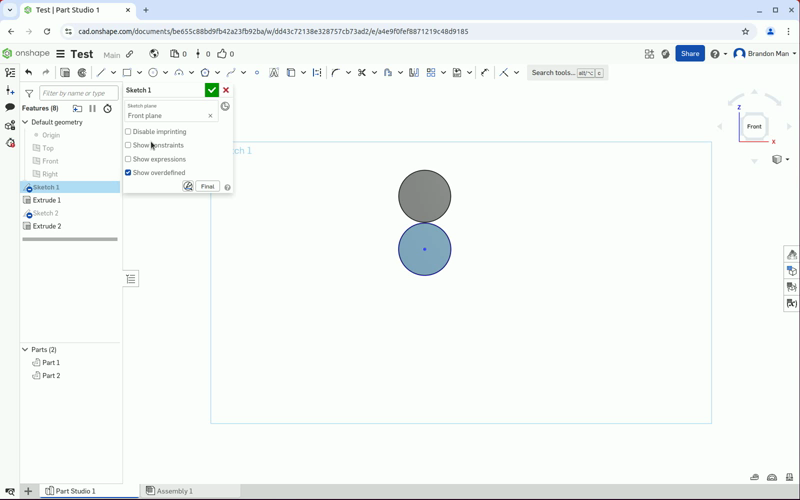
mouse_move(229, 92)
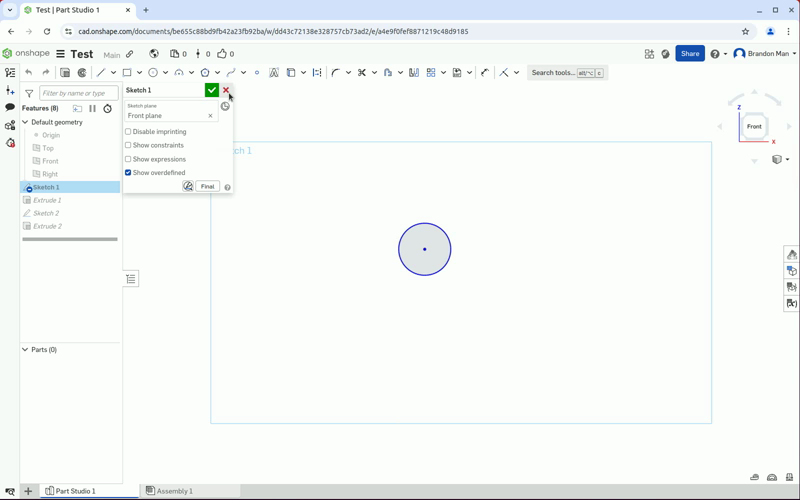
click(229, 92)
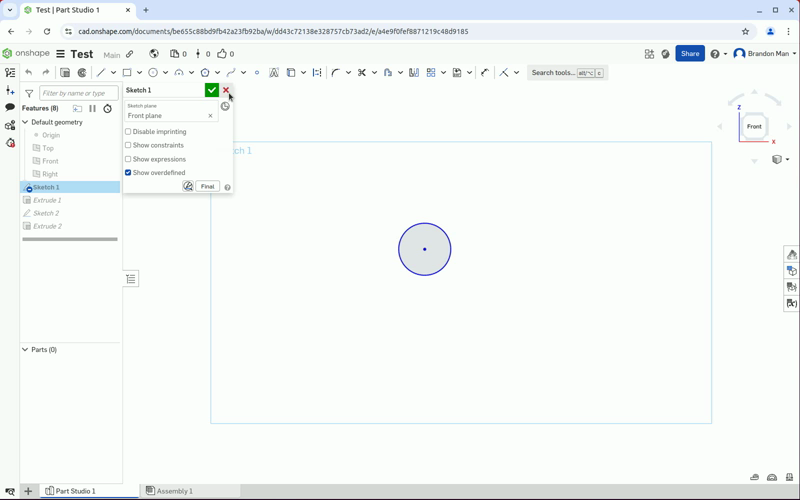
key(shift+s)
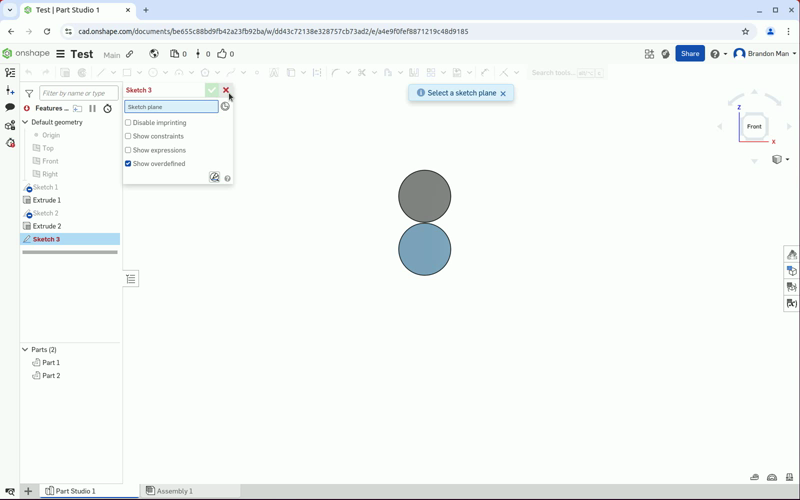
mouse_move(73, 163)
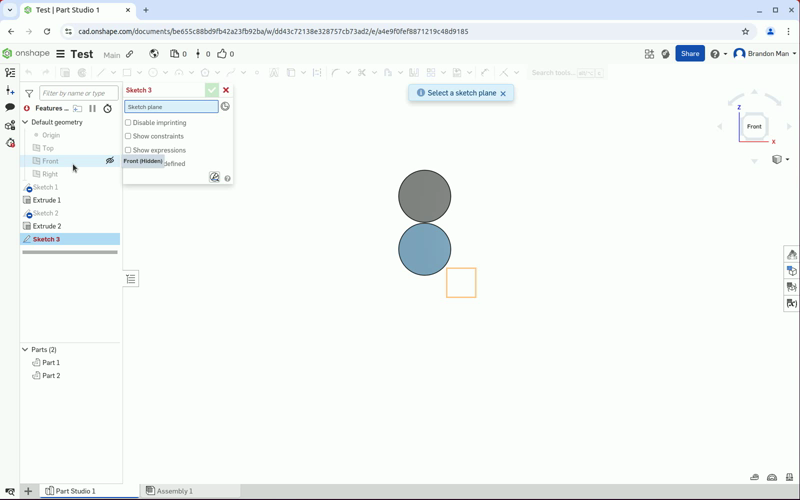
click(73, 163)
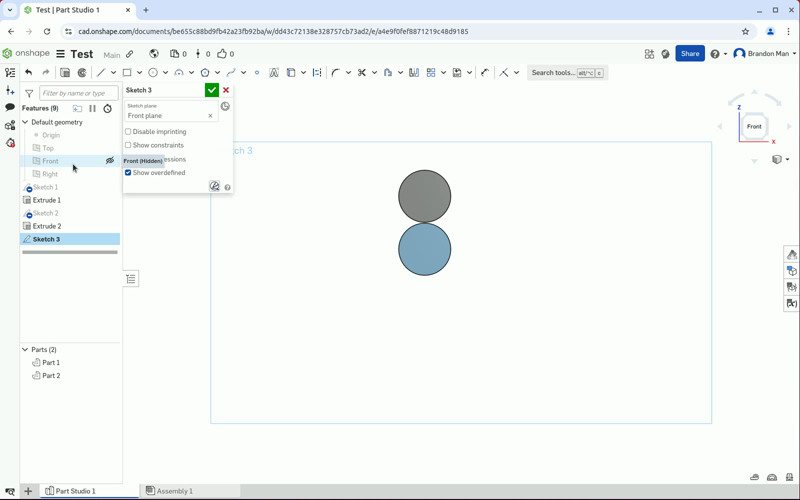
mouse_move(73, 352)
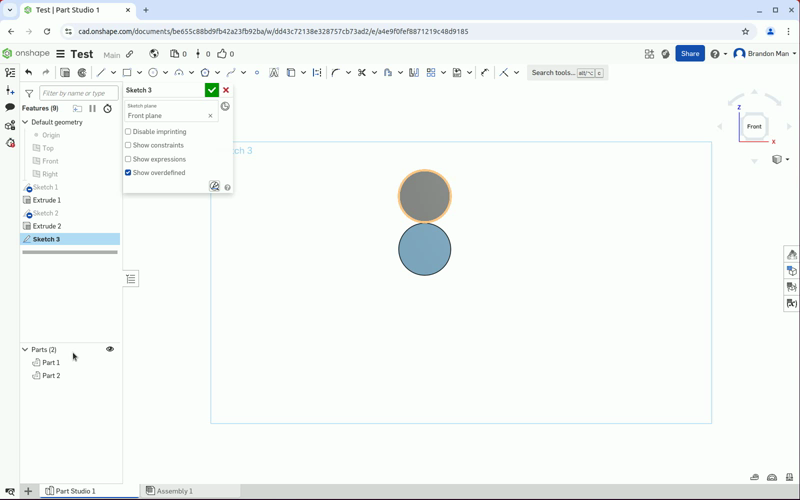
key(y)
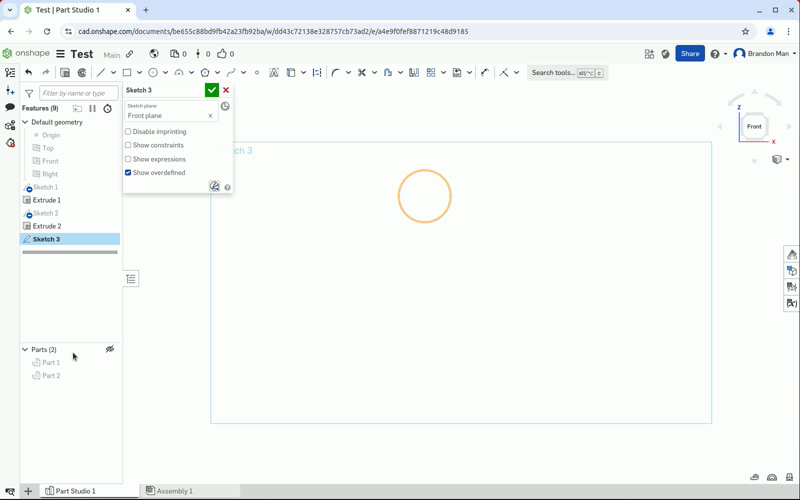
key(c)
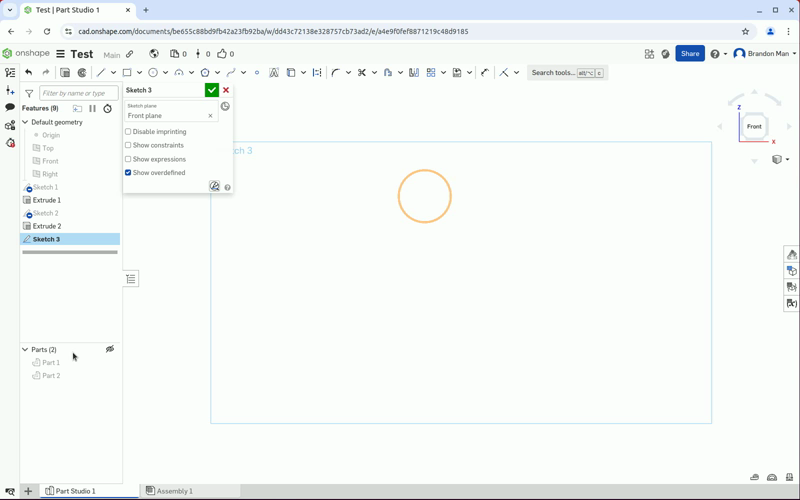
key_down(shift)
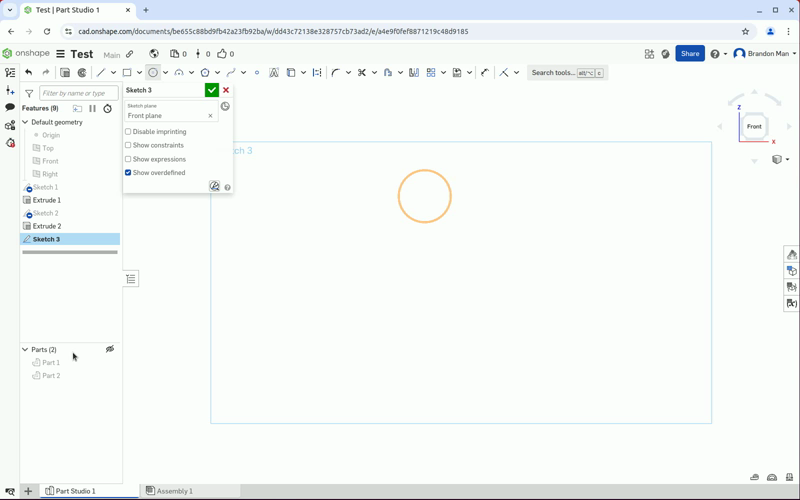
mouse_move(477, 249)
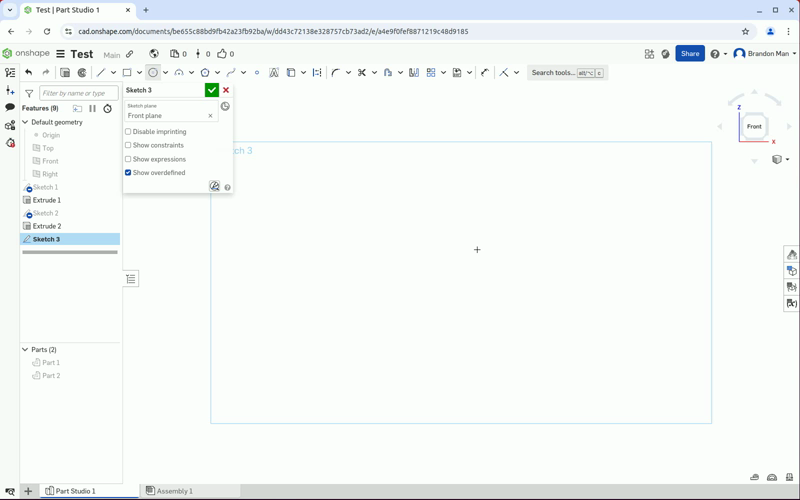
click(477, 249)
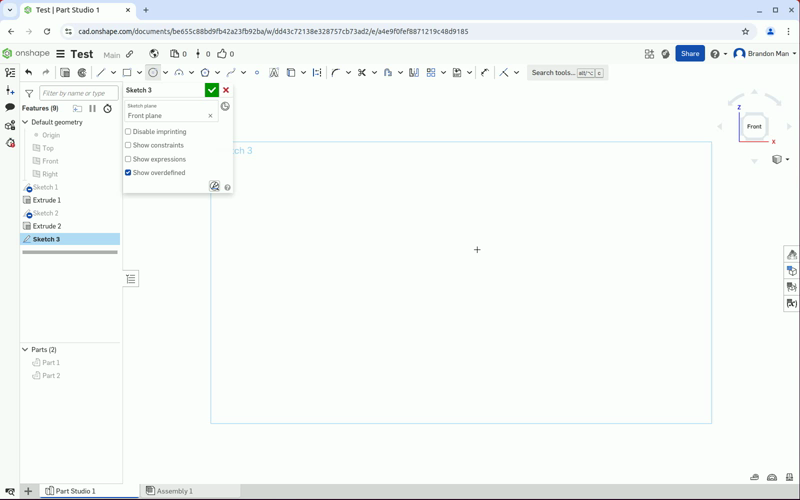
key_up(shift)
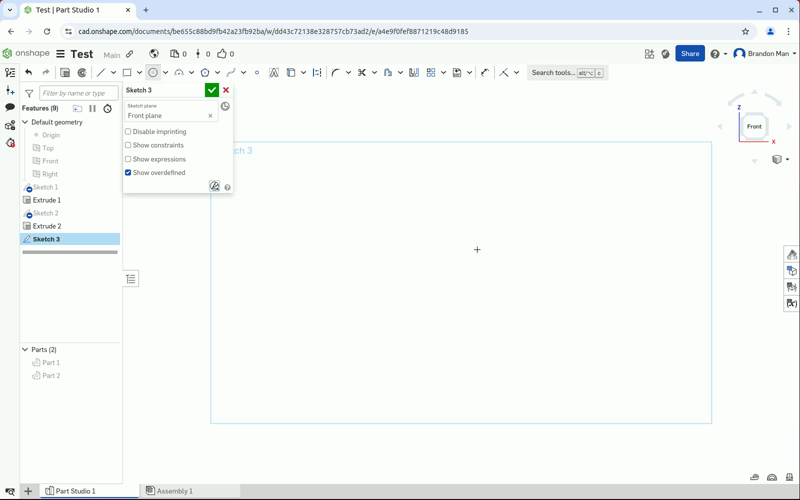
mouse_move(503, 249)
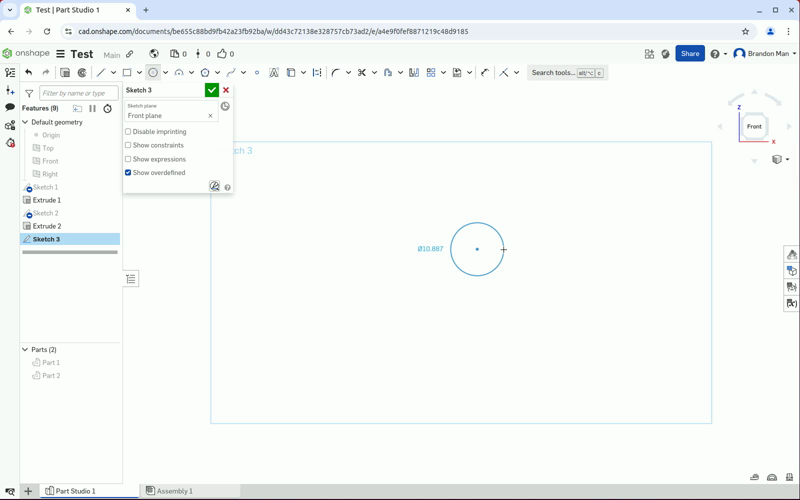
click(503, 249)
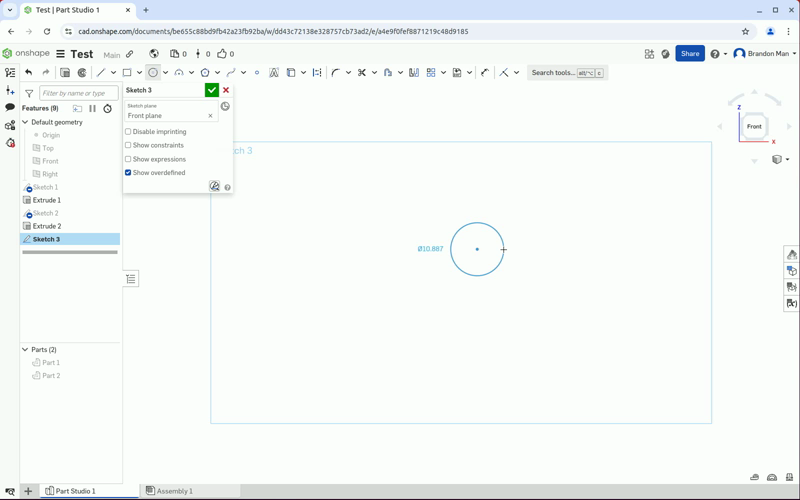
key(esc)
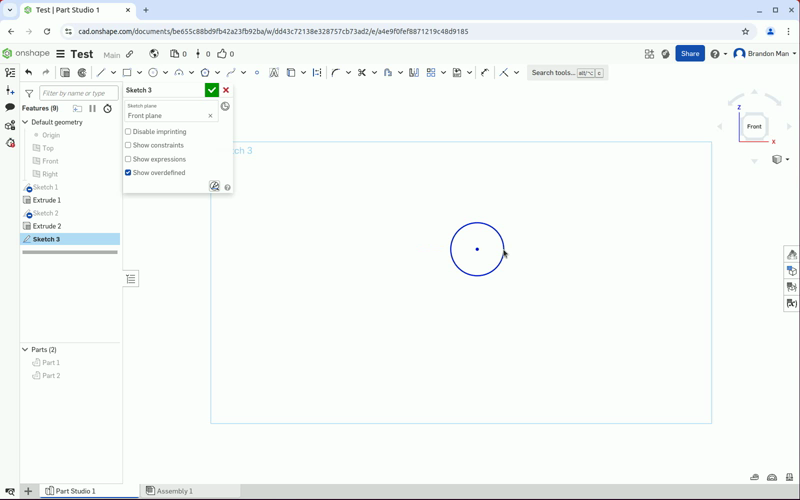
mouse_move(495, 235)
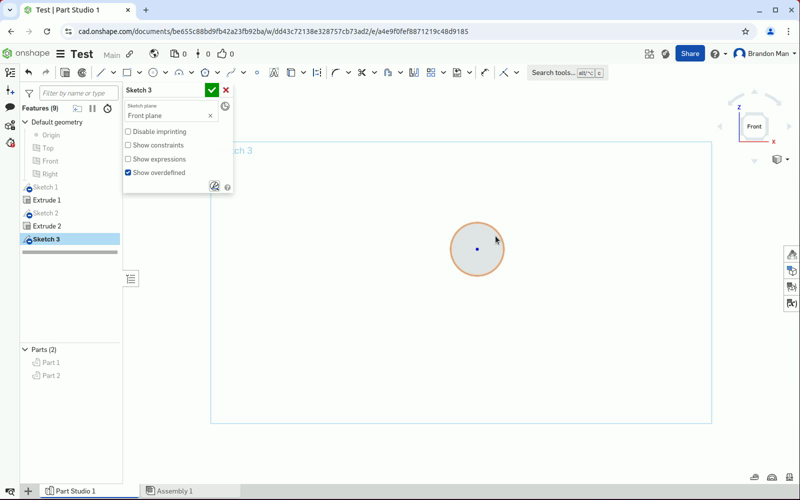
click(495, 235)
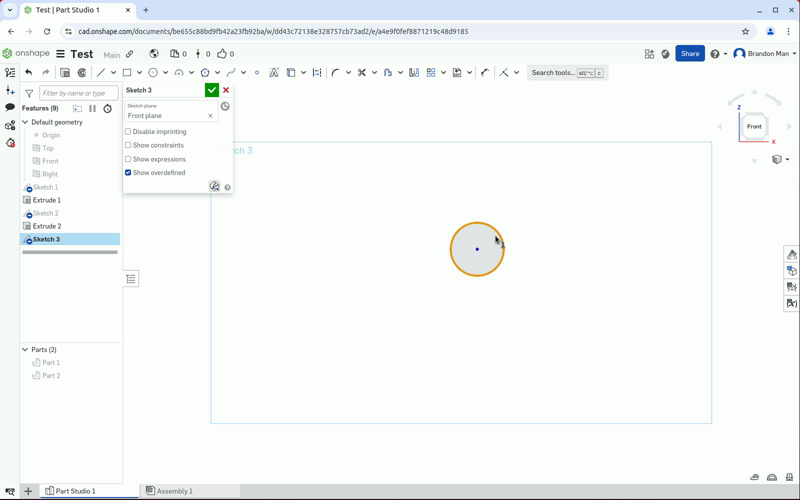
mouse_move(73, 352)
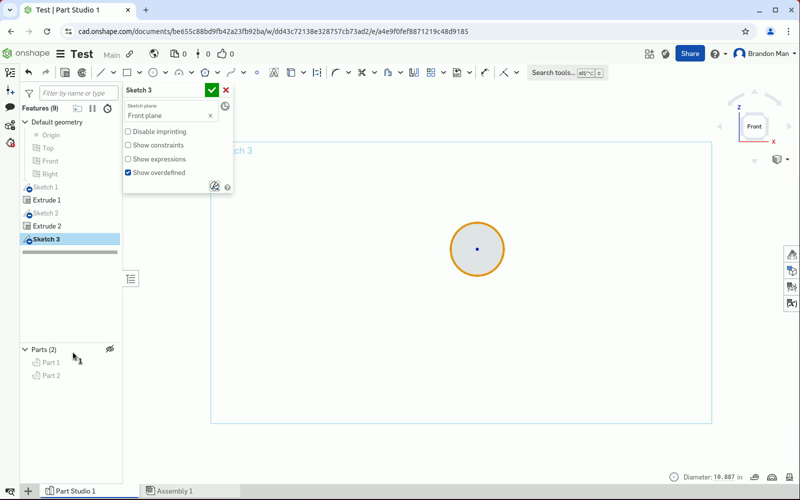
key(shift+y)
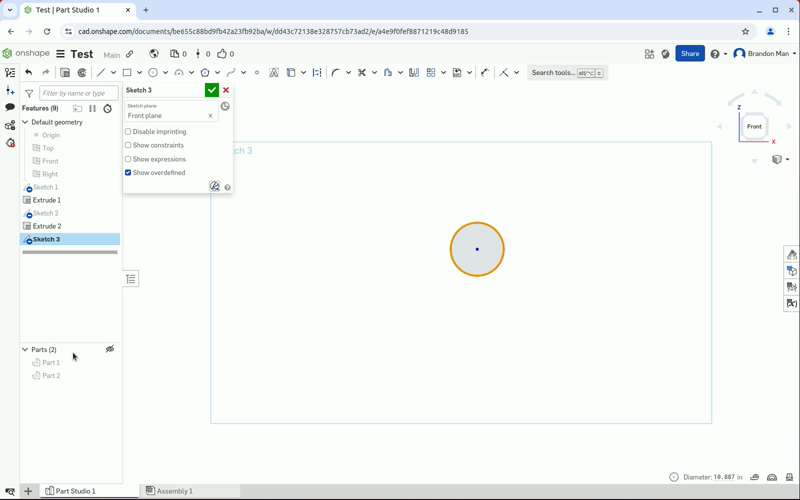
key(shift+e)
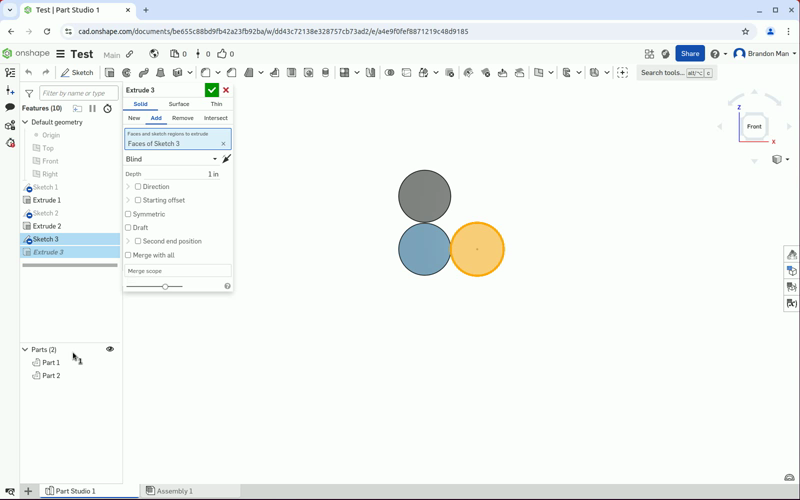
mouse_move(143, 106)
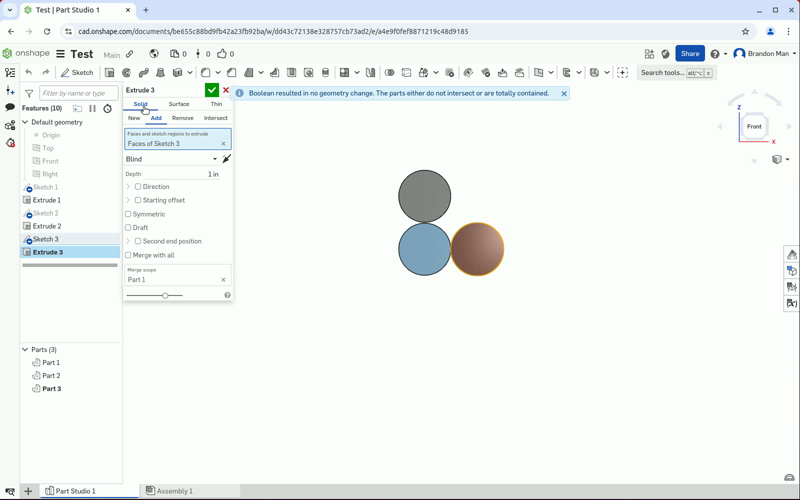
click(143, 106)
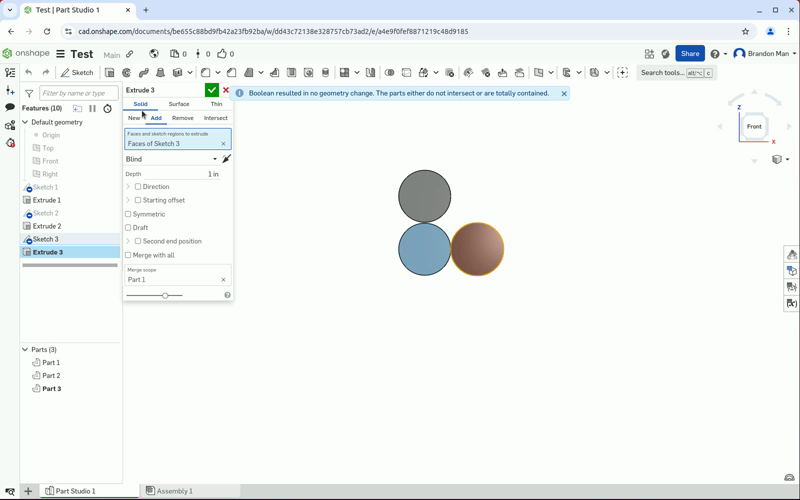
mouse_move(137, 120)
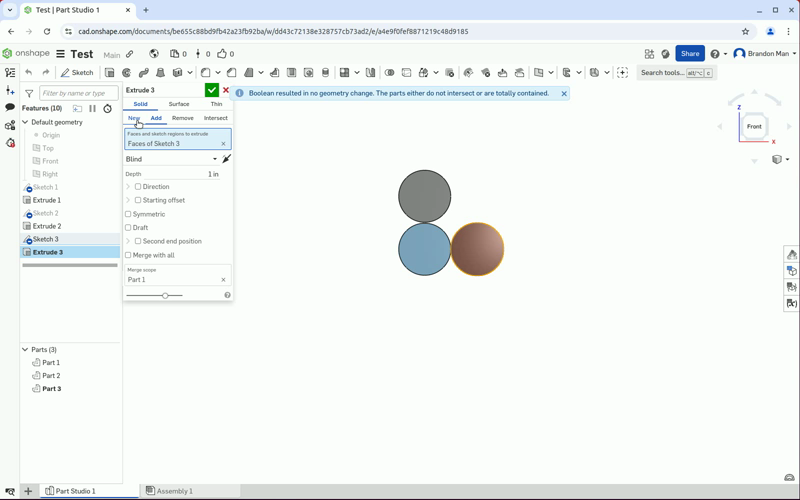
click(137, 120)
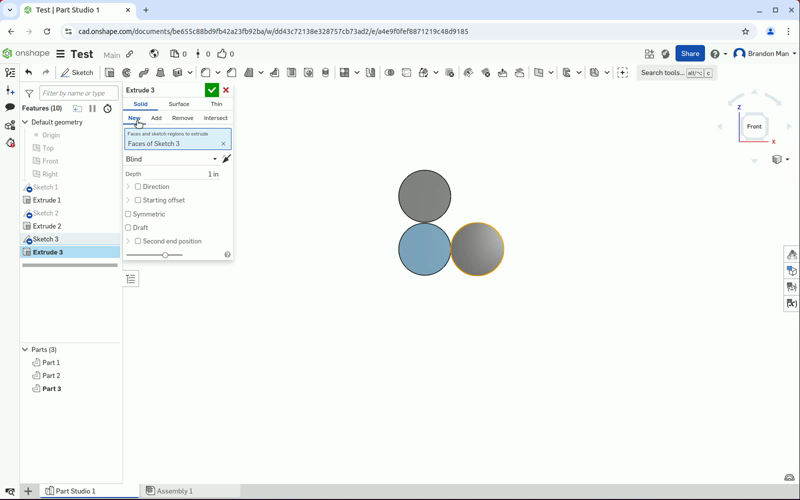
key(tab, 4)
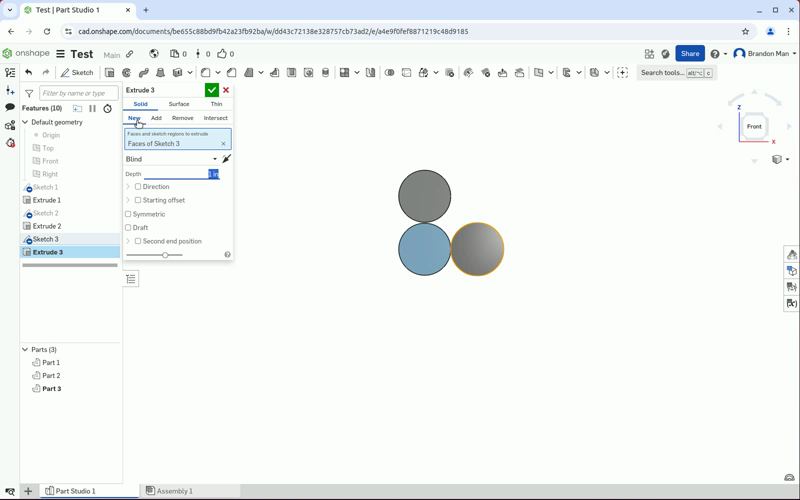
text(0.481)
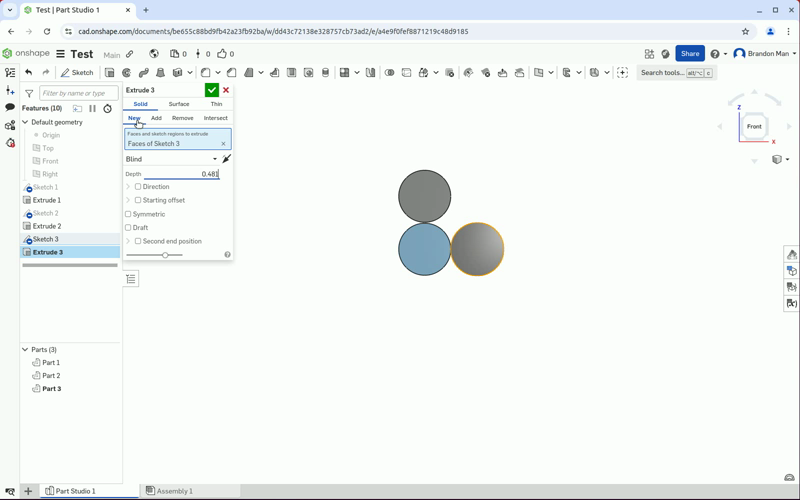
key(enter)
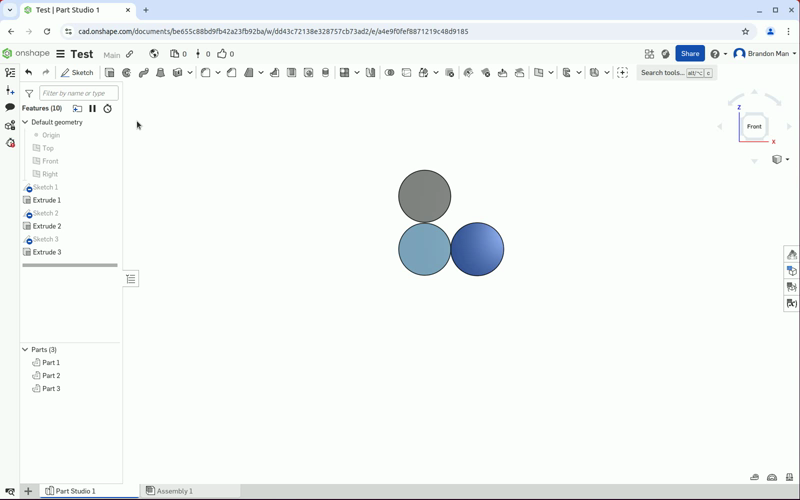
key(shift+h)
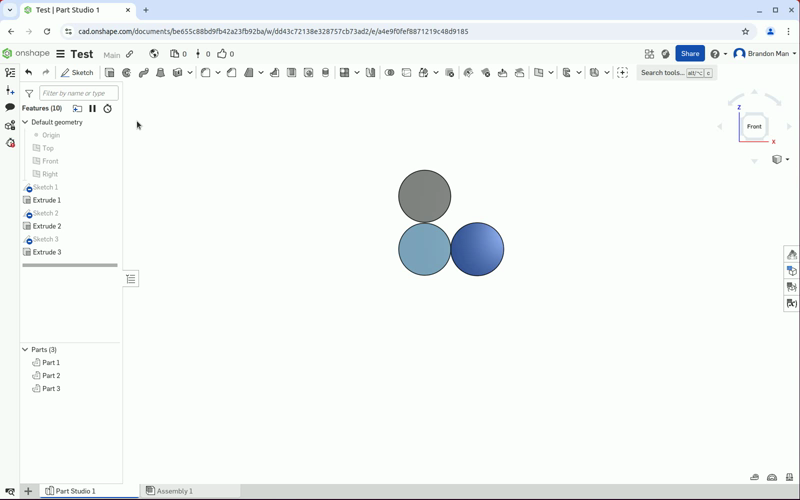
key(shift+h)
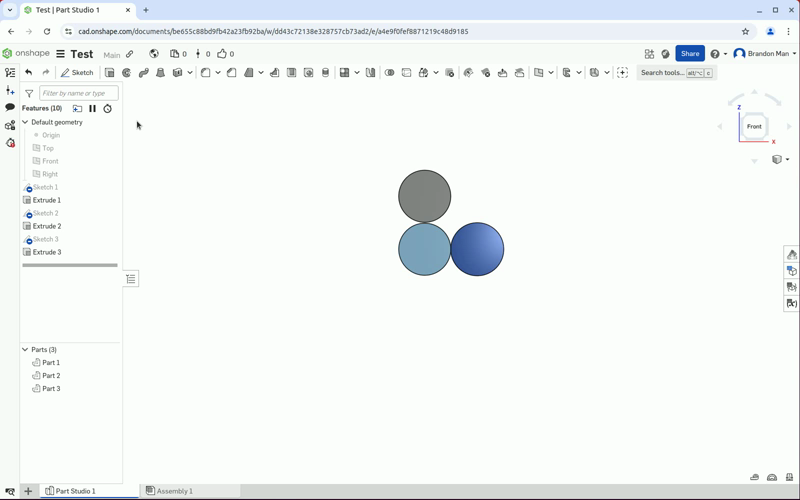
mouse_move(73, 189)
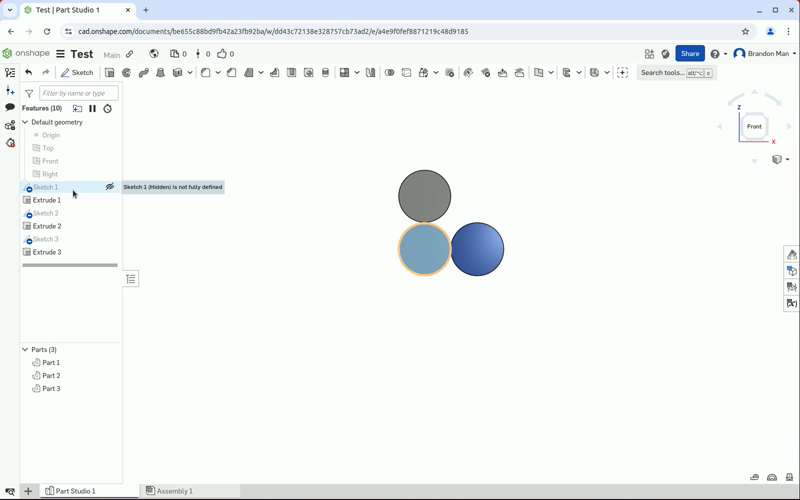
click(73, 189)
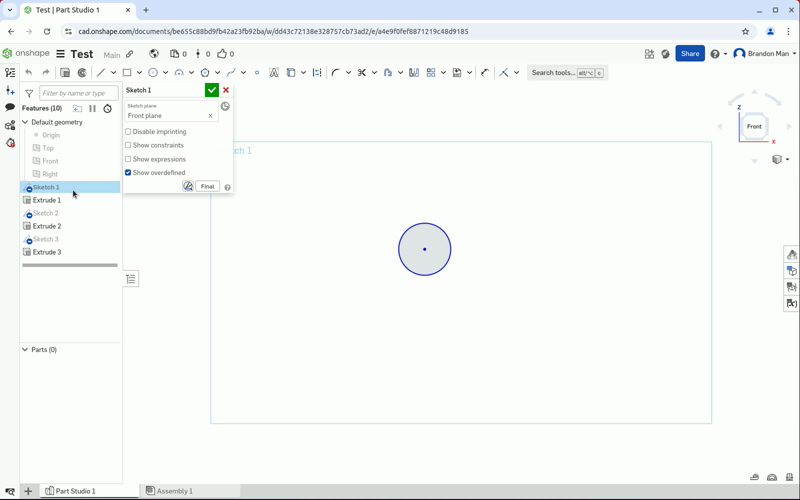
mouse_move(229, 92)
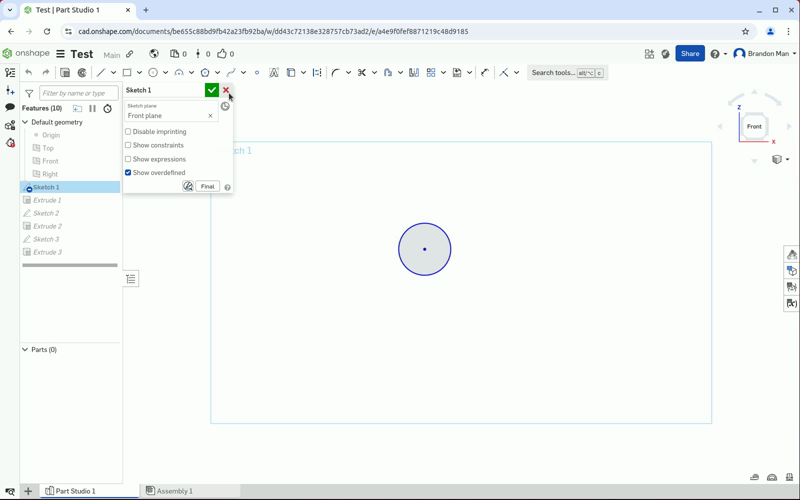
click(229, 92)
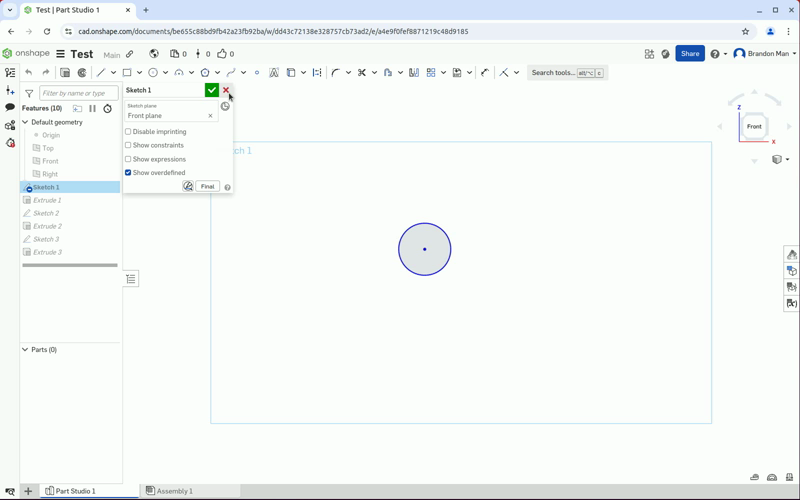
key(shift+s)
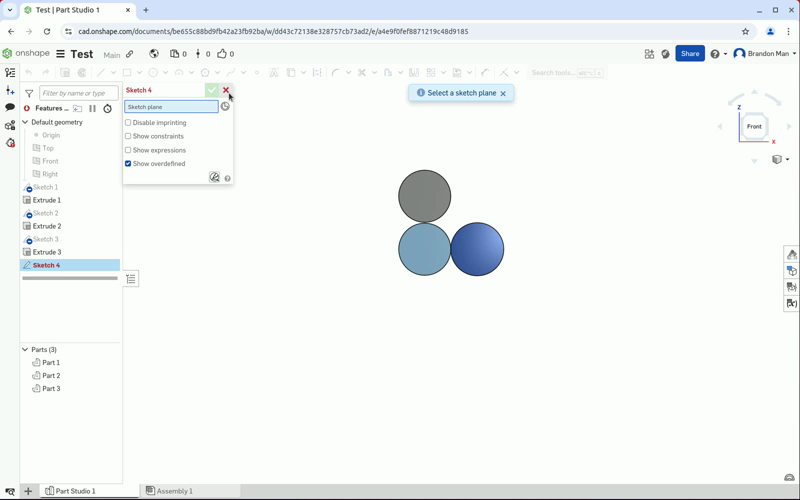
mouse_move(73, 163)
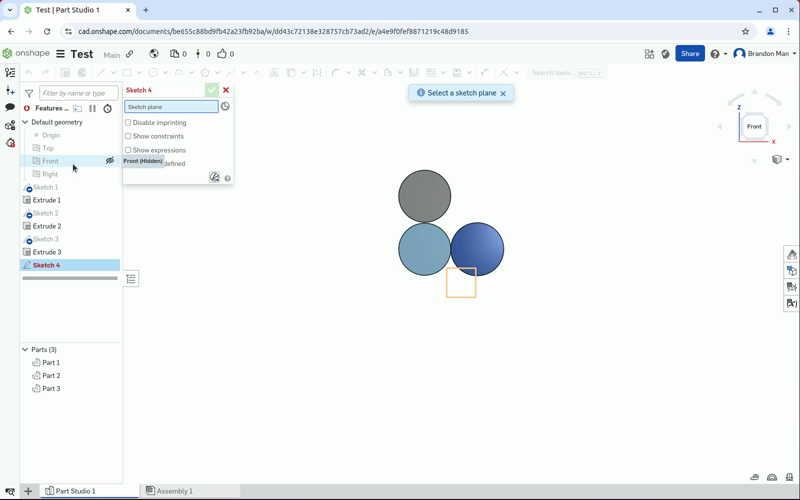
click(73, 163)
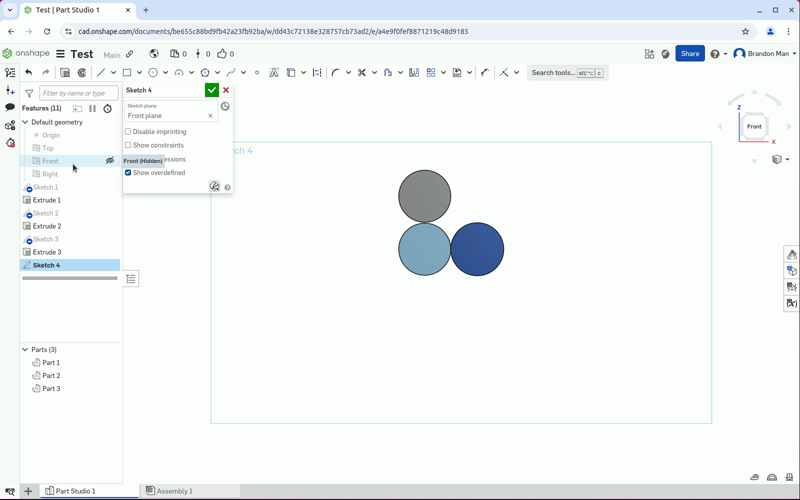
mouse_move(73, 352)
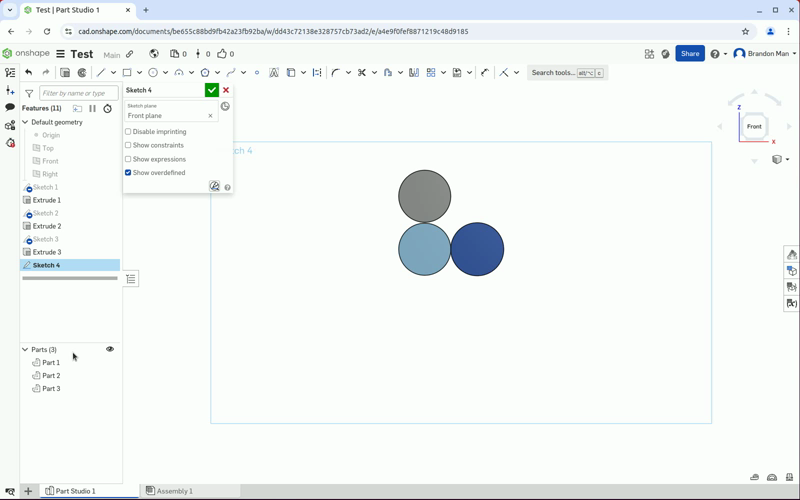
key(y)
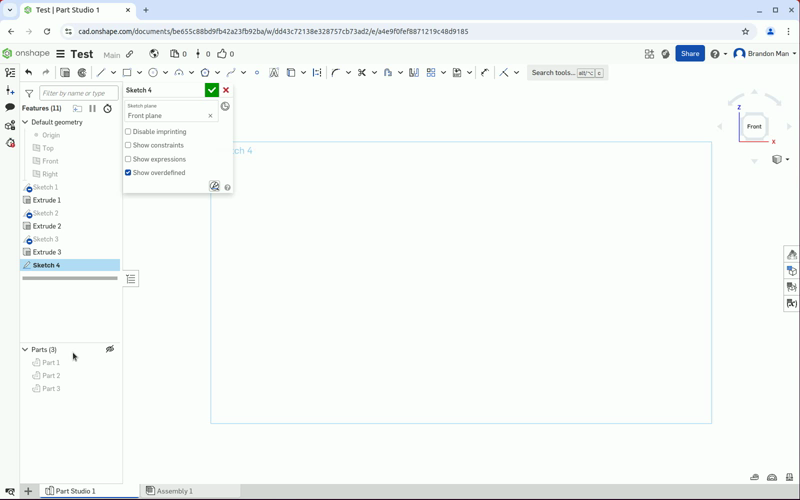
key(c)
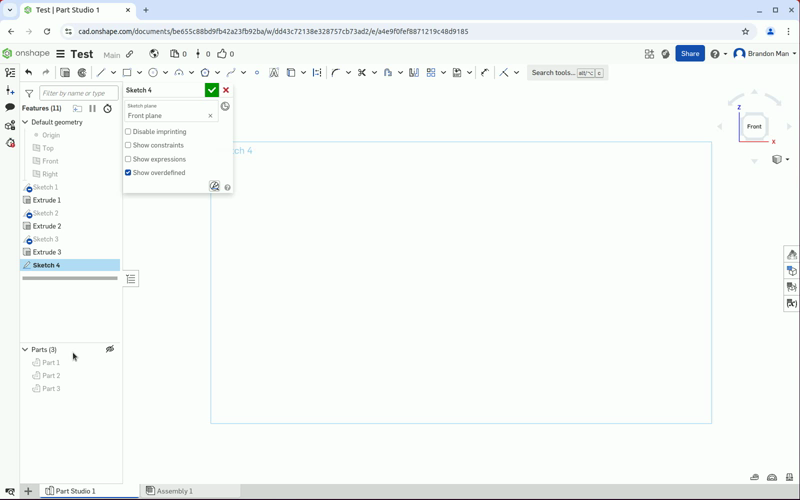
key_down(shift)
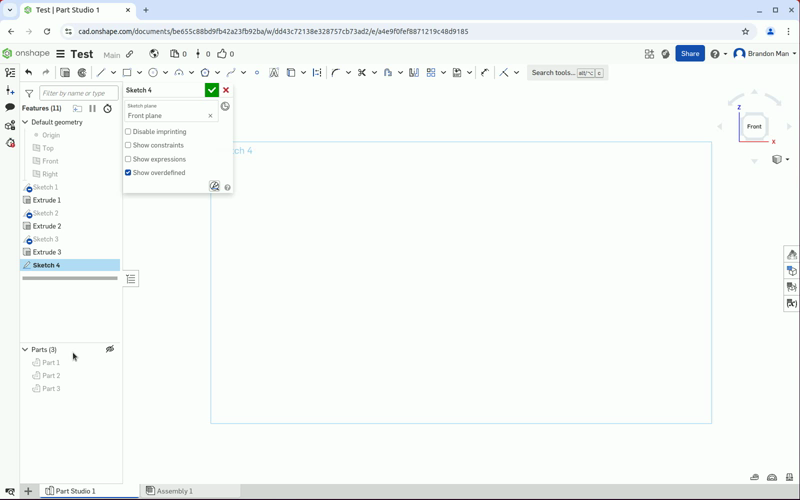
mouse_move(477, 196)
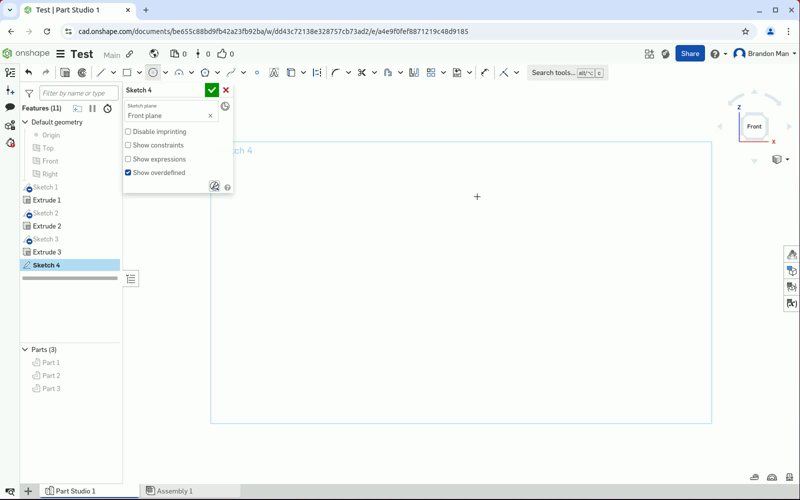
click(477, 196)
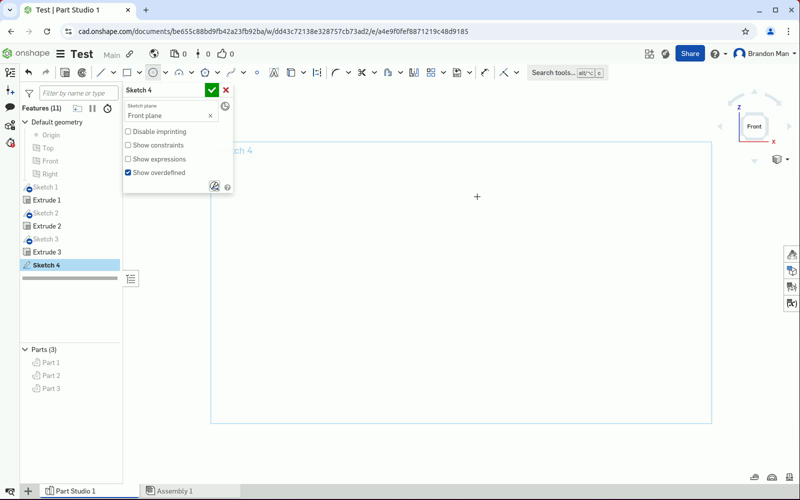
key_up(shift)
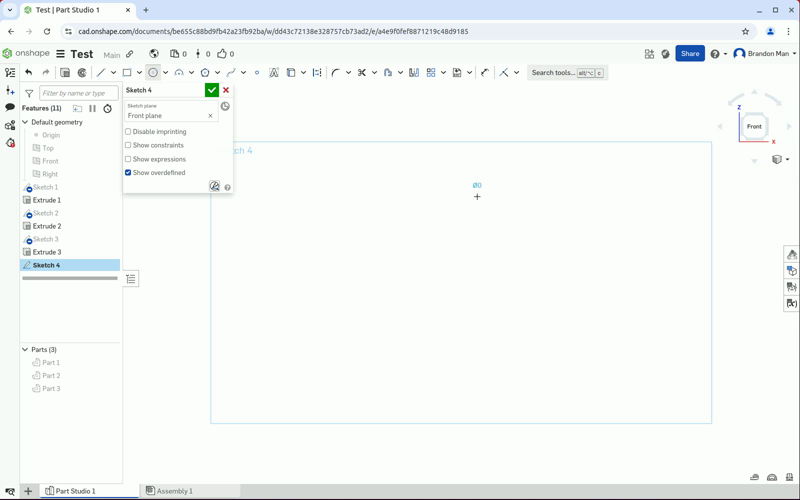
mouse_move(503, 196)
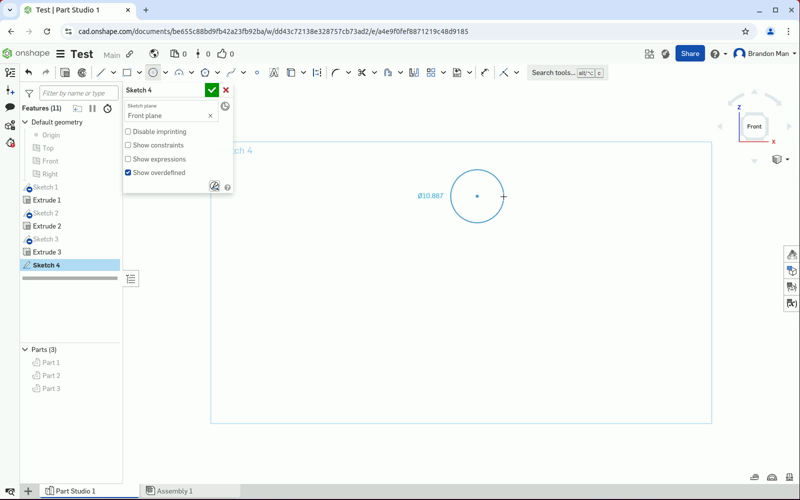
click(503, 196)
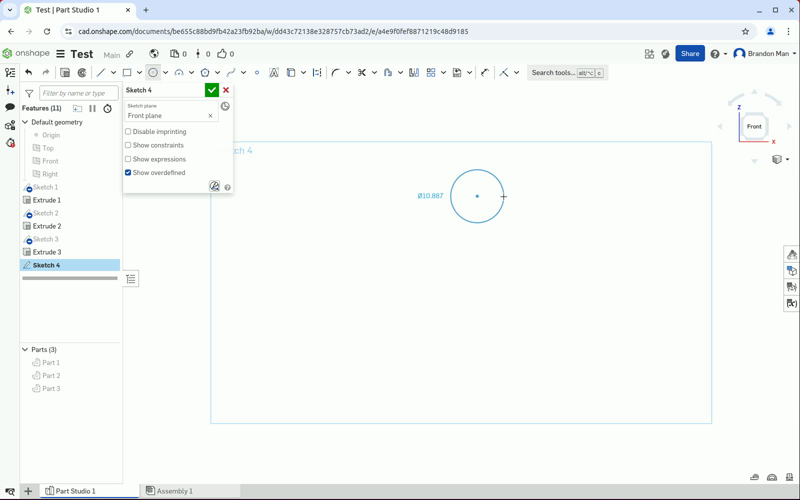
key(esc)
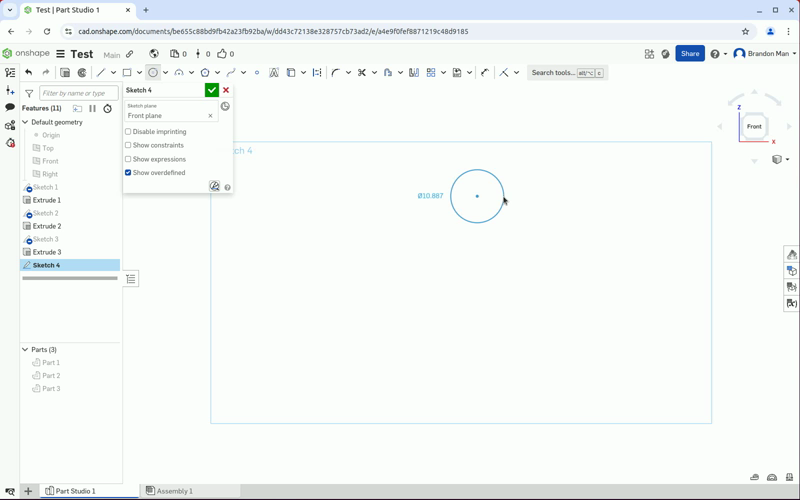
mouse_move(459, 193)
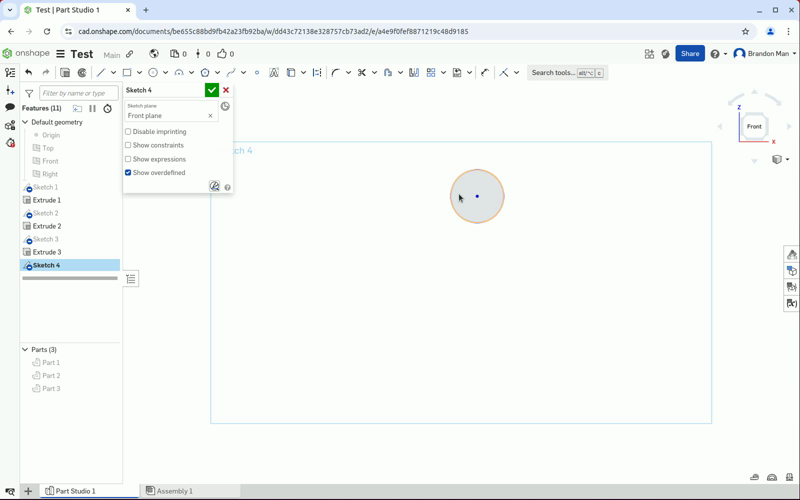
click(459, 193)
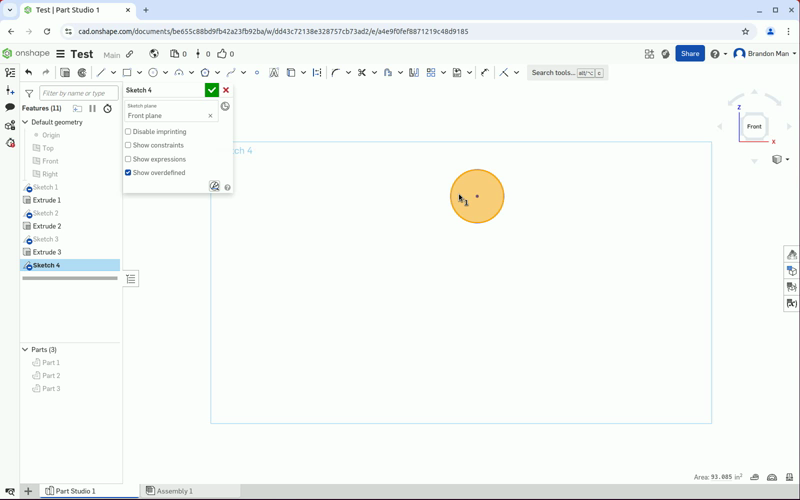
mouse_move(73, 352)
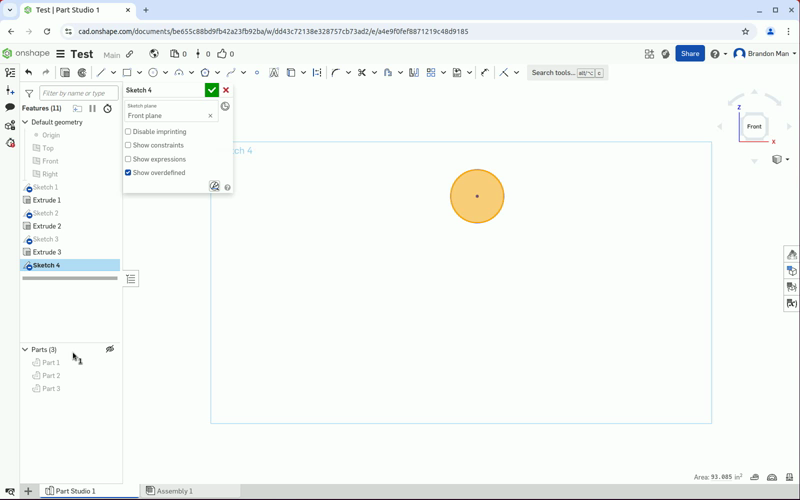
key(shift+y)
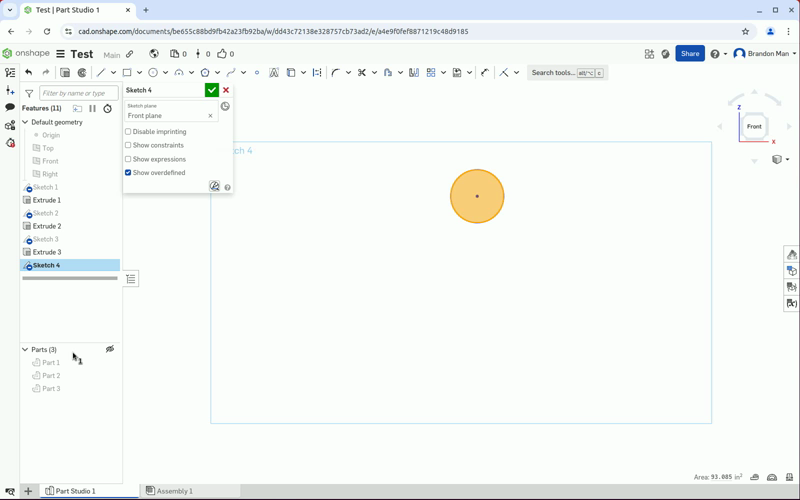
key(shift+e)
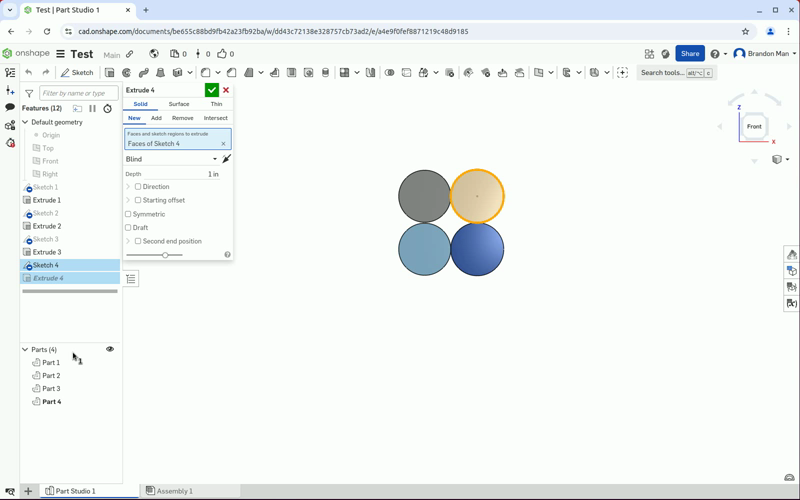
mouse_move(143, 106)
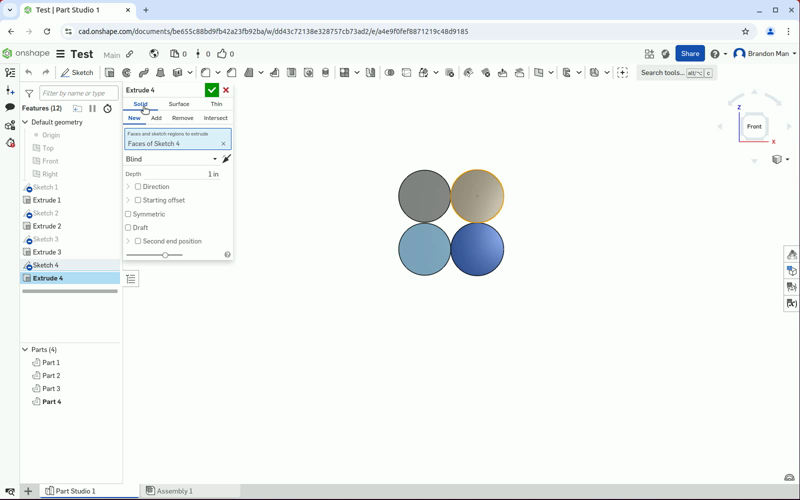
click(143, 106)
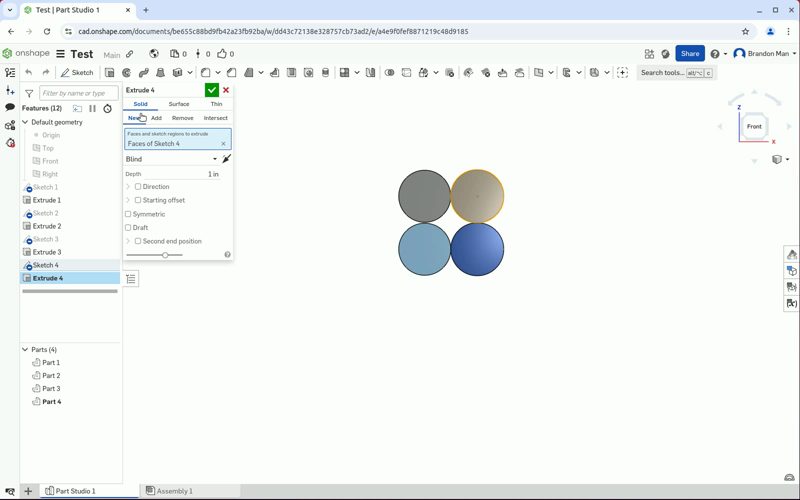
mouse_move(137, 120)
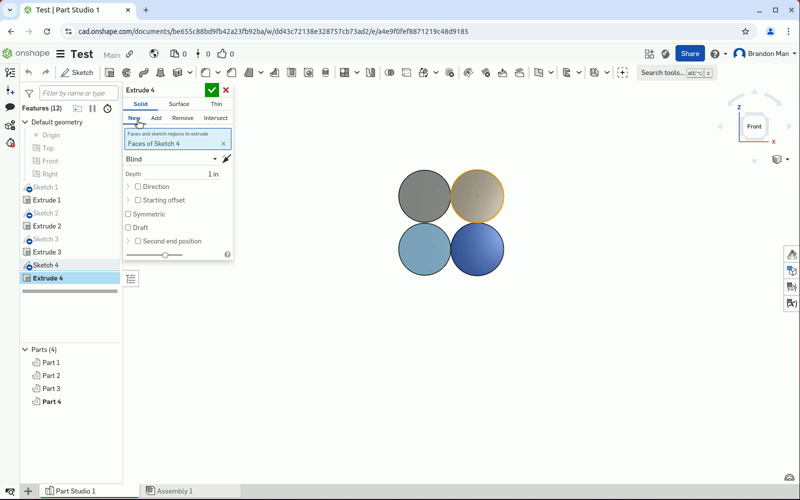
click(137, 120)
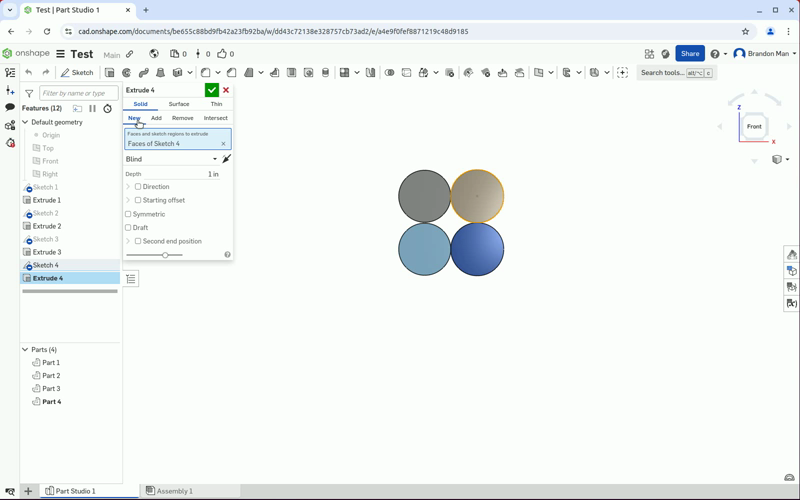
key(tab, 4)
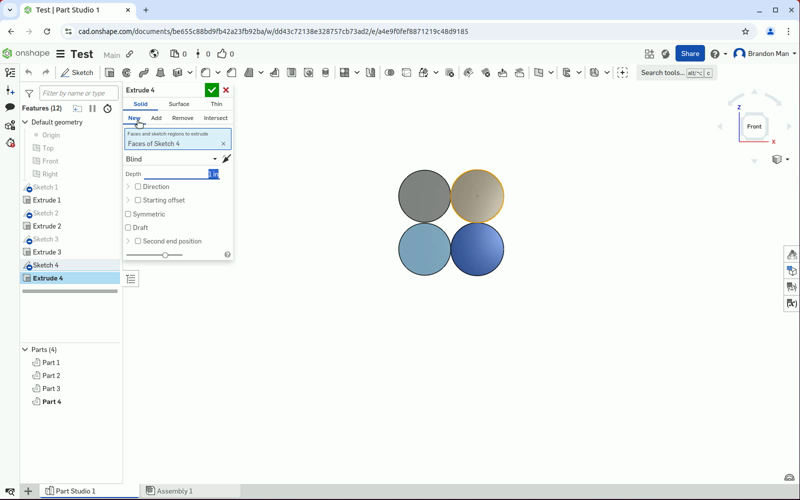
text(0.481)
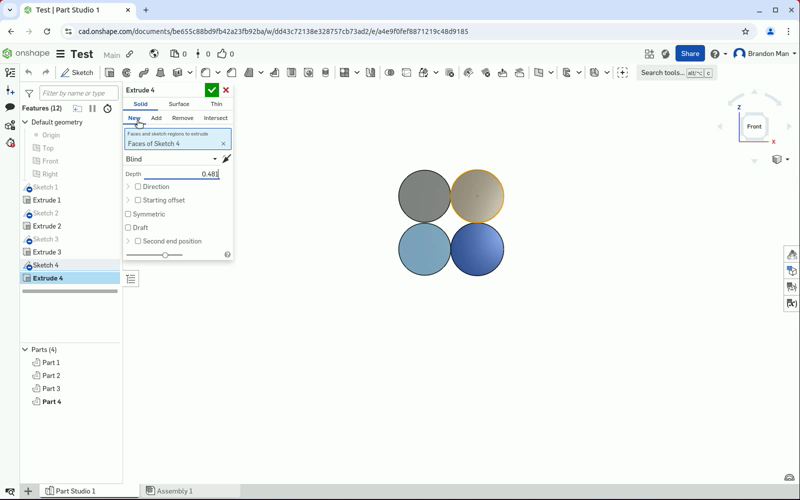
key(enter)
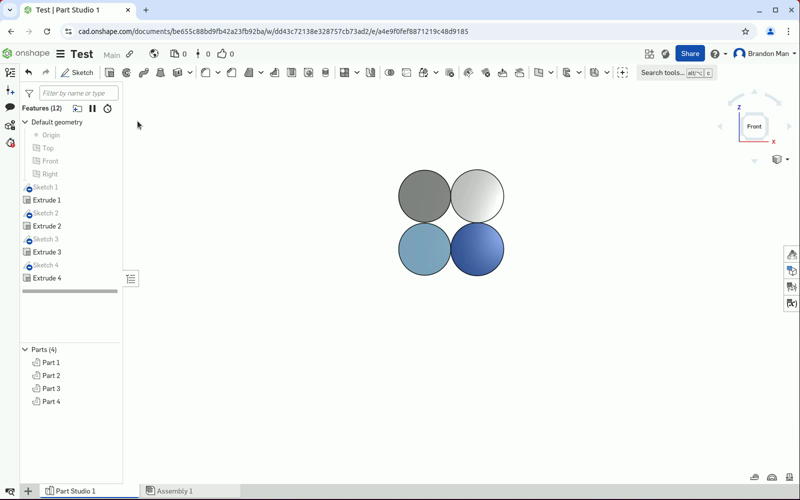
key(shift+h)
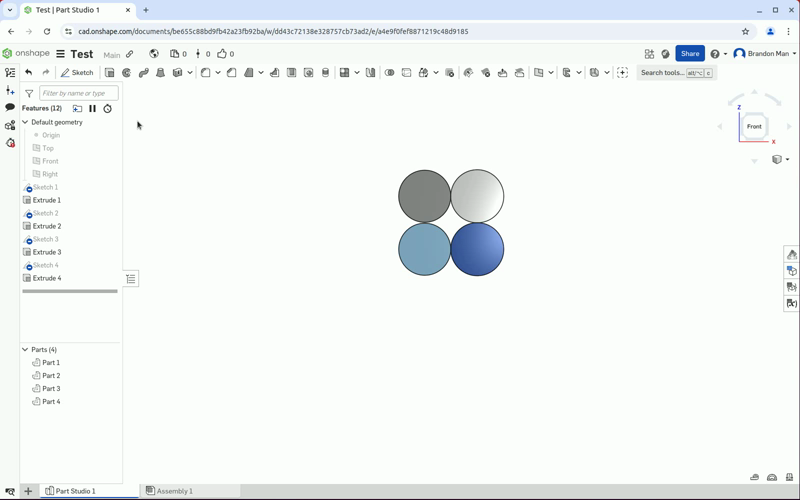
key(shift+h)
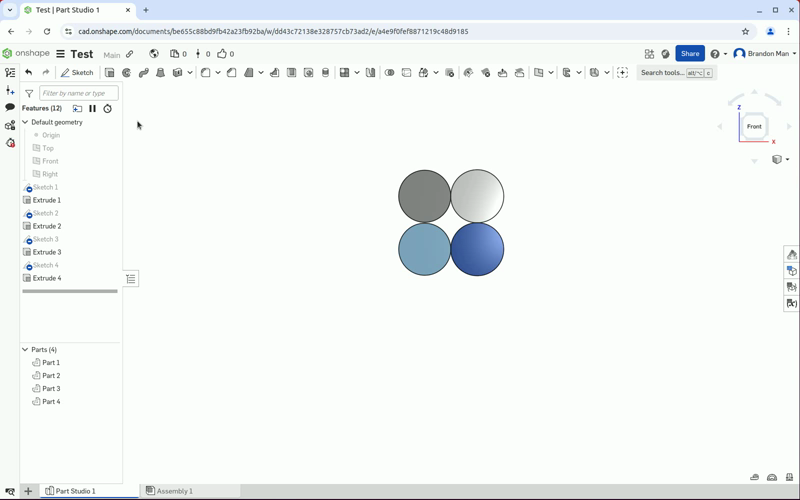
mouse_move(73, 189)
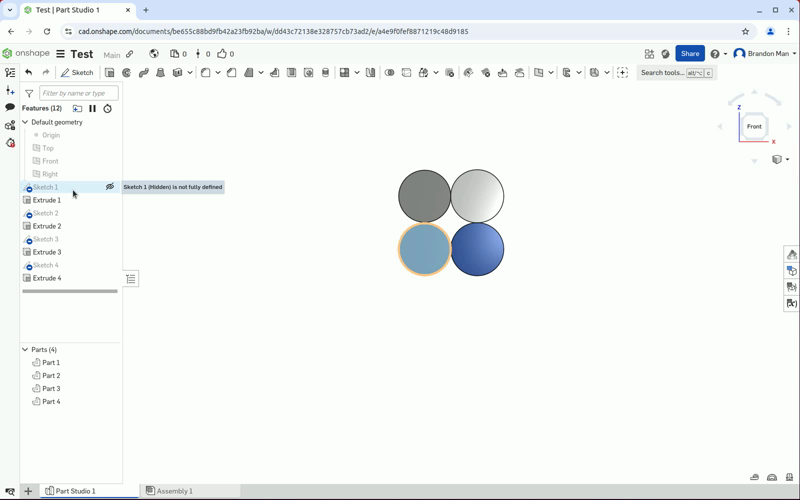
click(73, 189)
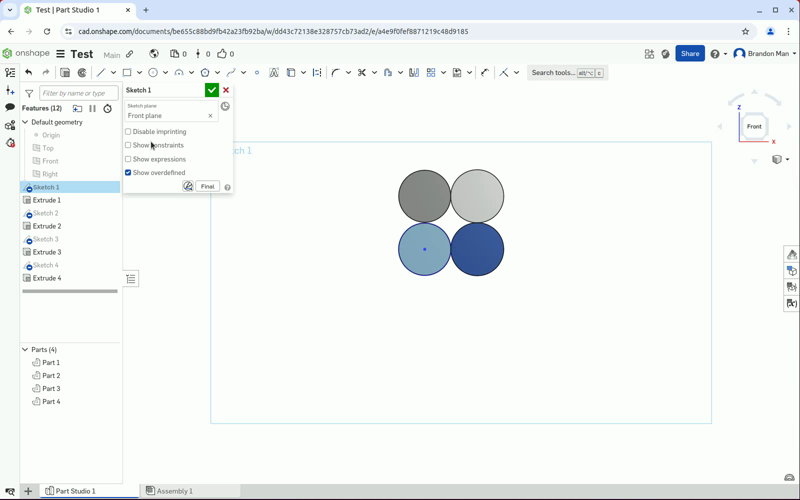
mouse_move(229, 92)
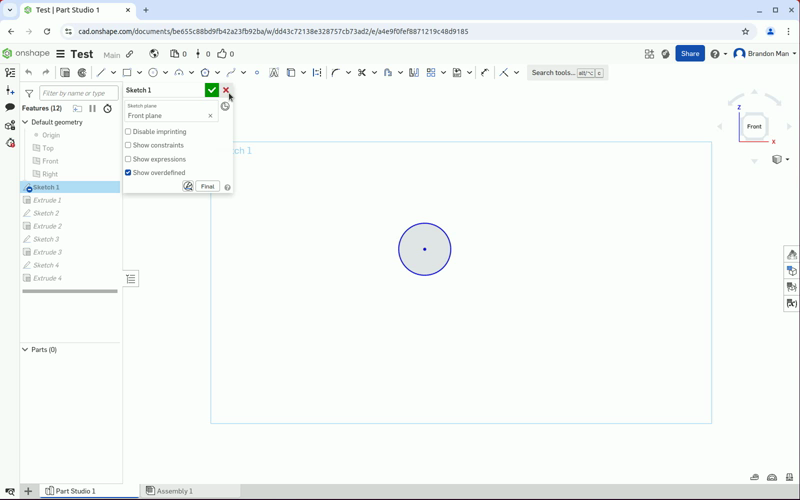
click(229, 92)
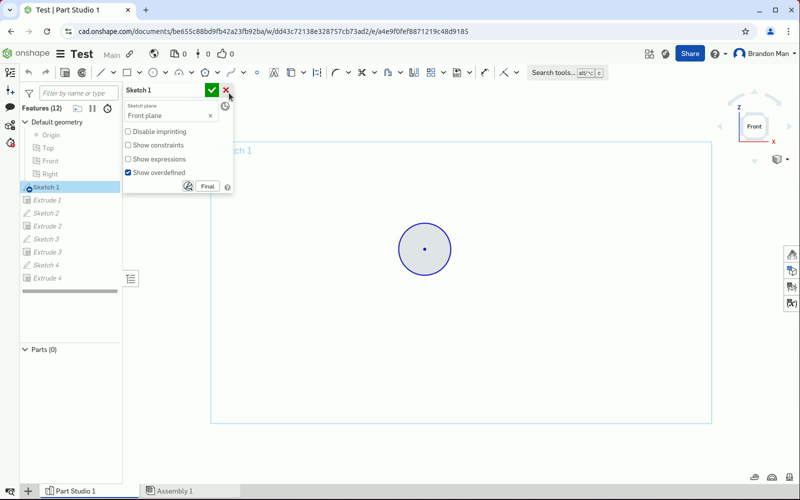
key(shift+s)
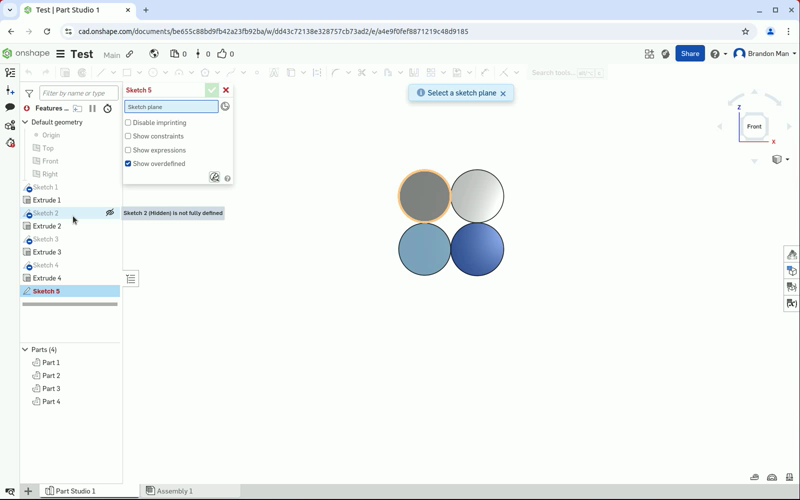
scroll(3)
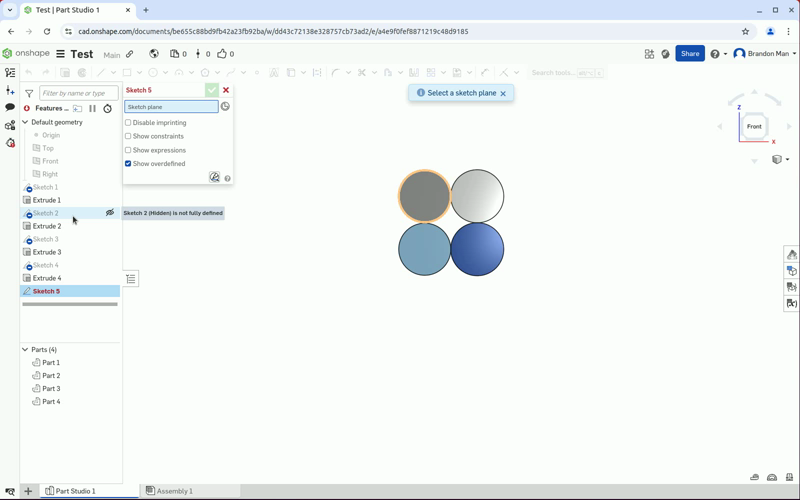
mouse_move(73, 163)
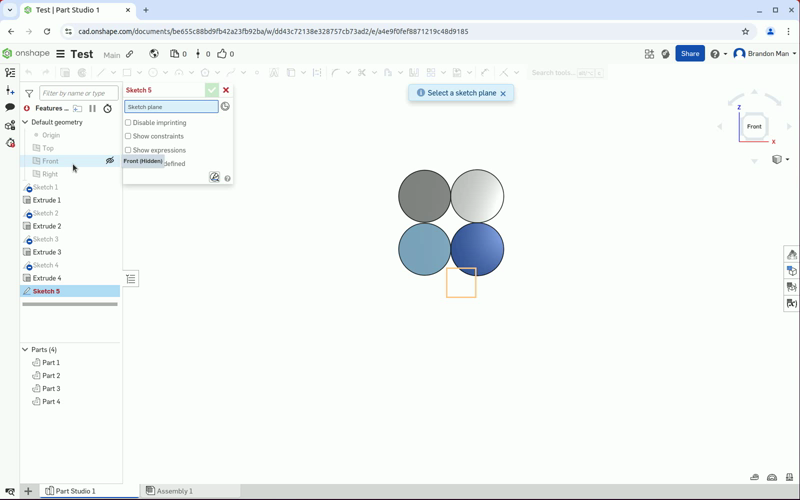
click(73, 163)
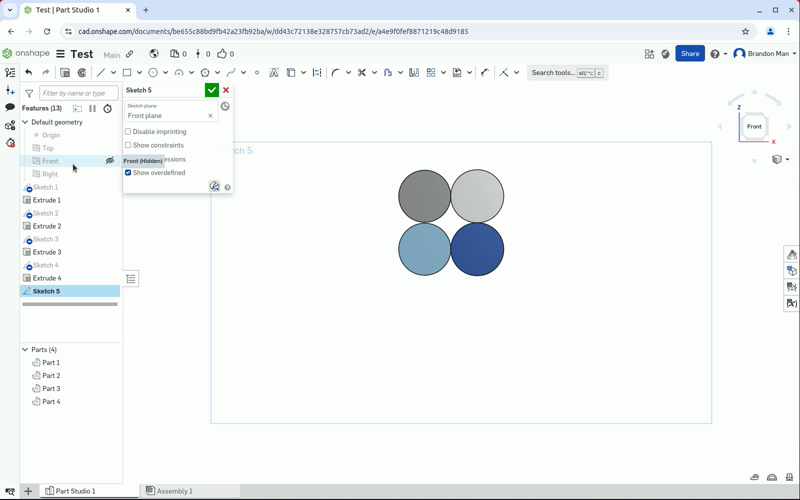
mouse_move(73, 352)
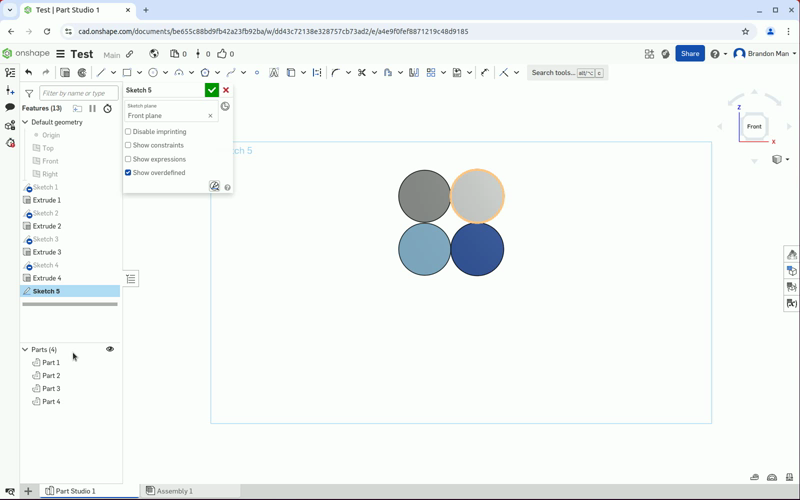
key(y)
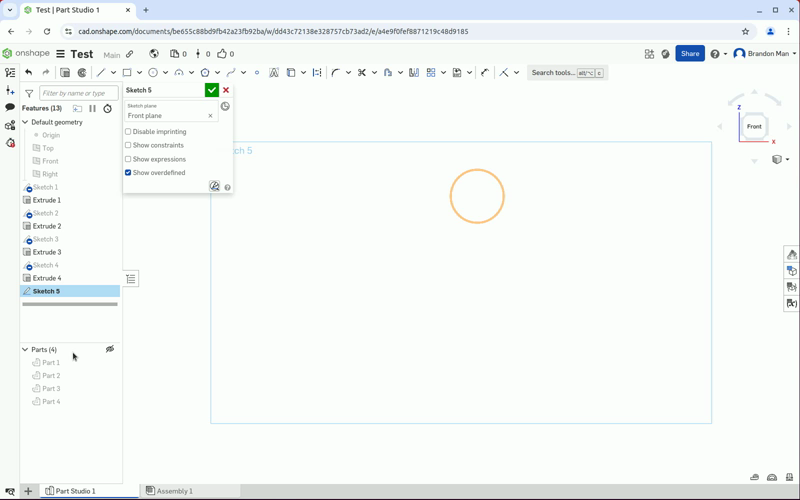
key(a)
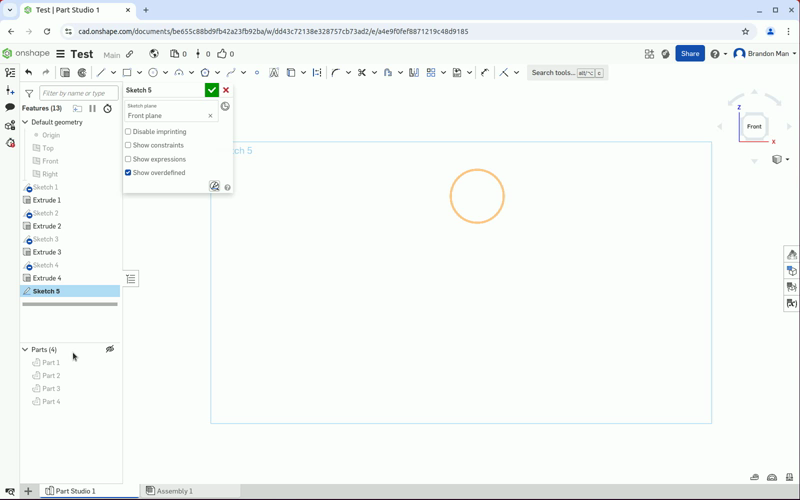
key_down(shift)
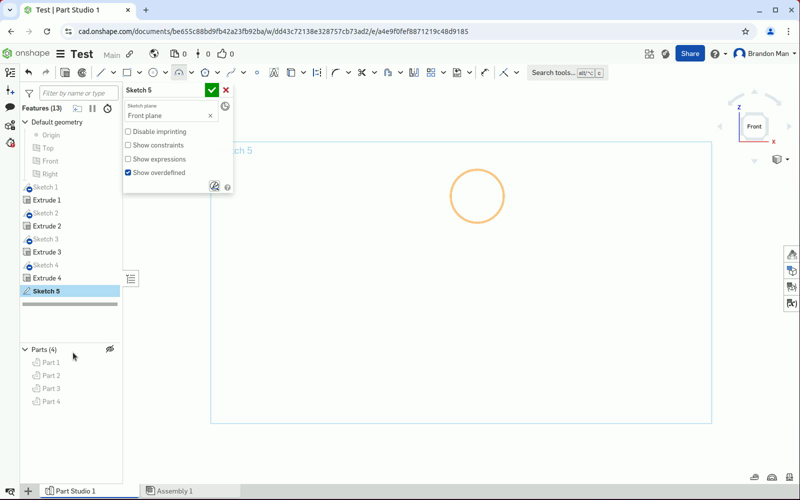
mouse_move(424, 223)
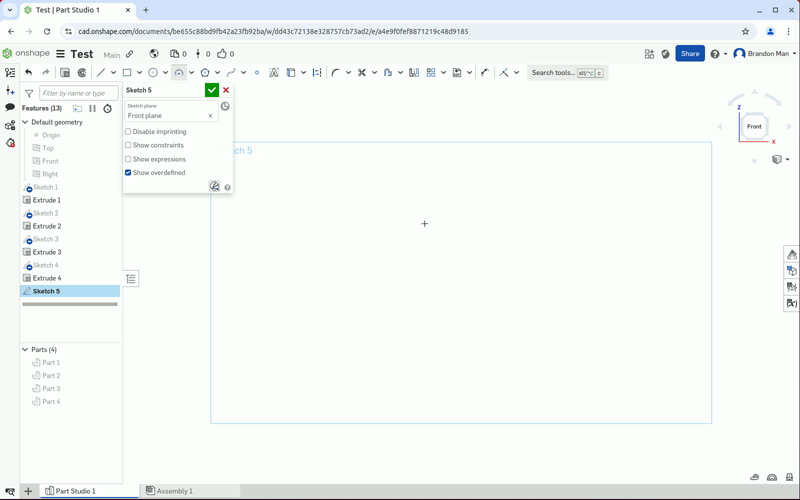
click(424, 223)
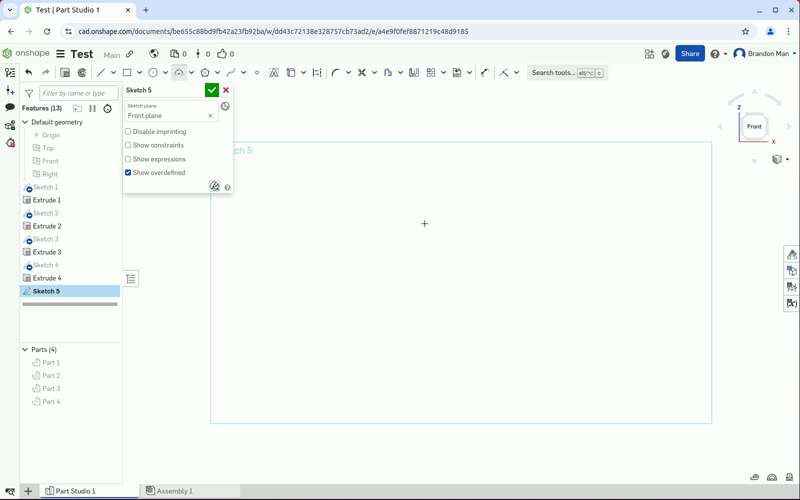
key_up(shift)
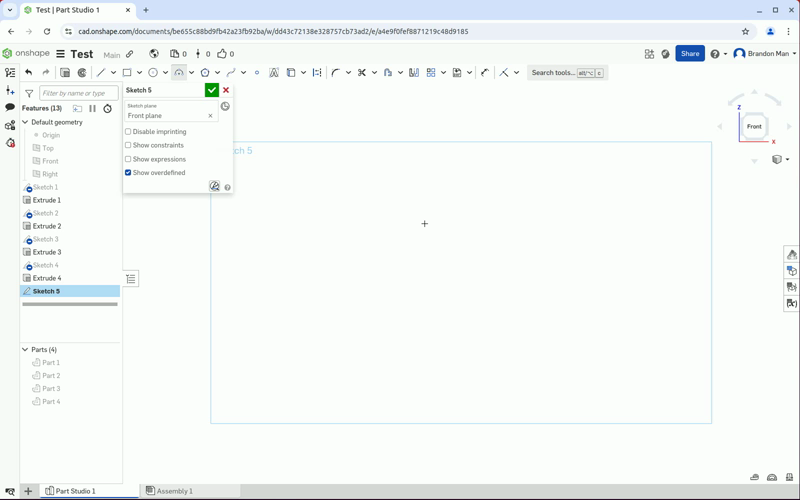
key_down(shift)
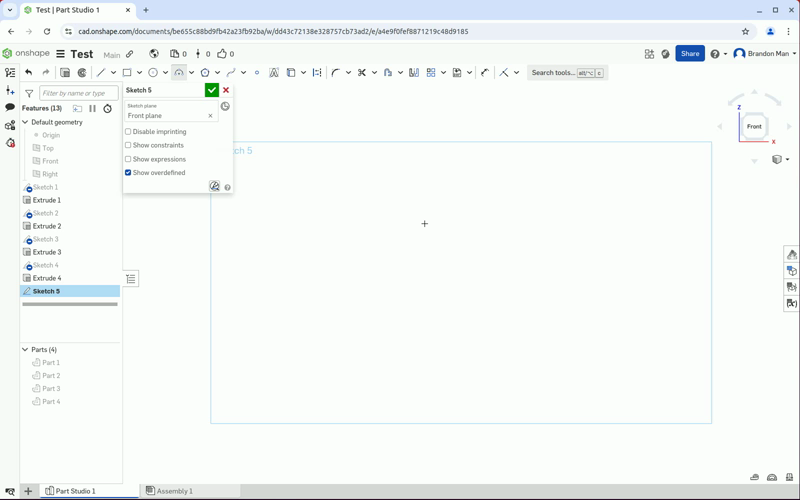
mouse_move(451, 250)
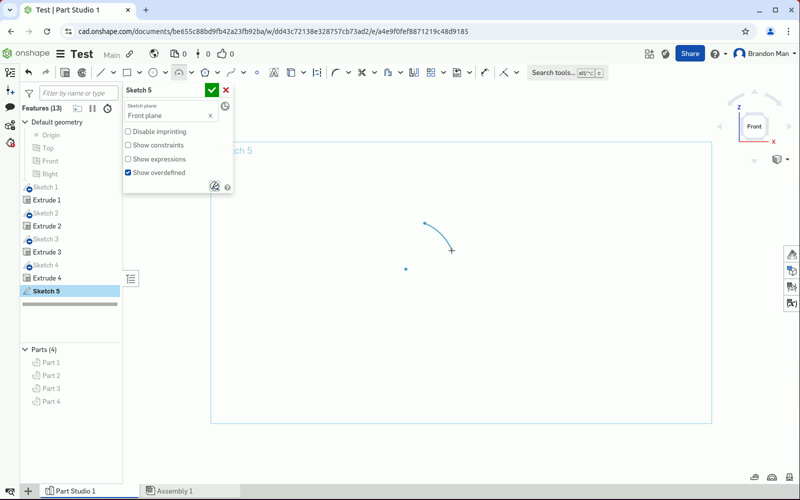
click(451, 250)
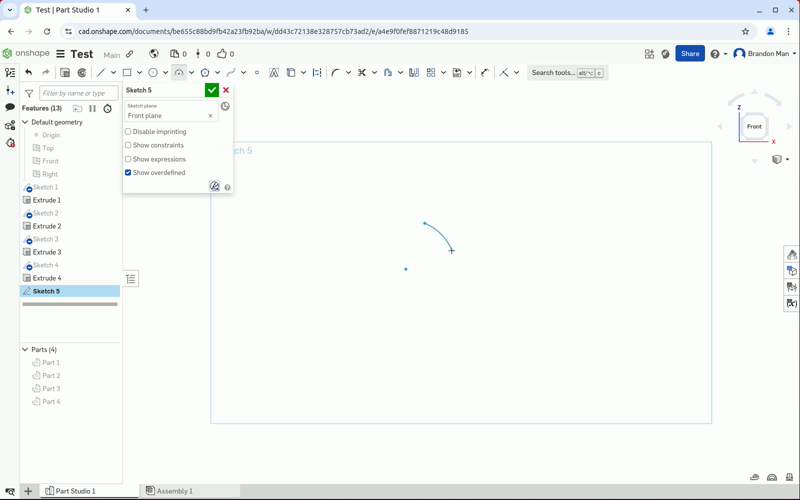
mouse_move(443, 231)
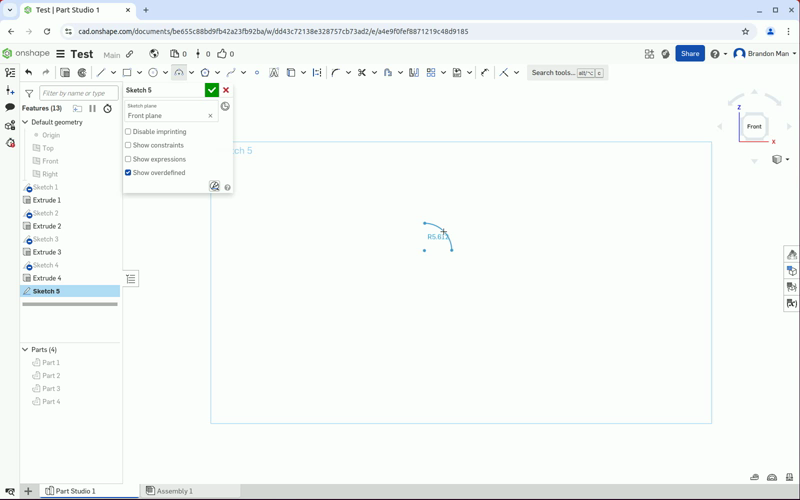
click(443, 231)
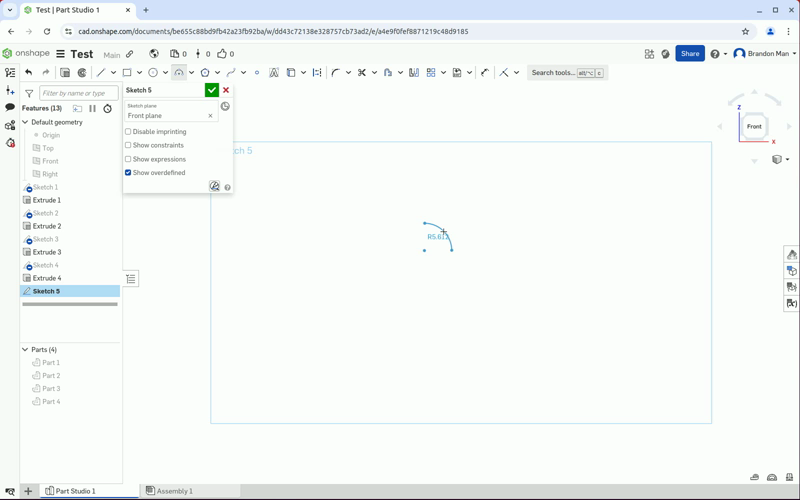
key_up(shift)
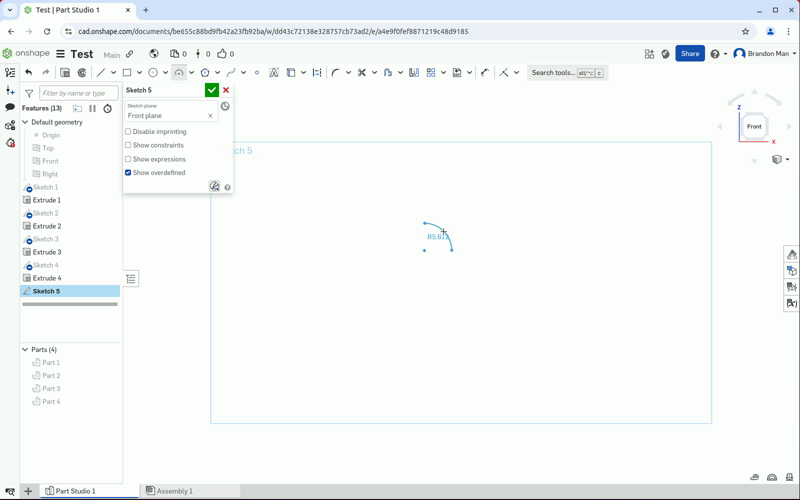
mouse_move(451, 250)
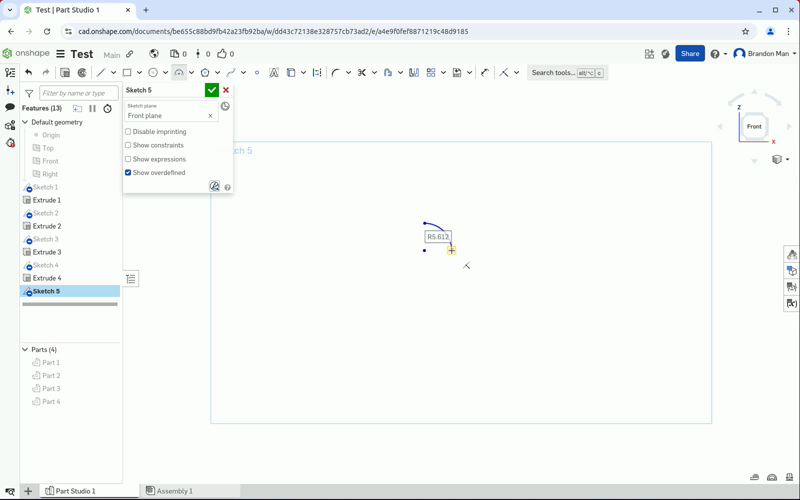
click(451, 250)
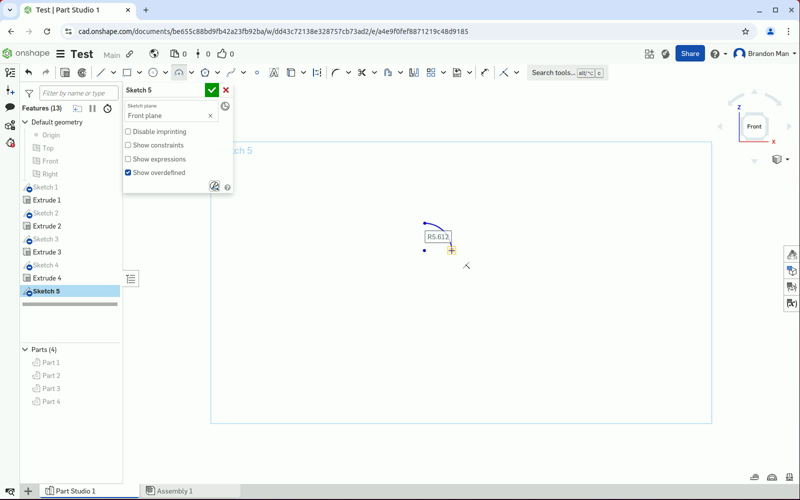
key_down(shift)
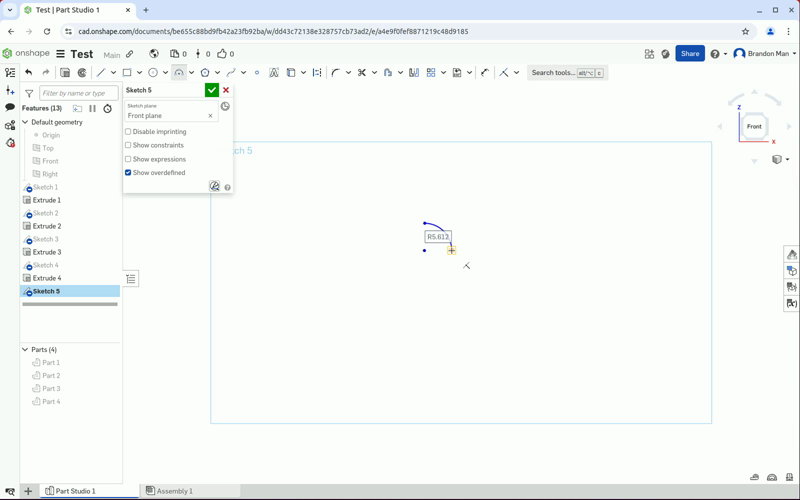
mouse_move(477, 223)
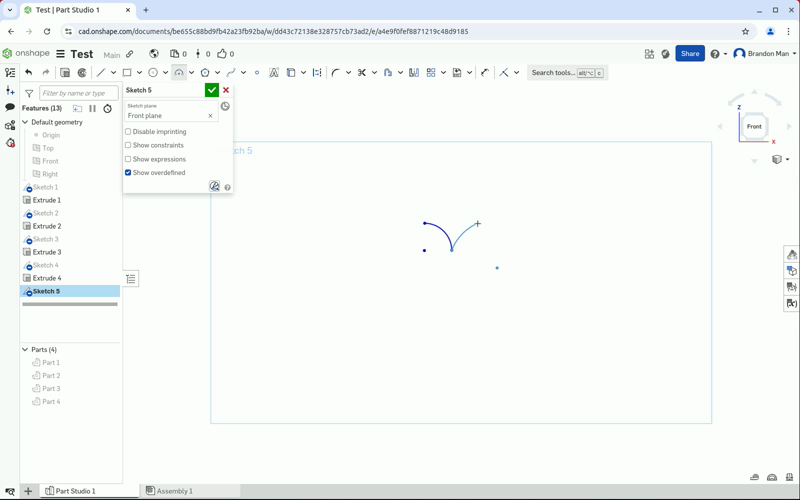
click(477, 223)
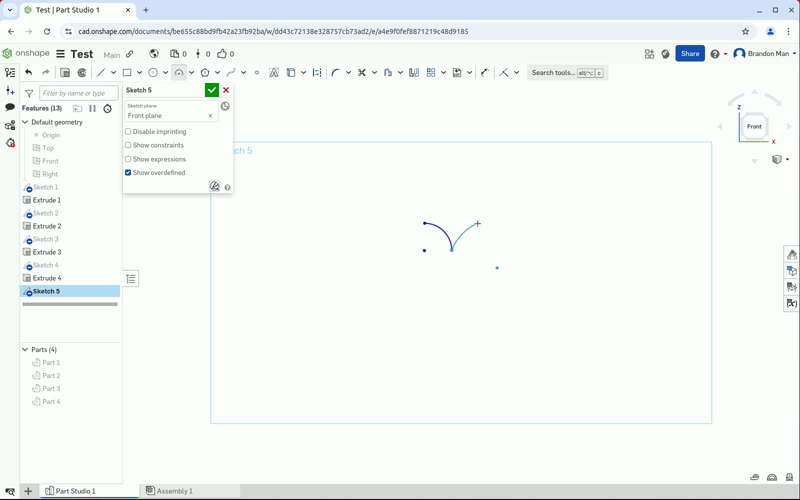
mouse_move(458, 231)
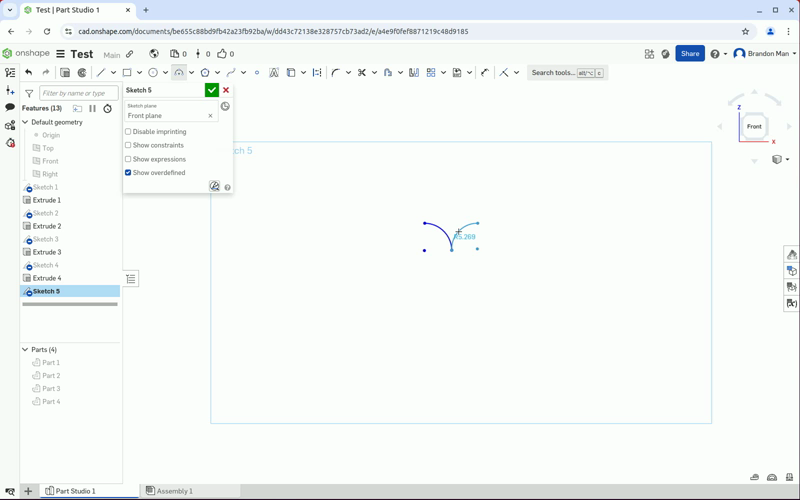
click(458, 231)
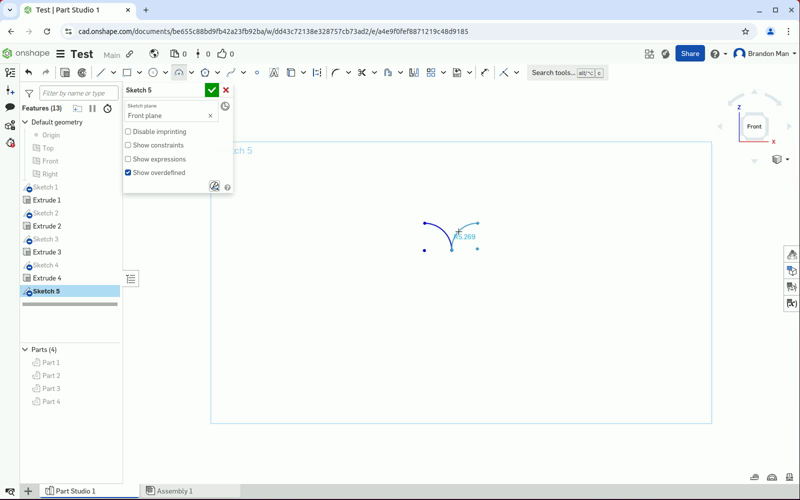
key_up(shift)
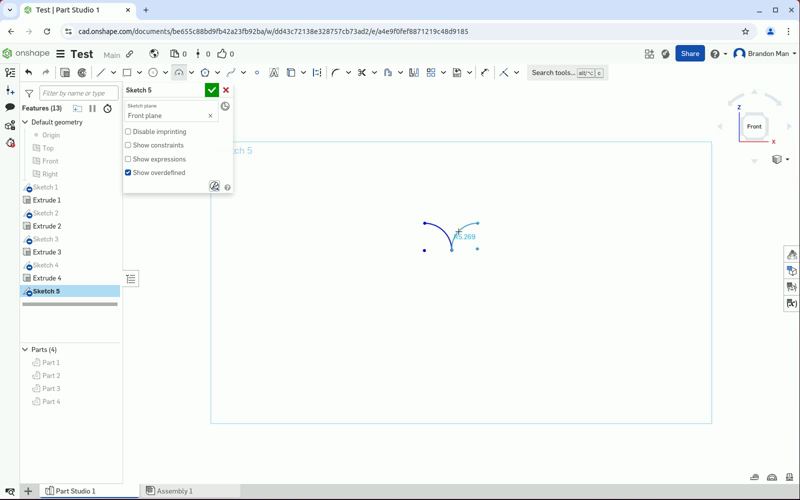
mouse_move(477, 223)
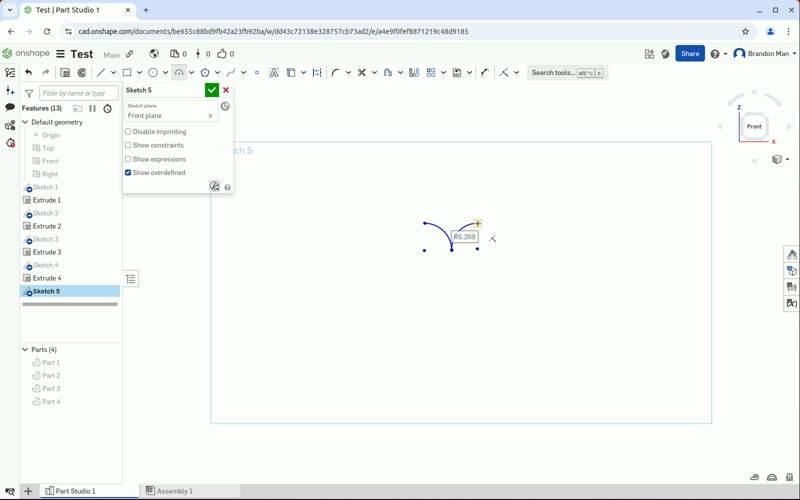
click(477, 223)
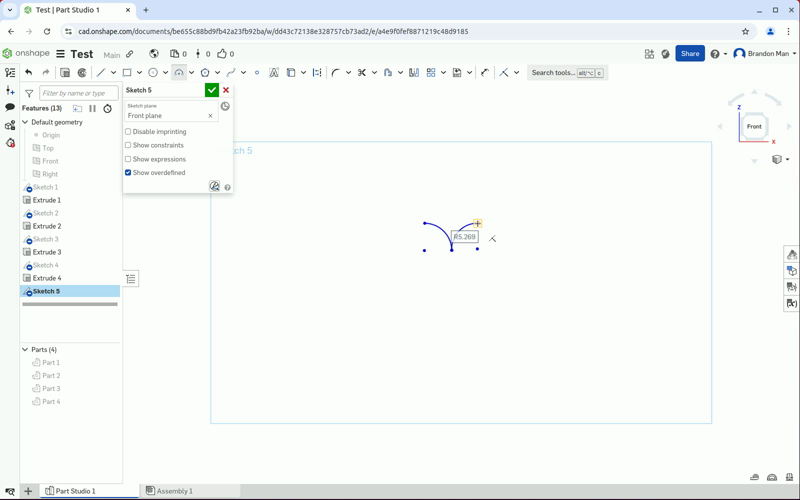
key_down(shift)
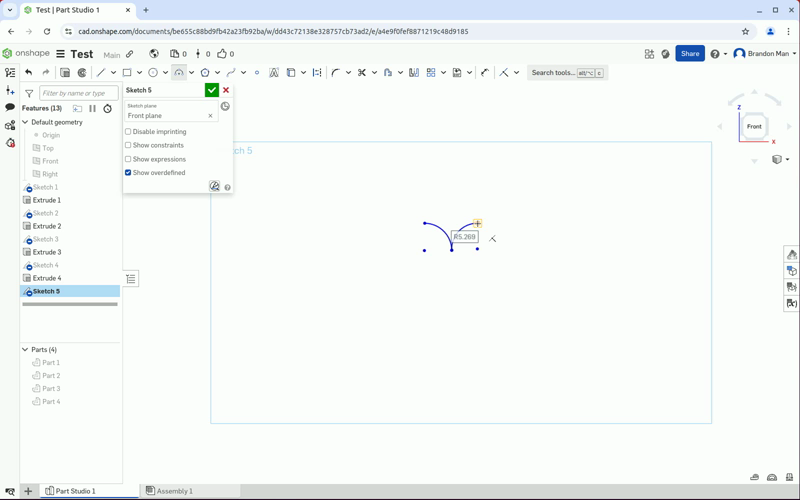
mouse_move(451, 196)
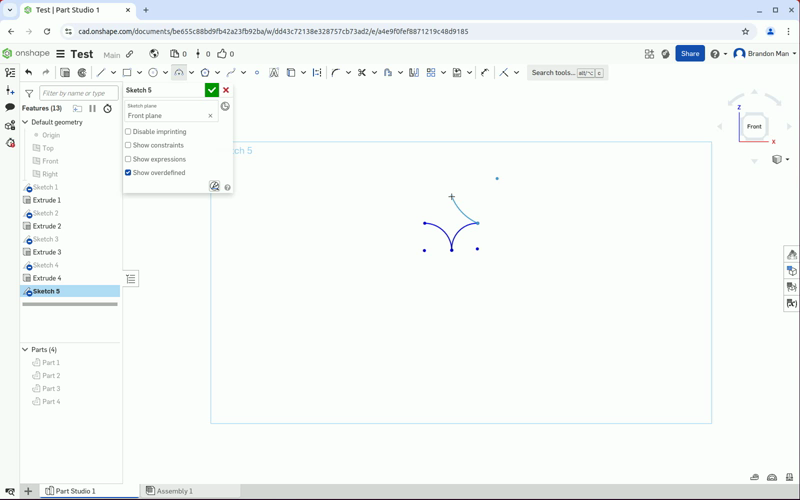
click(451, 196)
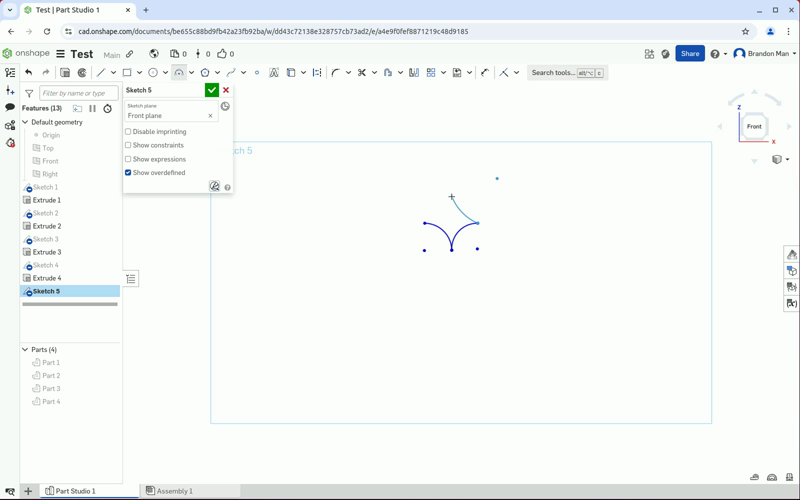
mouse_move(458, 215)
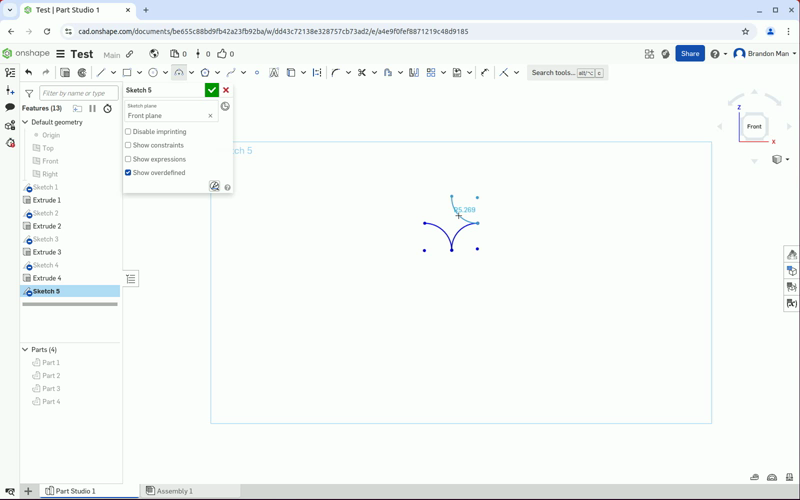
click(458, 215)
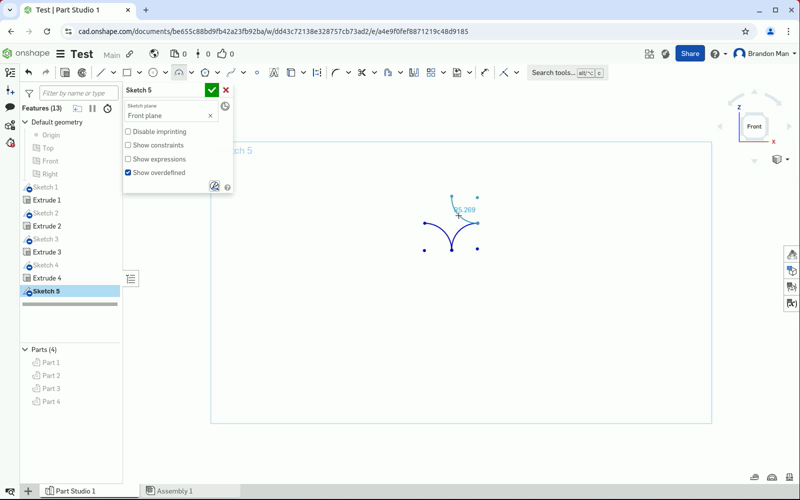
key_up(shift)
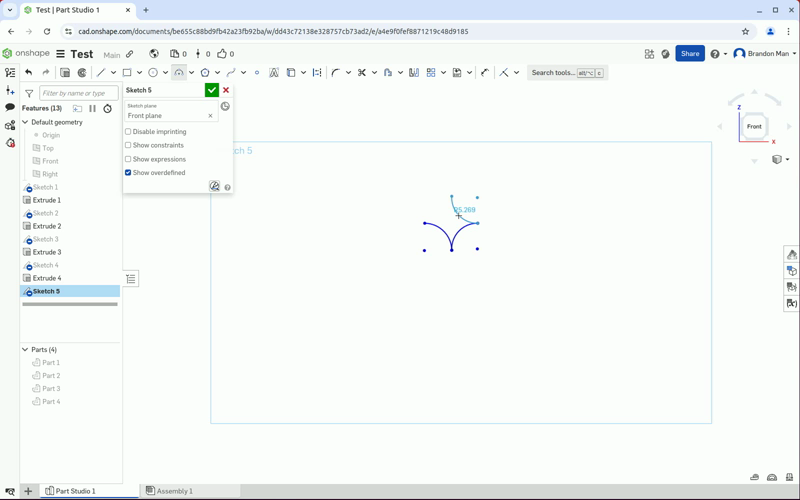
mouse_move(451, 196)
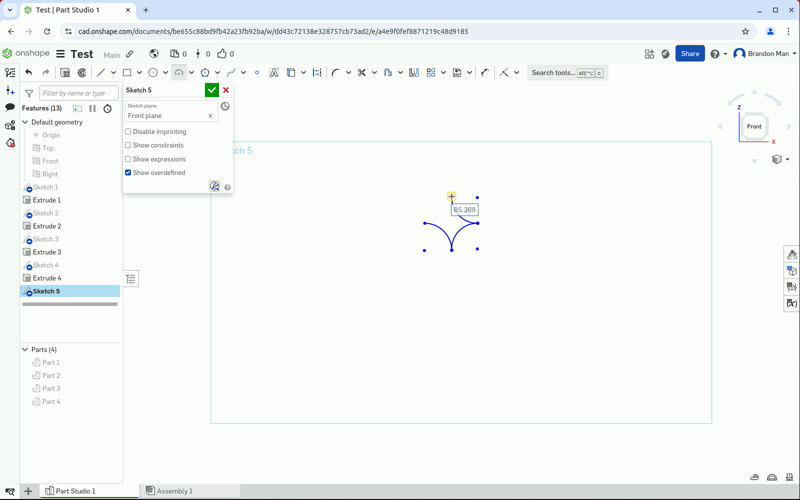
click(451, 196)
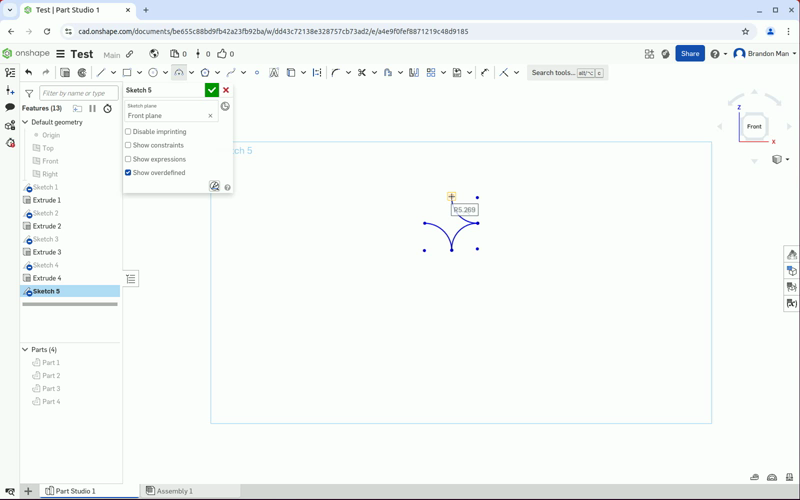
mouse_move(424, 223)
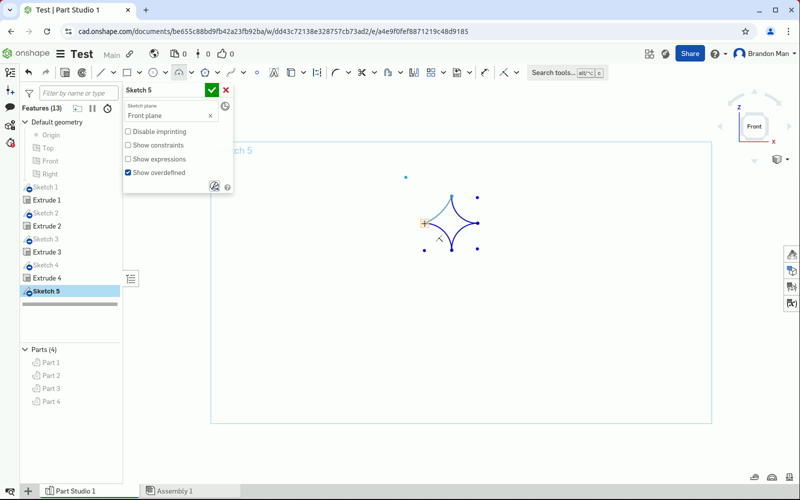
click(424, 223)
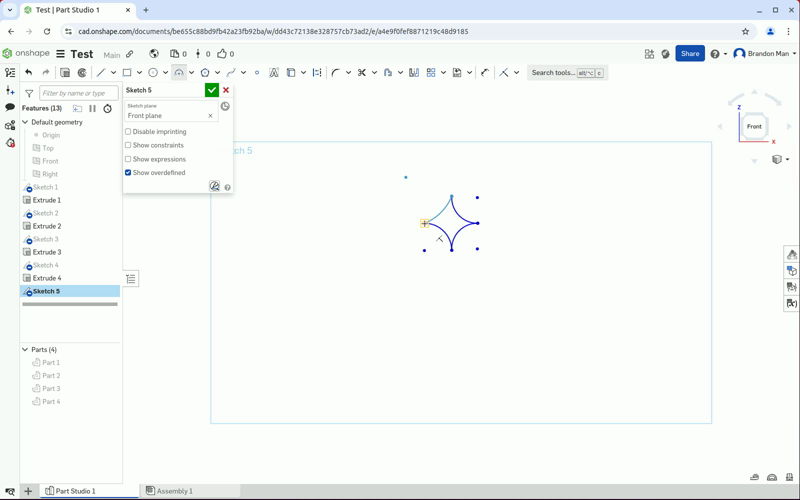
key_down(shift)
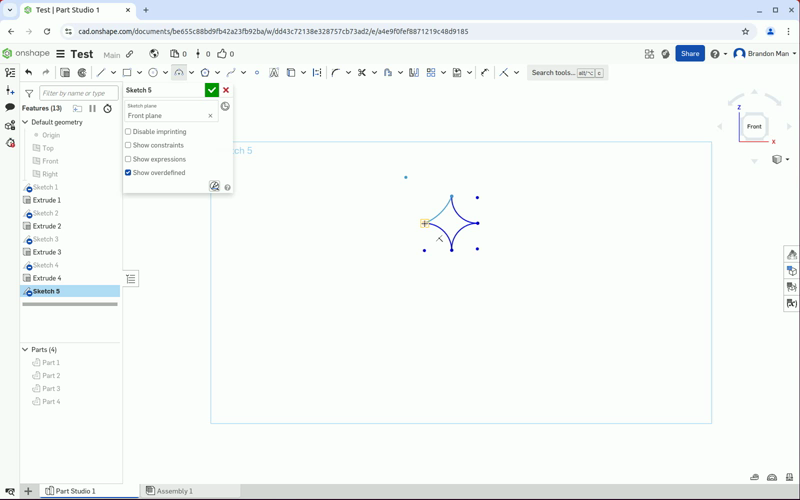
mouse_move(443, 215)
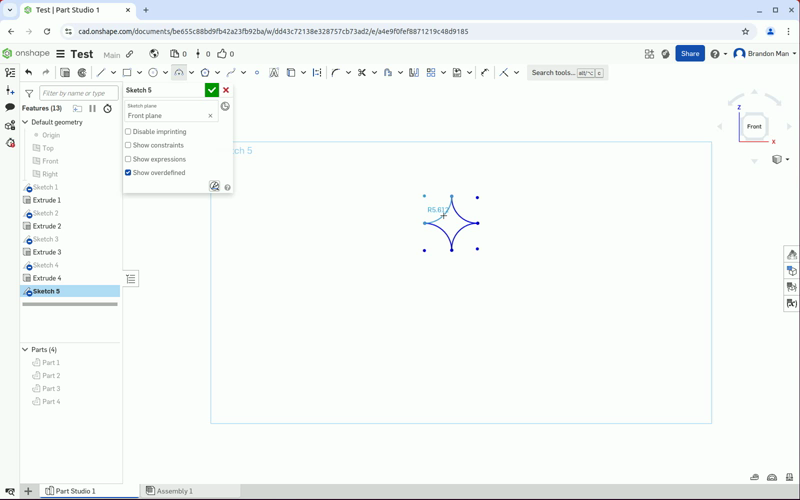
click(443, 215)
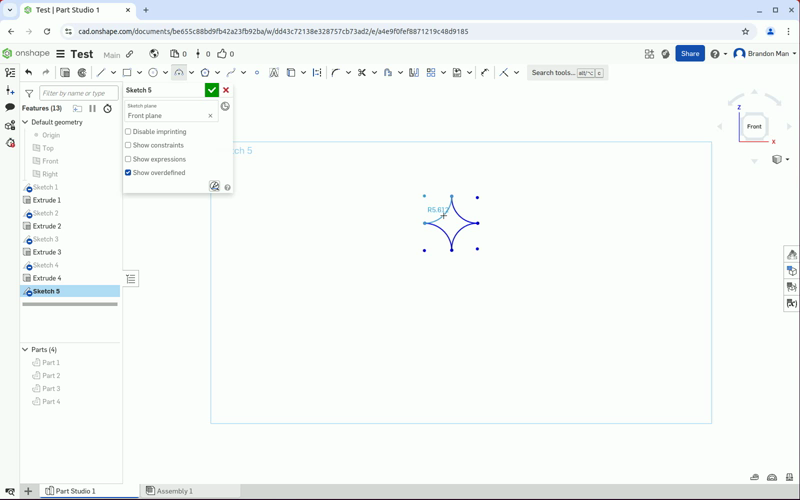
key_up(shift)
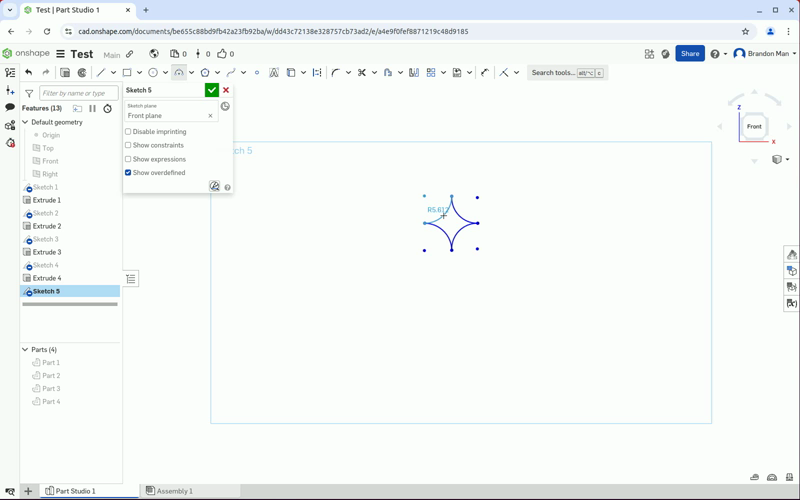
key(esc)
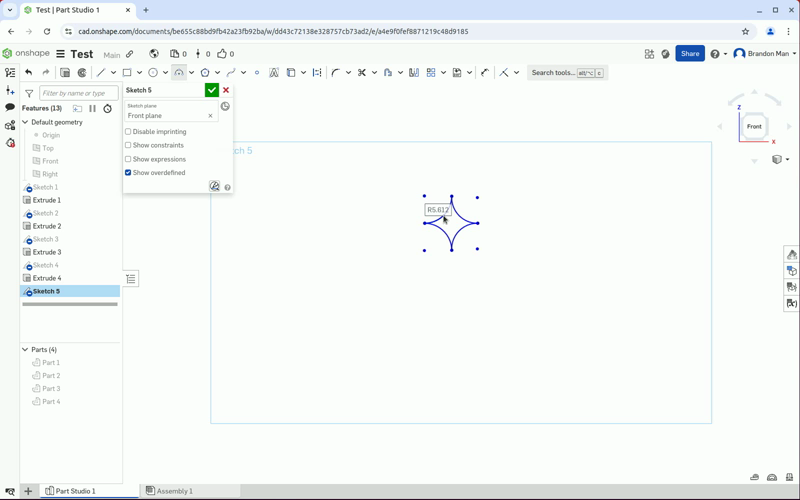
mouse_move(463, 224)
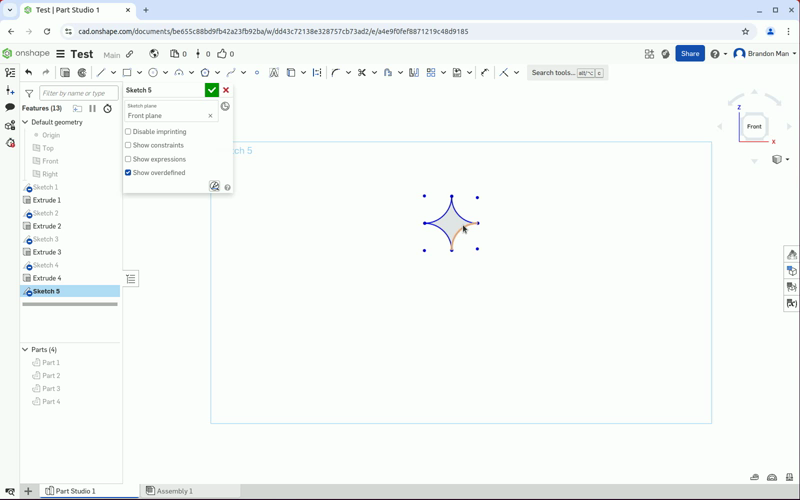
scroll(6)
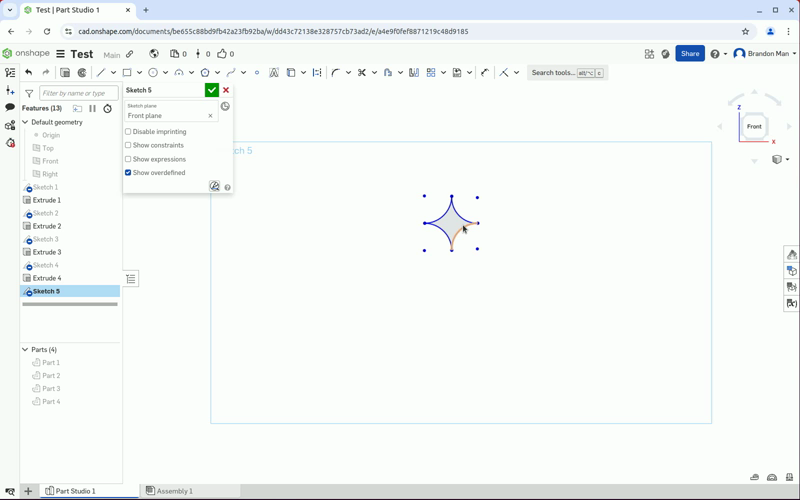
scroll(6)
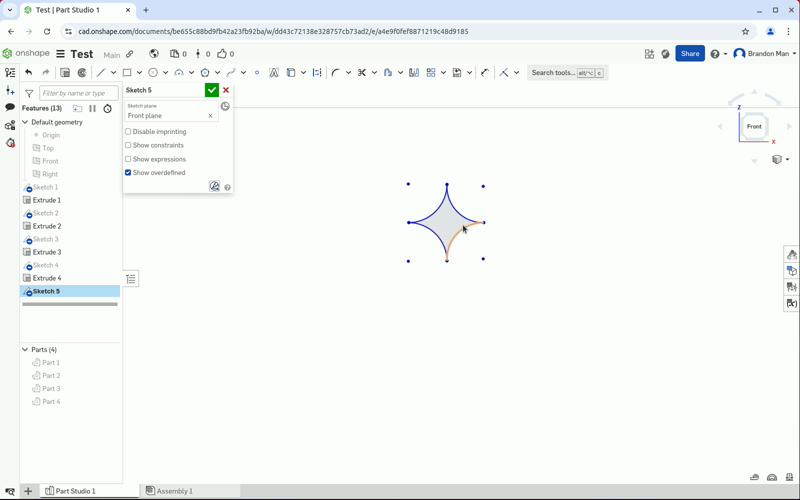
scroll(6)
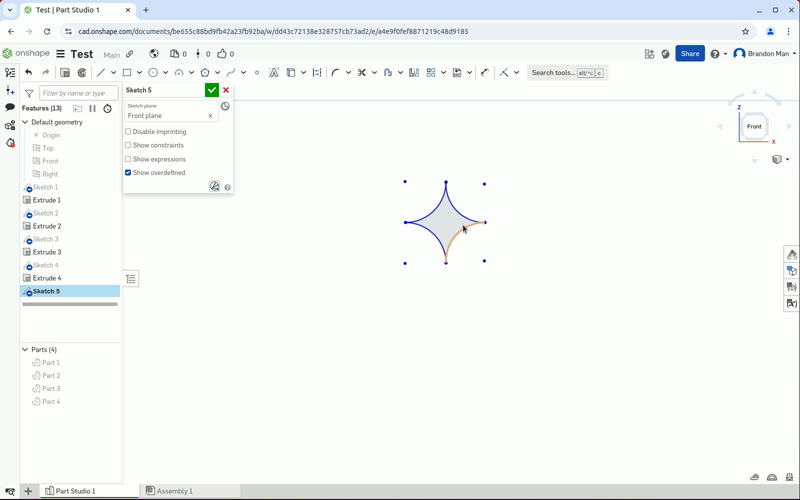
scroll(6)
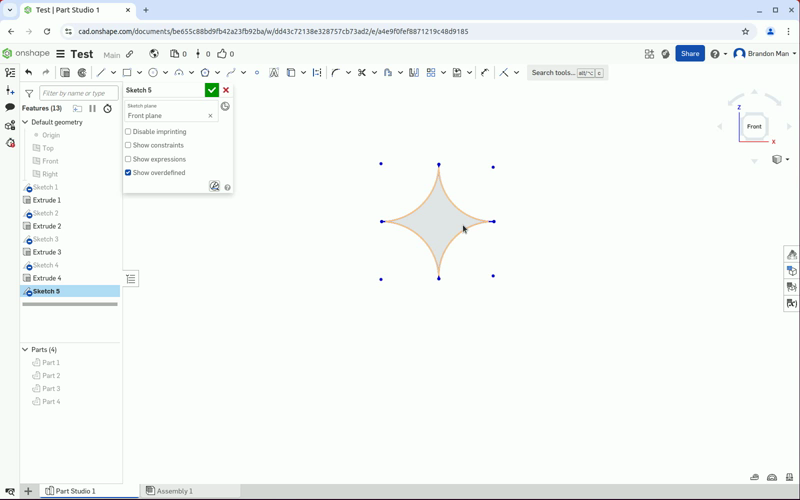
scroll(6)
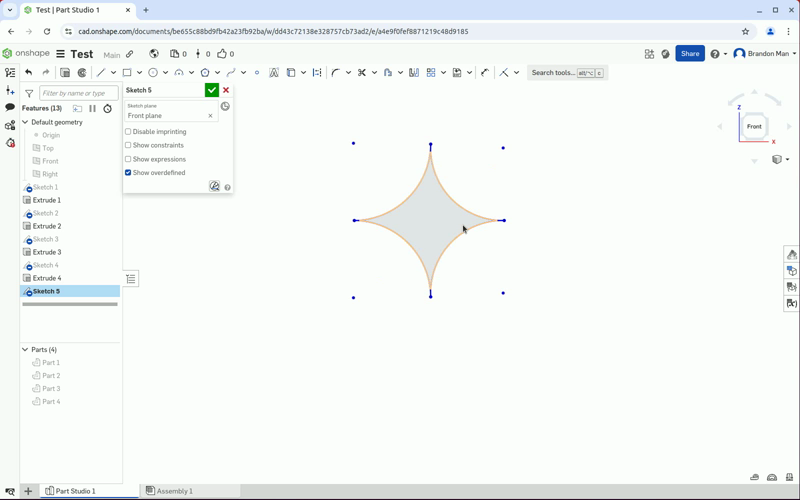
scroll(6)
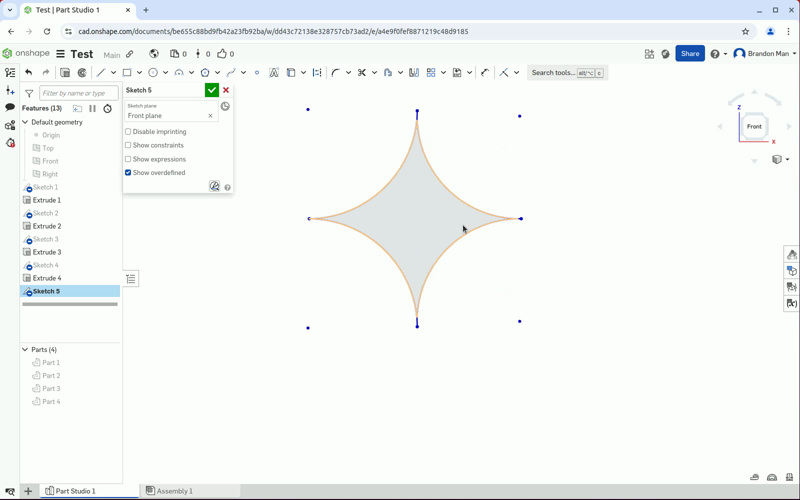
scroll(6)
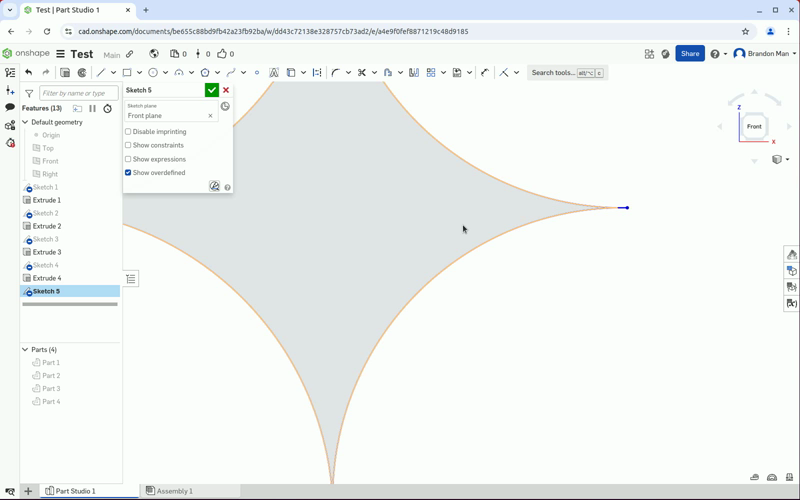
click(463, 224)
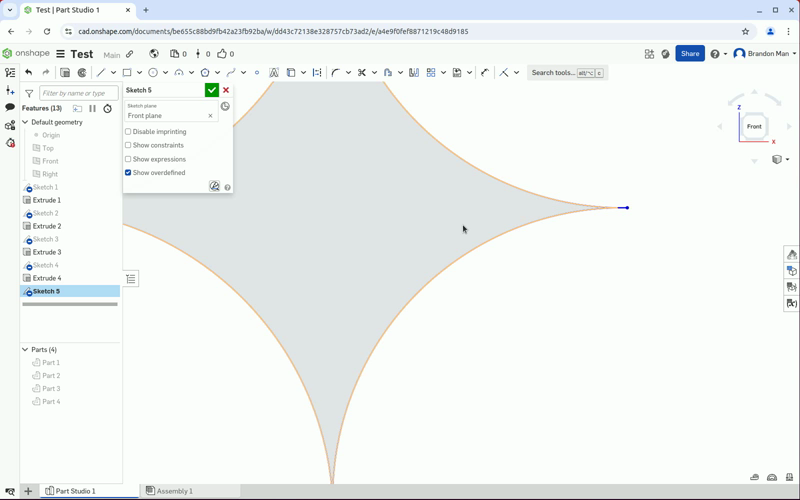
scroll(-6)
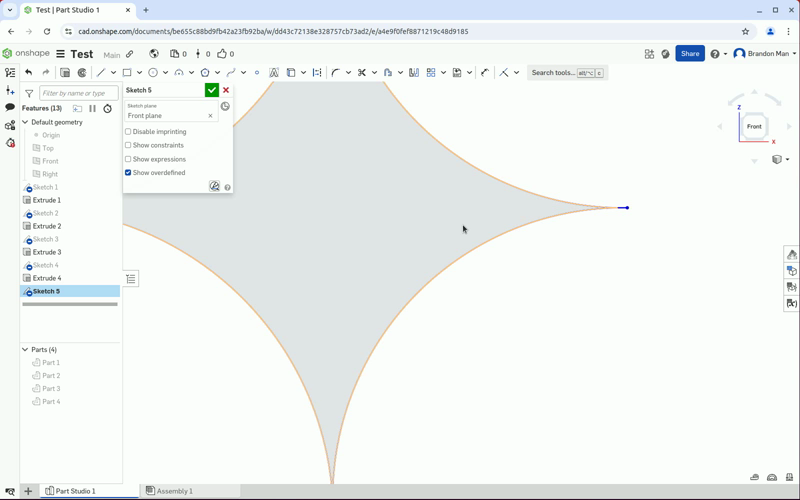
scroll(-6)
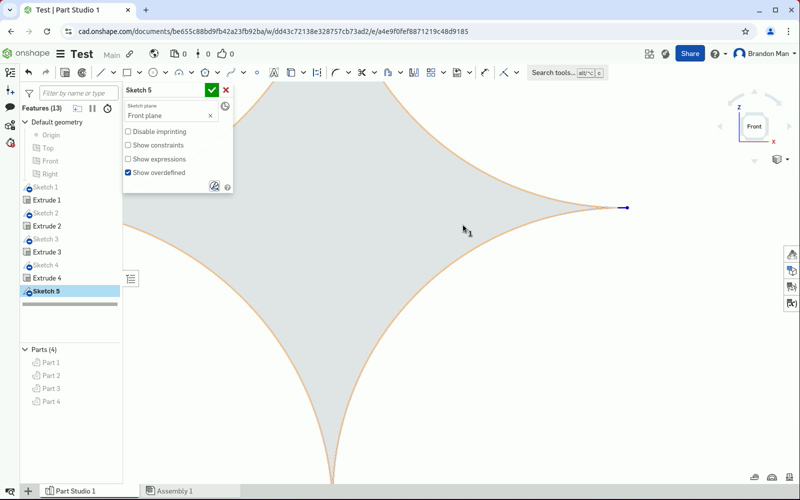
scroll(-6)
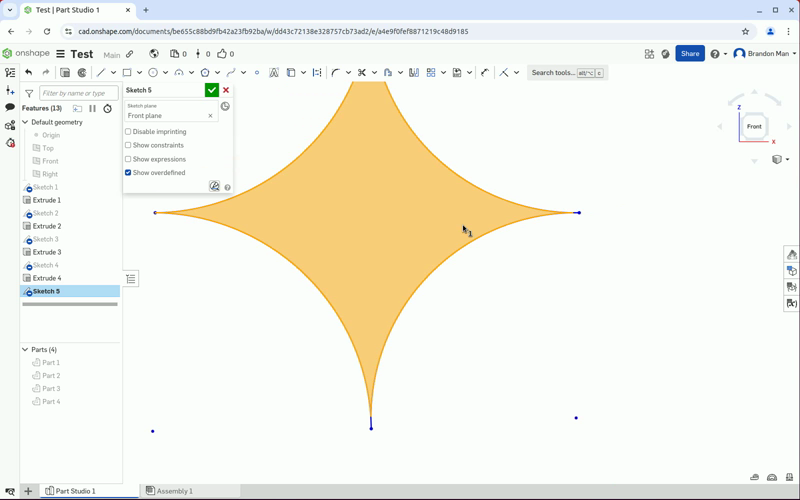
scroll(-6)
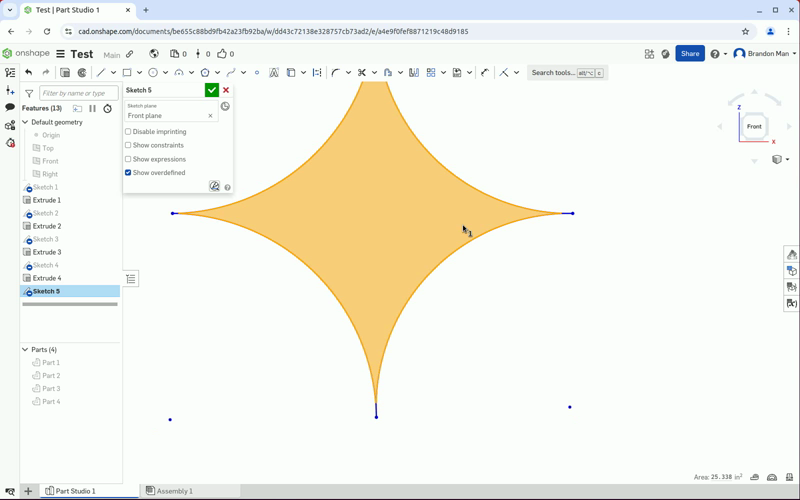
scroll(-6)
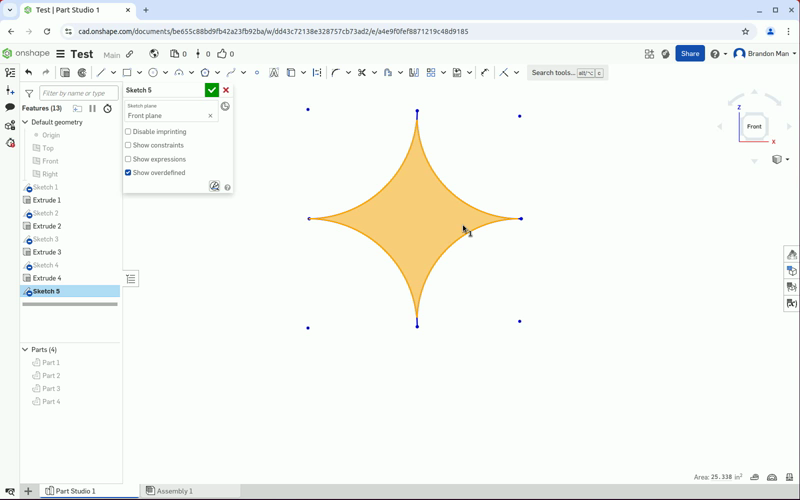
scroll(-6)
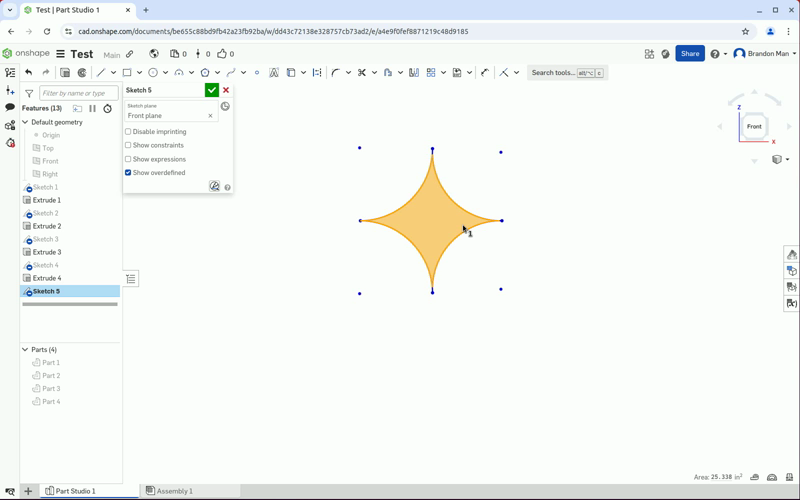
scroll(-6)
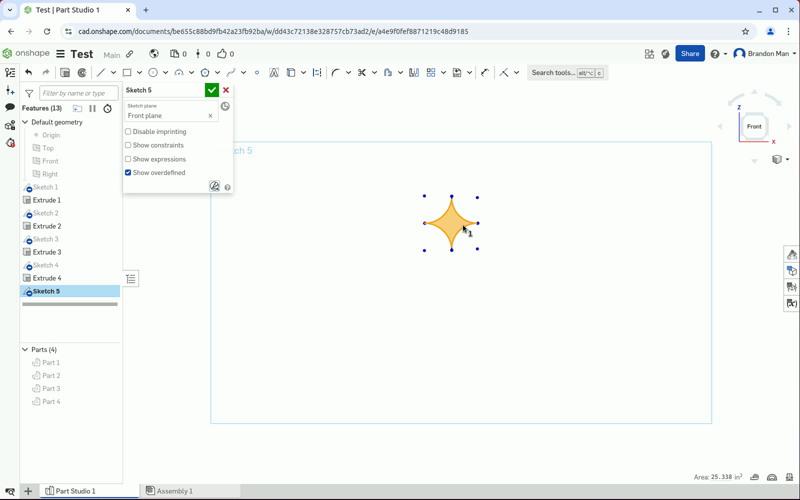
mouse_move(73, 352)
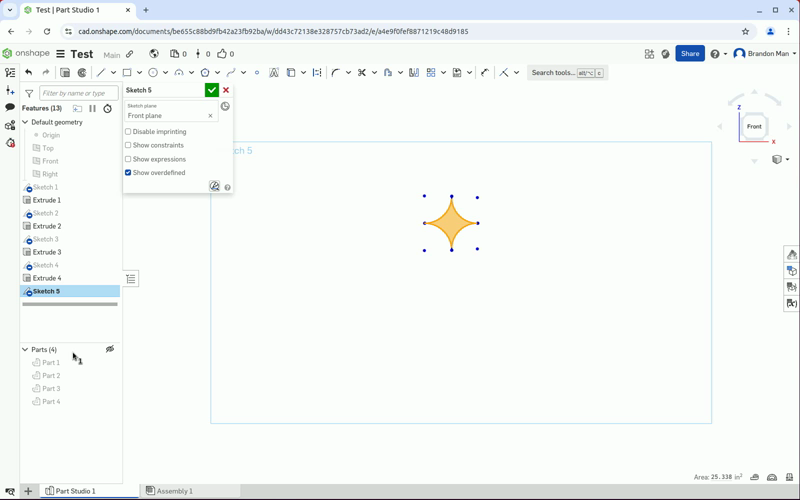
key(shift+y)
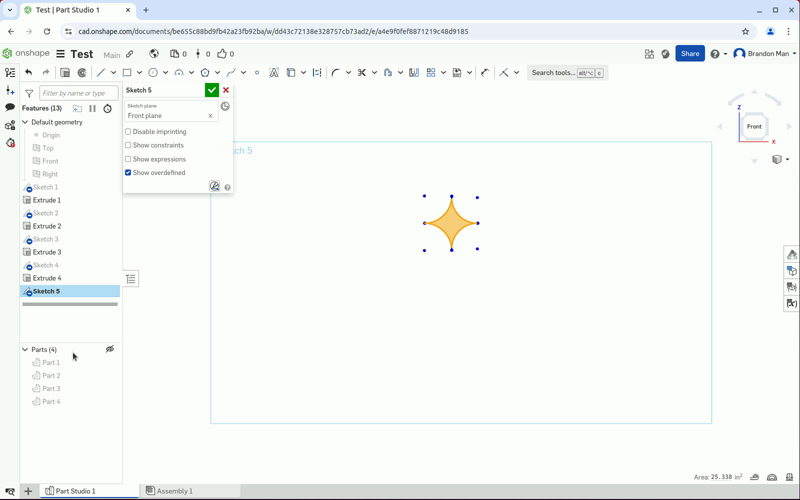
key(shift+e)
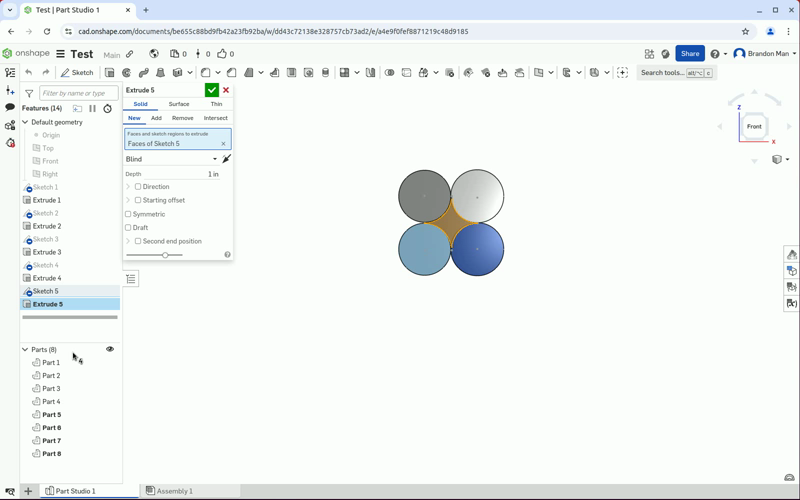
mouse_move(143, 106)
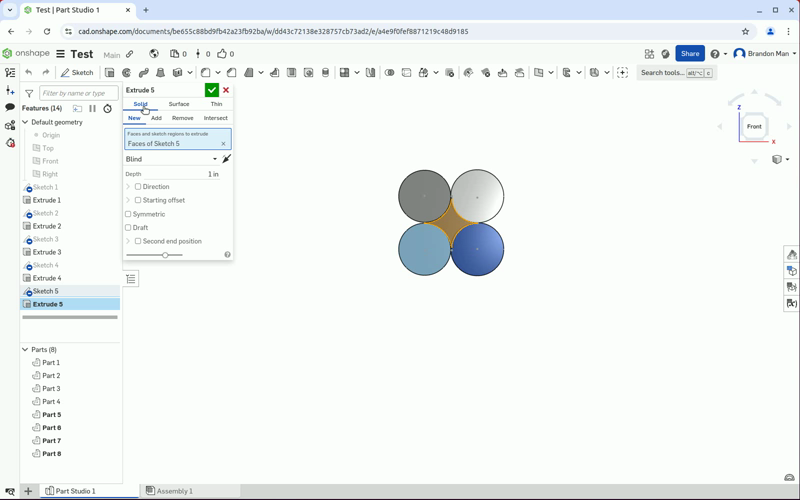
click(143, 106)
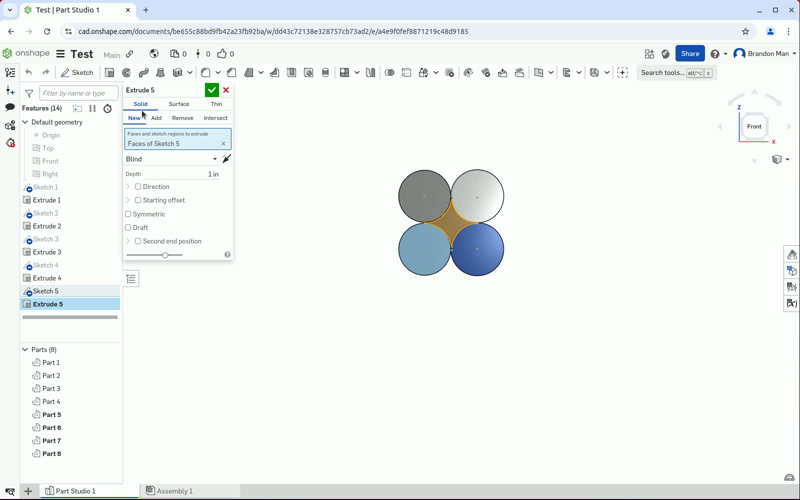
mouse_move(137, 120)
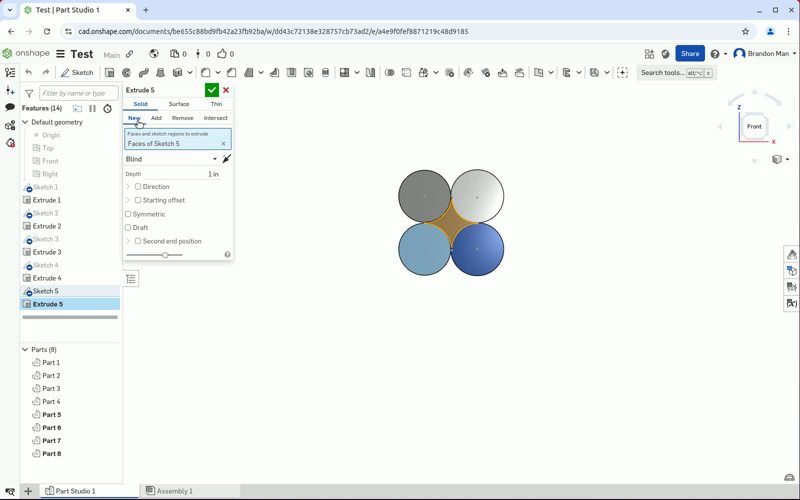
click(137, 120)
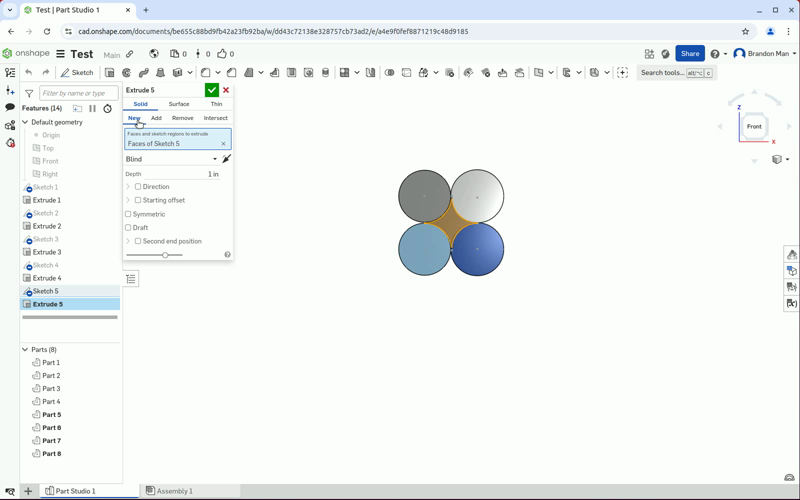
key(tab, 4)
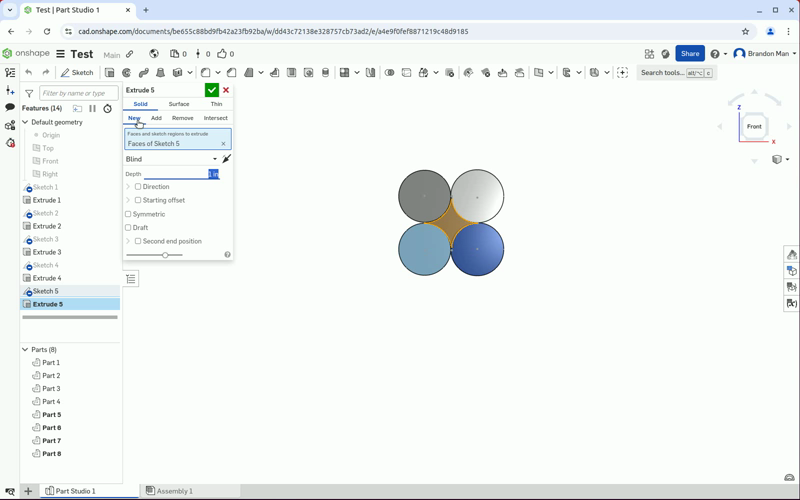
text(0.481)
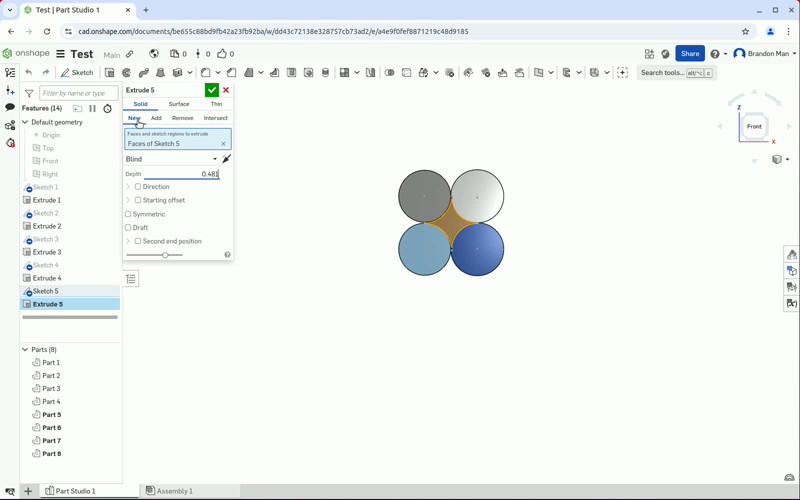
key(enter)
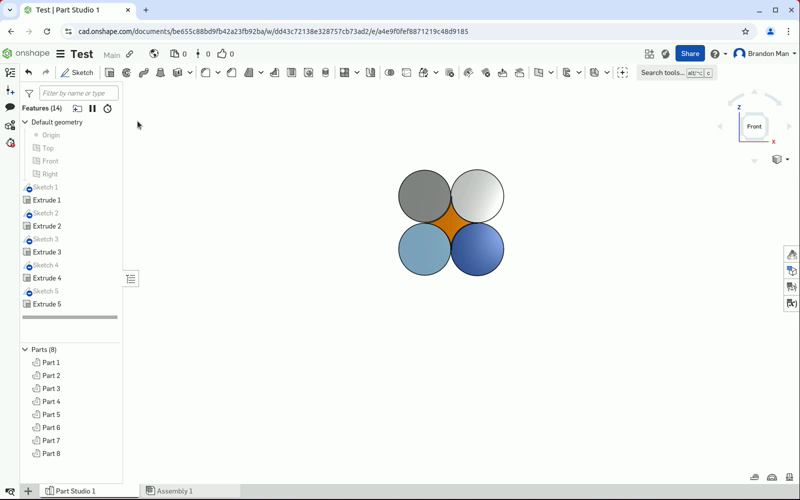
key(shift+h)
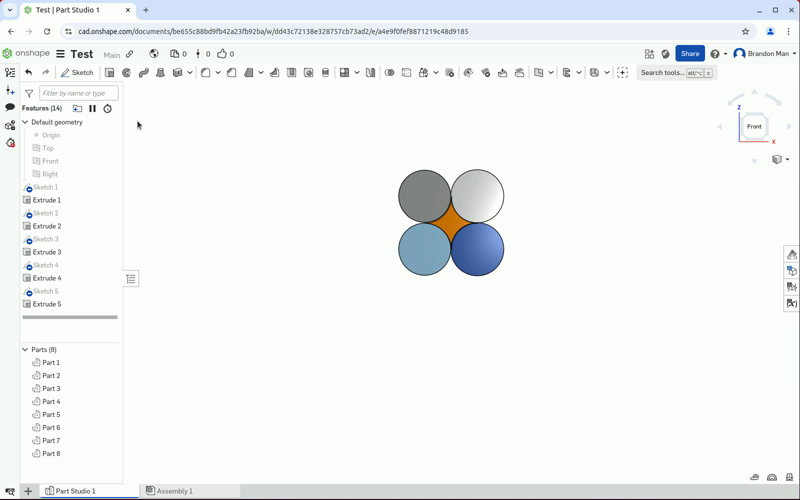
key(shift+h)
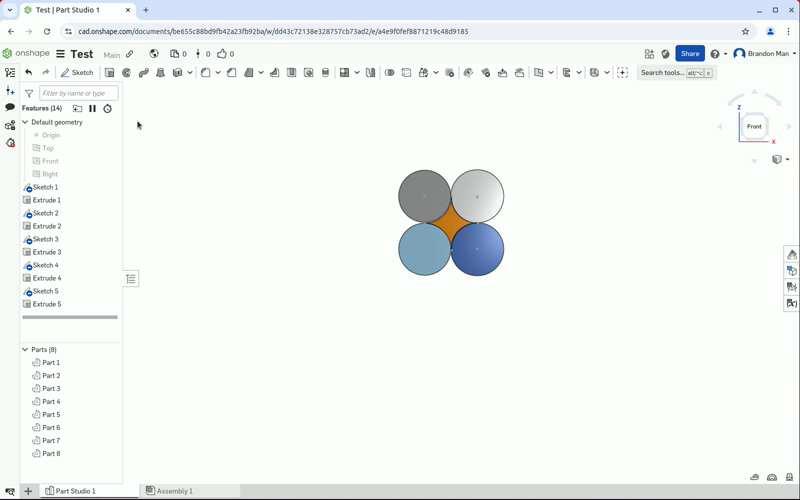
key(shift+7)
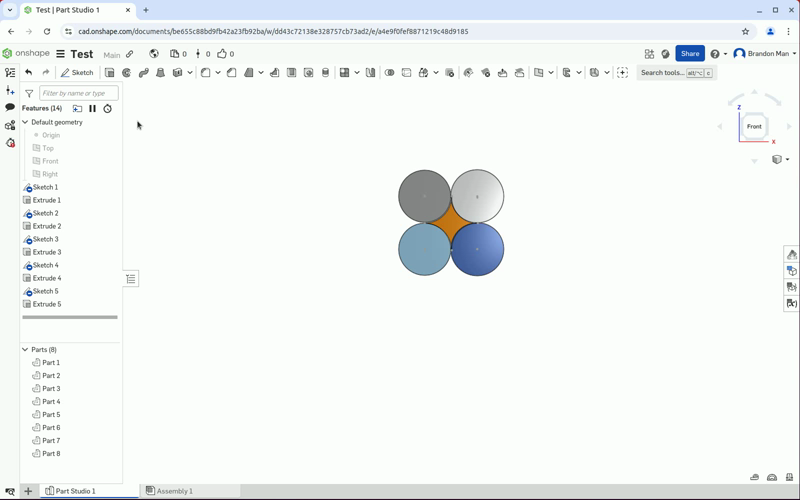
key(left, 2)
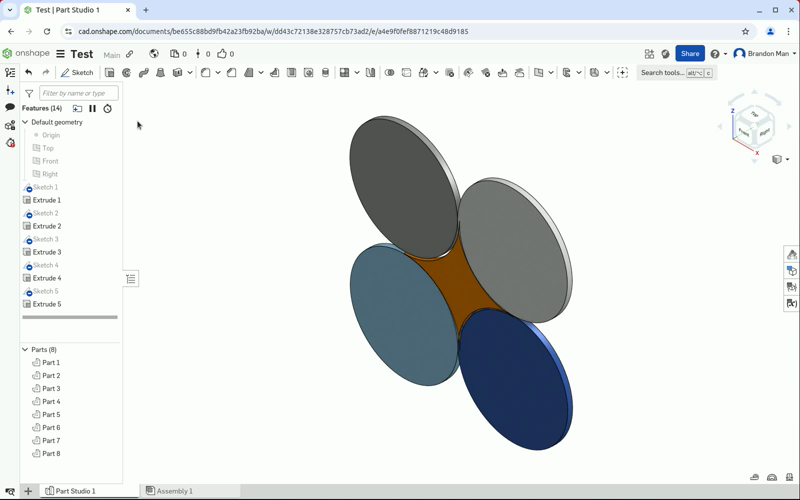
key(down, 2)
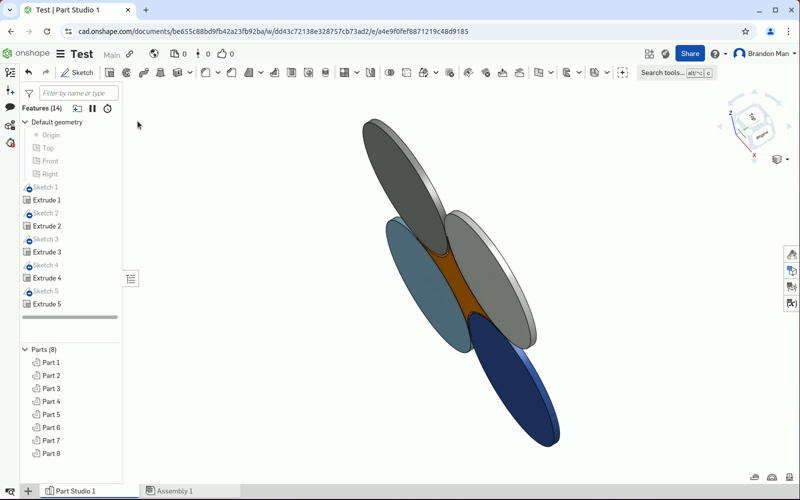
key(up, 2)
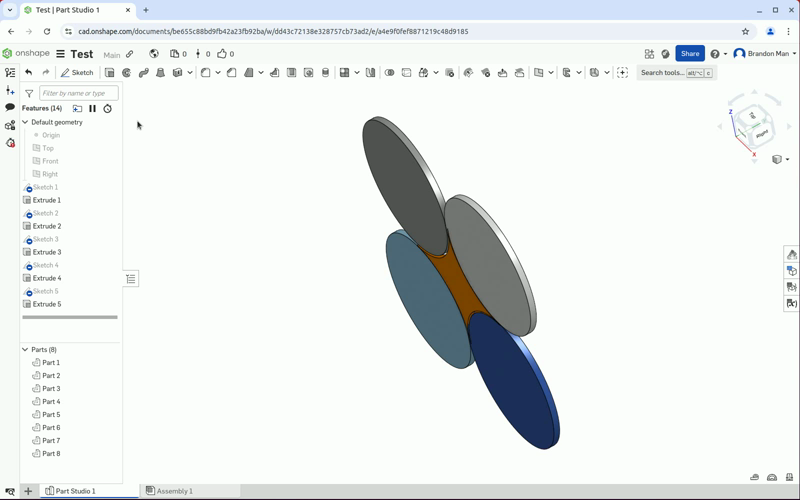
key(right, 2)
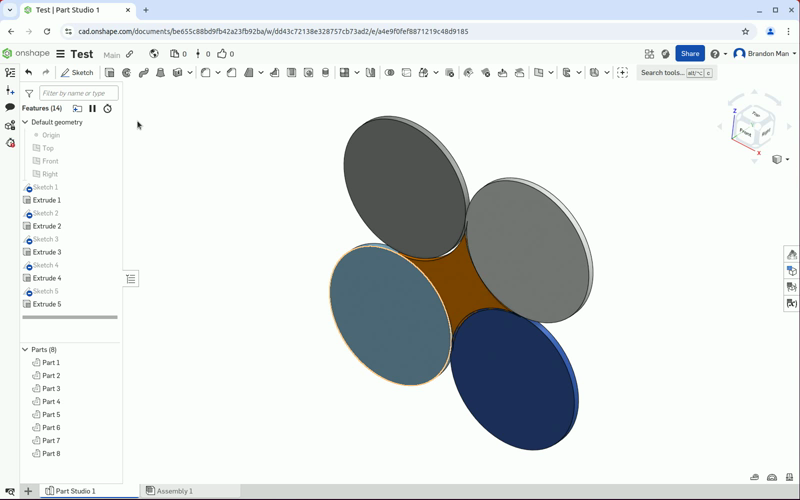
mouse_move(73, 189)
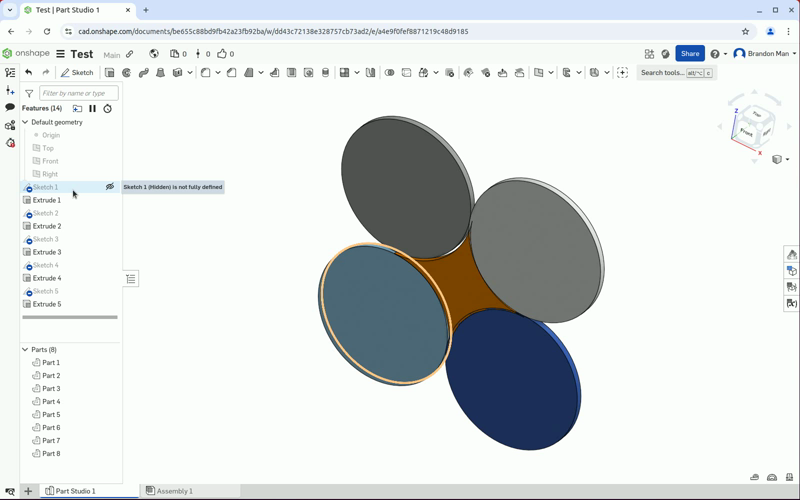
click(73, 189)